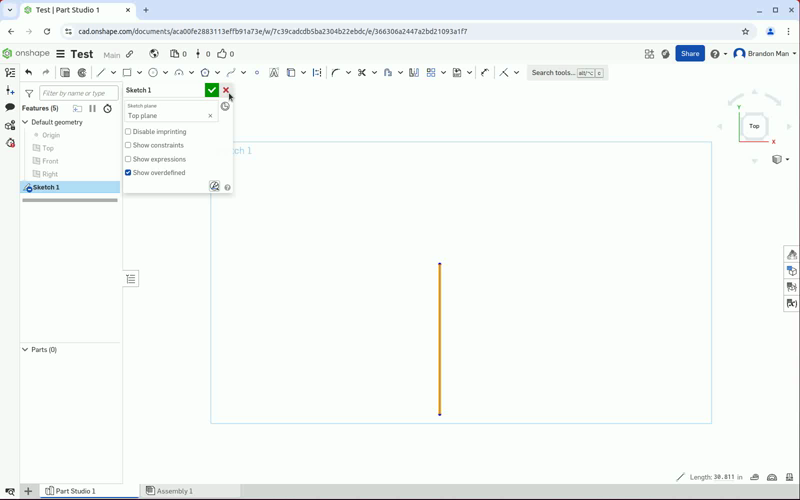
key(shift+h)
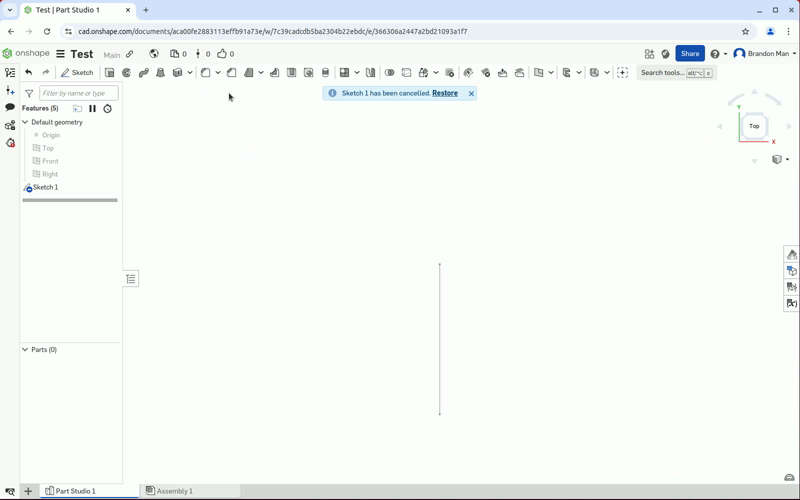
key(shift+s)
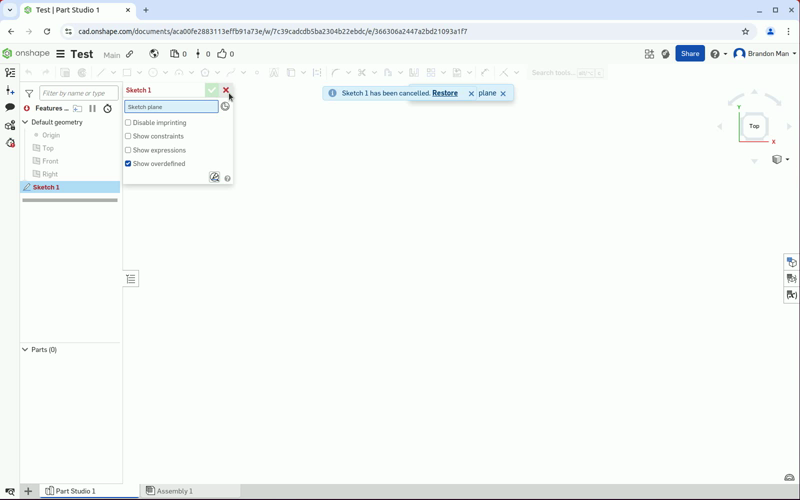
mouse_move(73, 150)
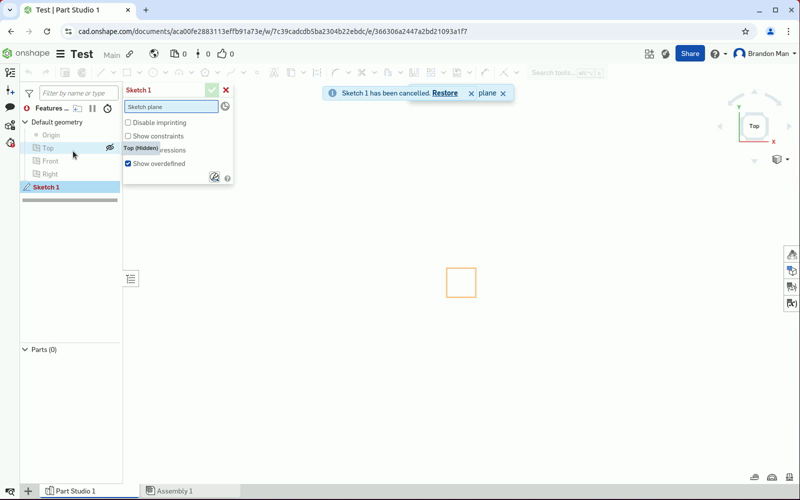
click(73, 150)
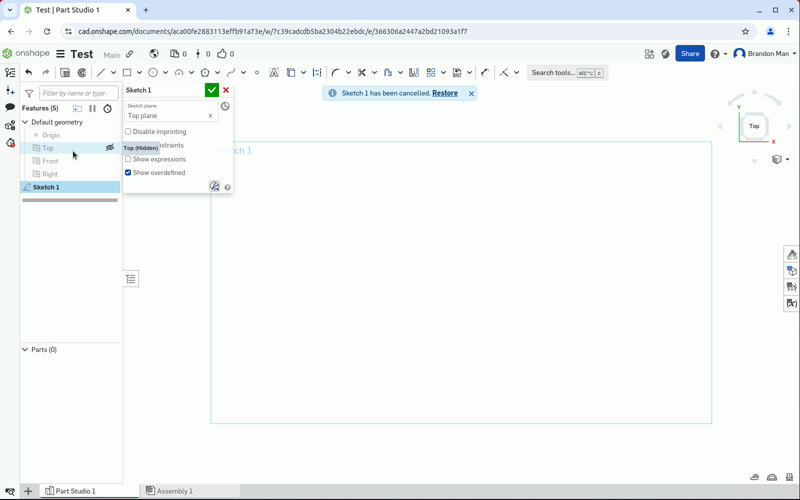
mouse_move(73, 352)
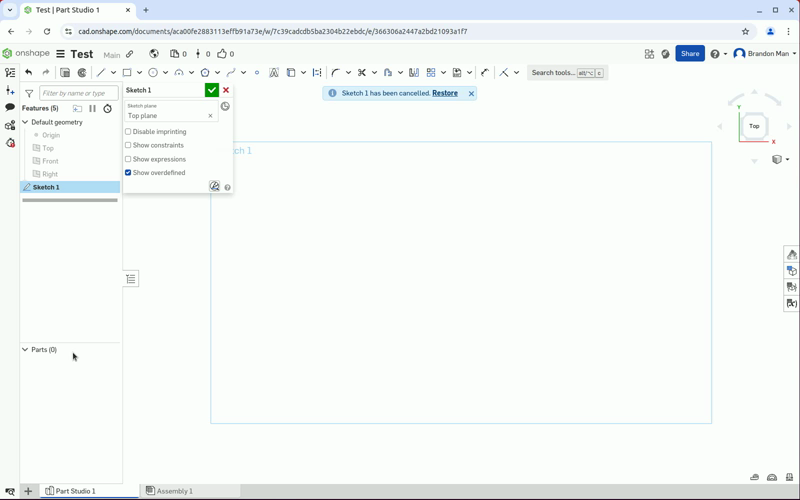
key(y)
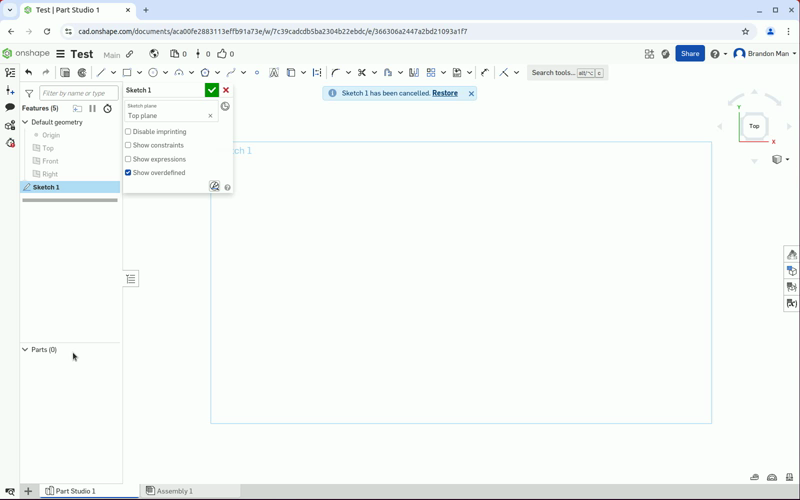
key(a)
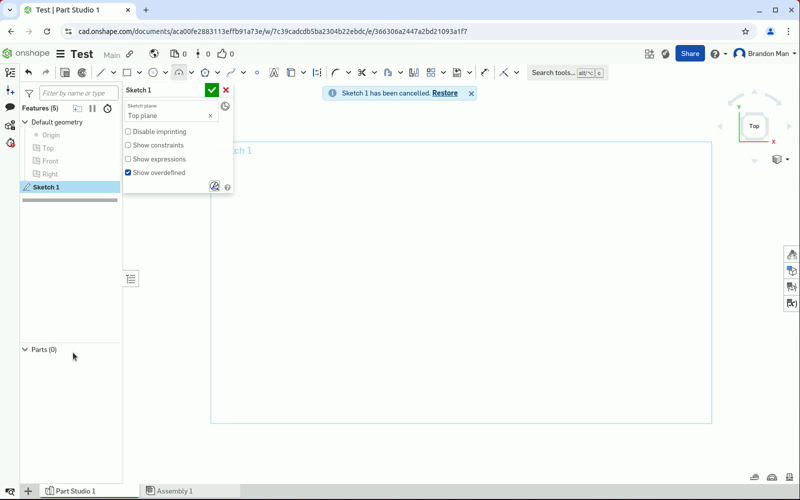
key_down(shift)
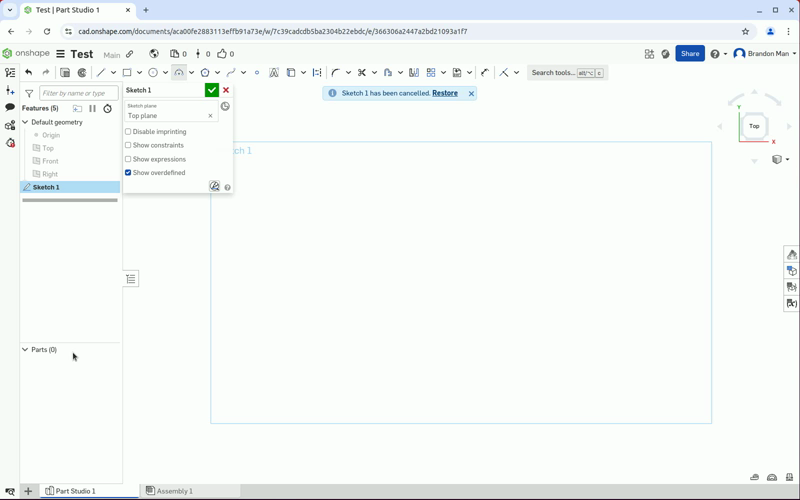
mouse_move(348, 379)
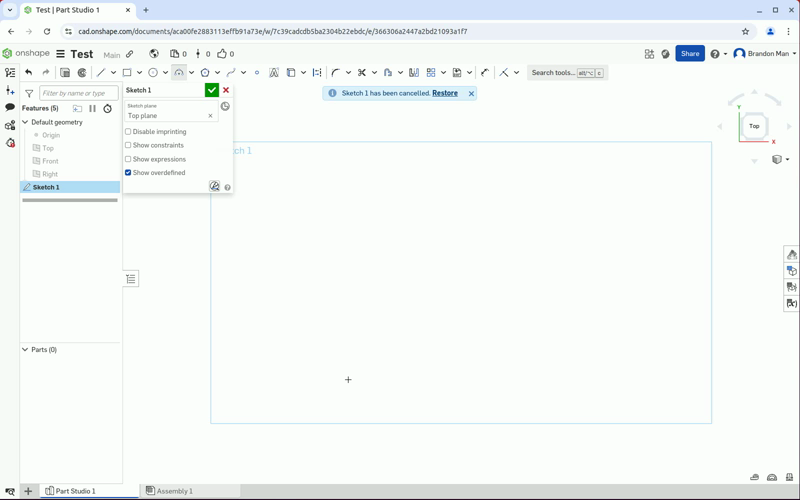
click(348, 379)
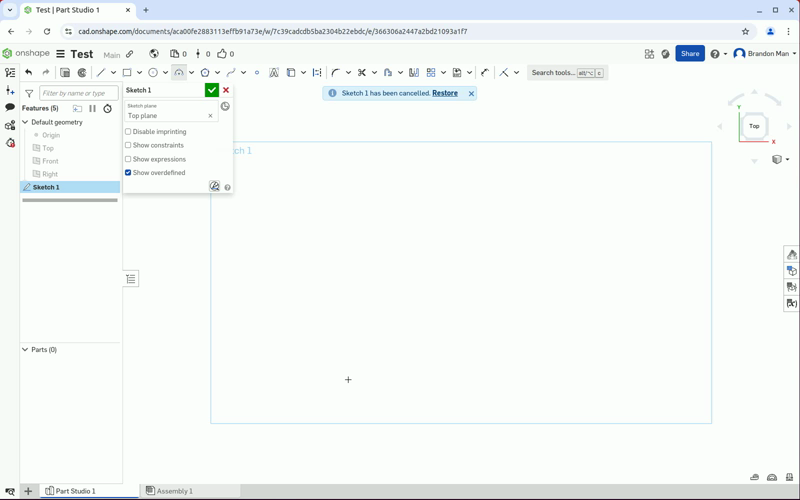
key_up(shift)
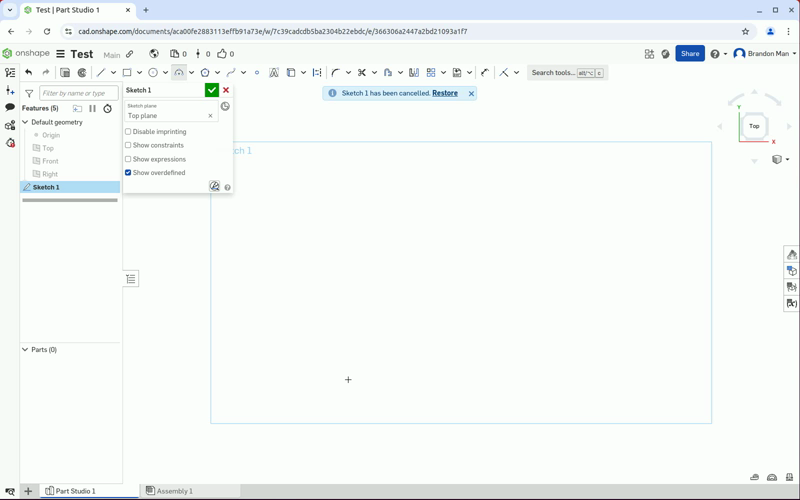
key_down(shift)
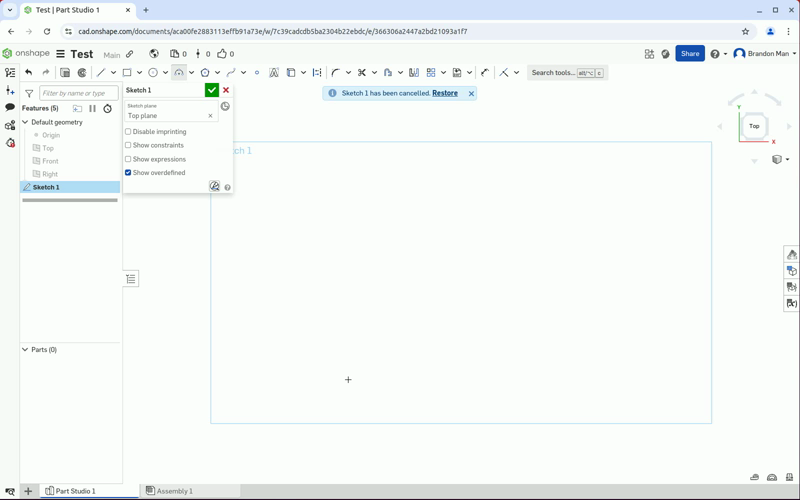
mouse_move(357, 388)
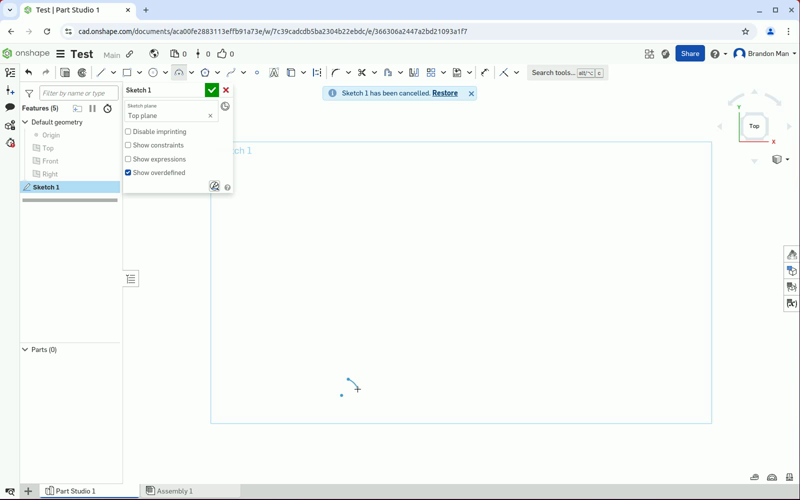
click(357, 388)
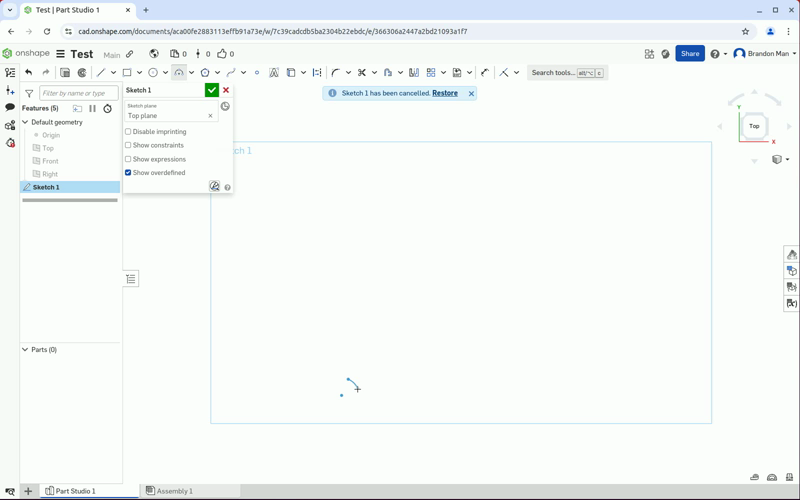
mouse_move(352, 384)
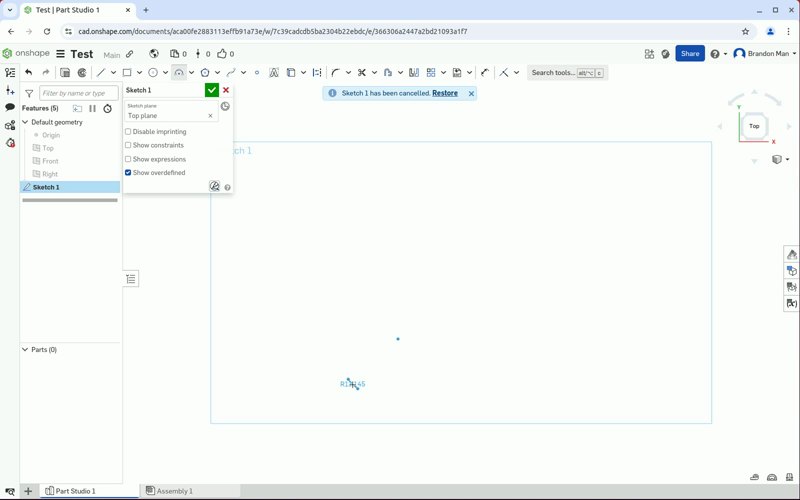
click(352, 384)
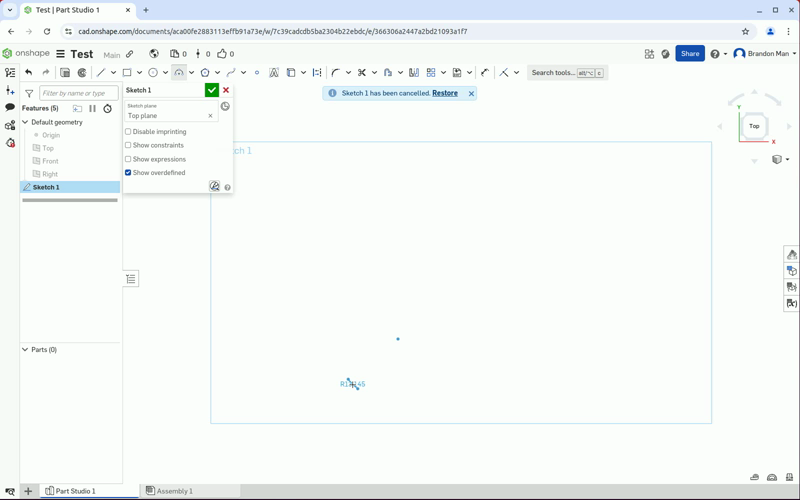
key_up(shift)
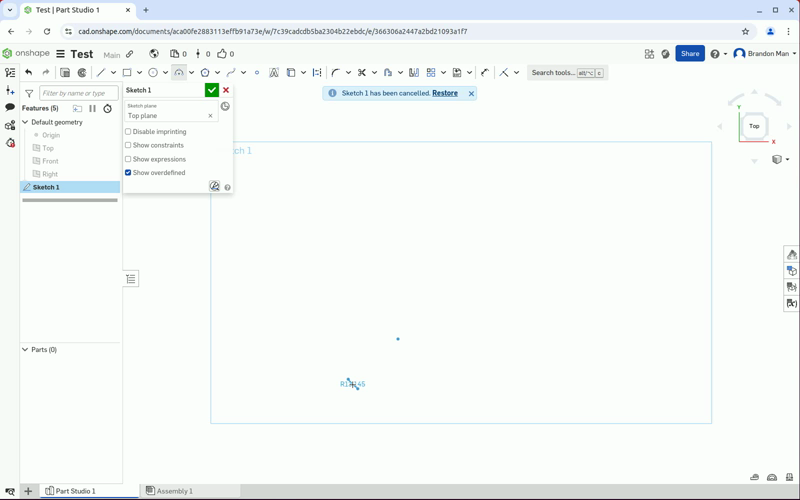
key(esc)
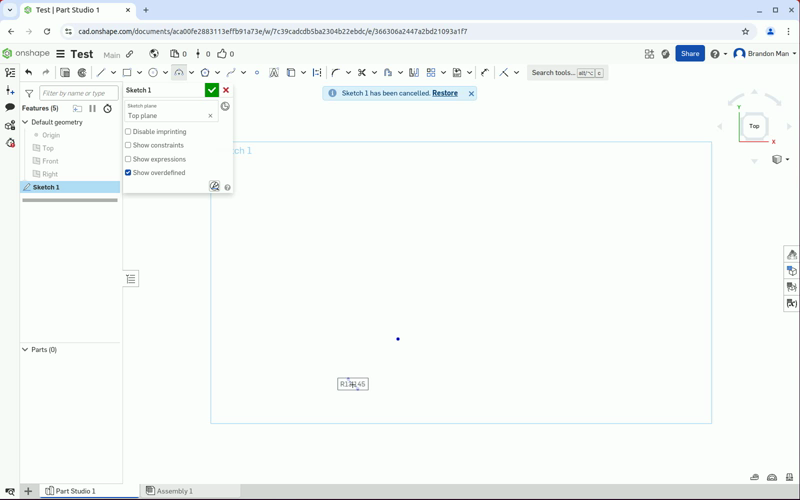
key(l)
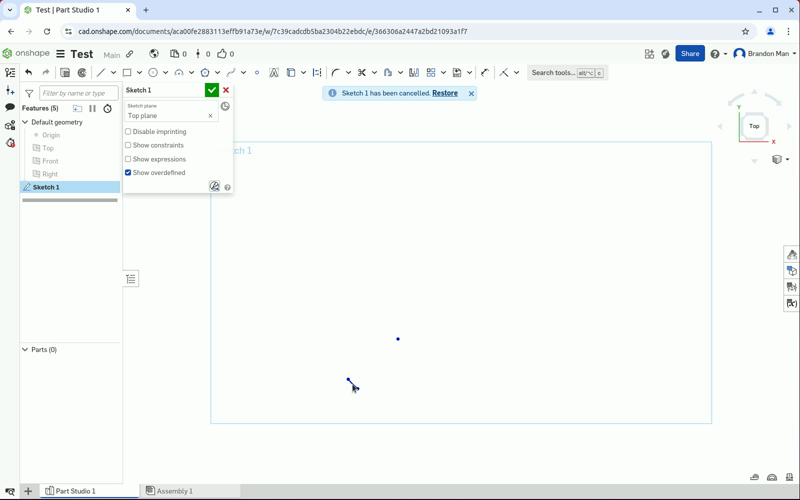
mouse_move(357, 388)
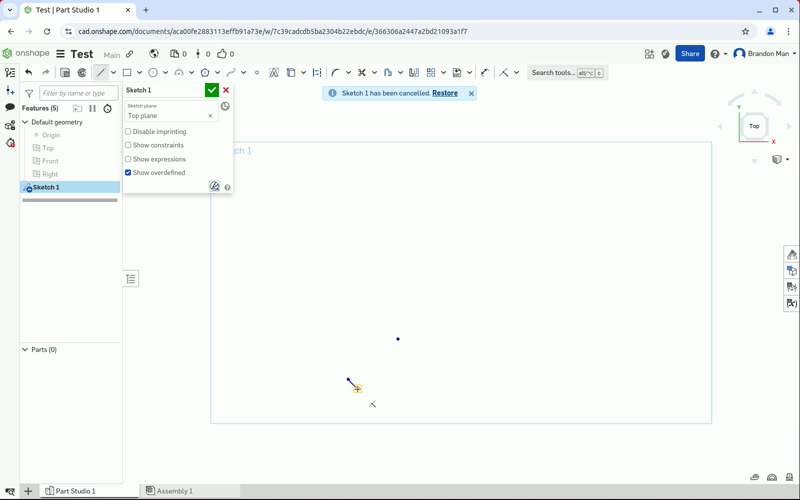
click(357, 388)
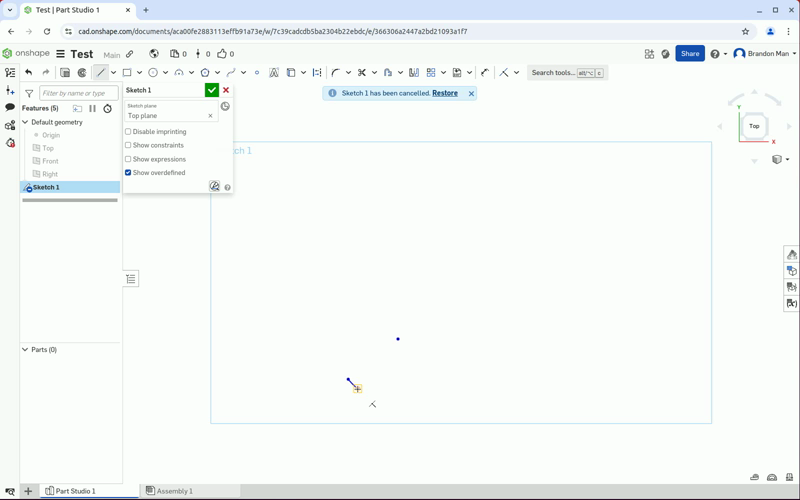
key_down(shift)
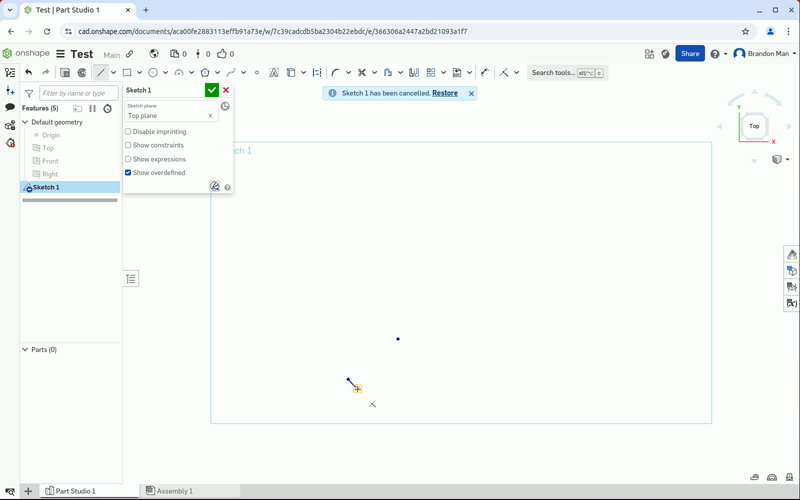
mouse_move(387, 388)
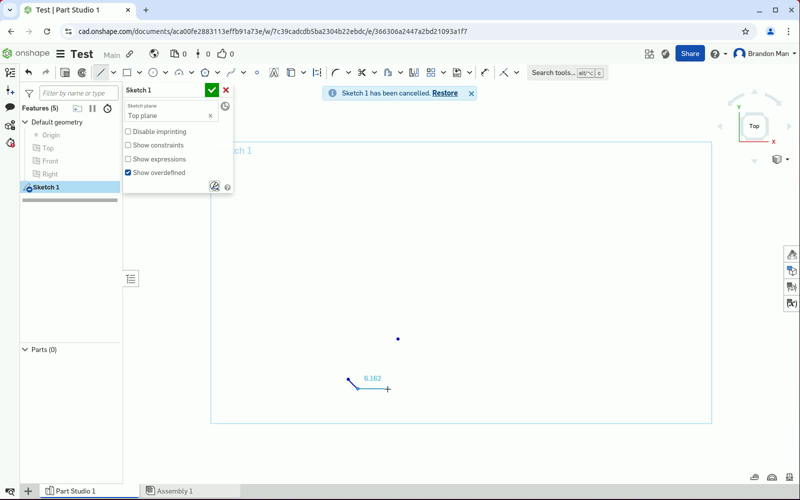
mouse_move(409, 388)
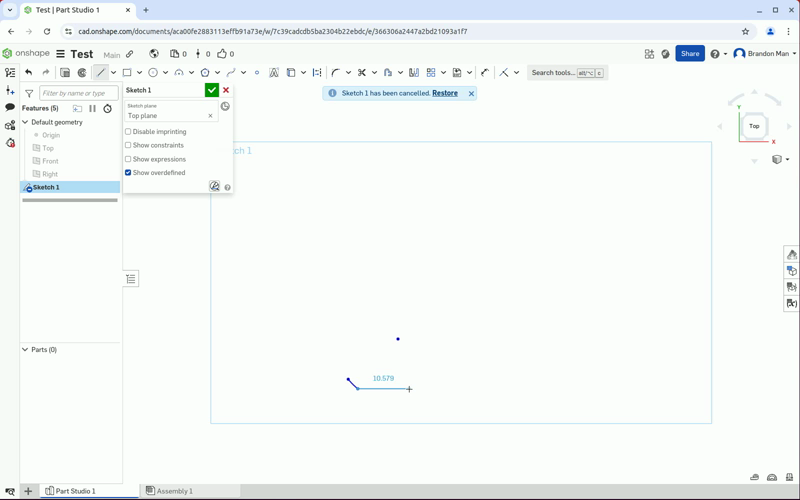
click(409, 388)
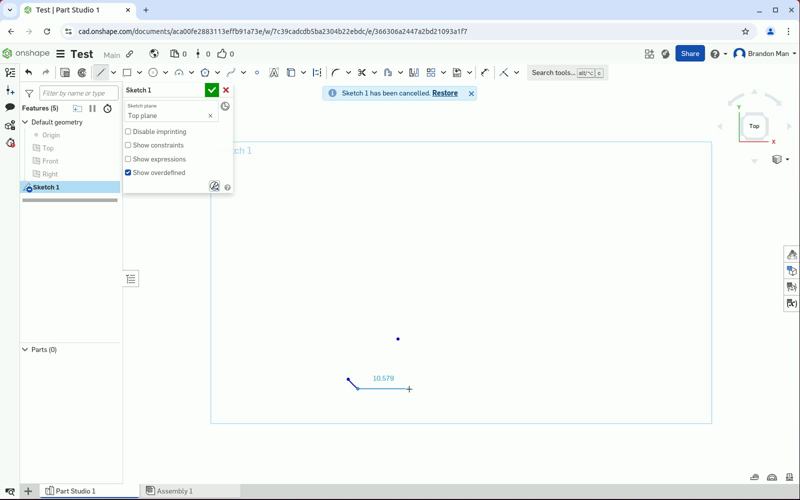
key_up(shift)
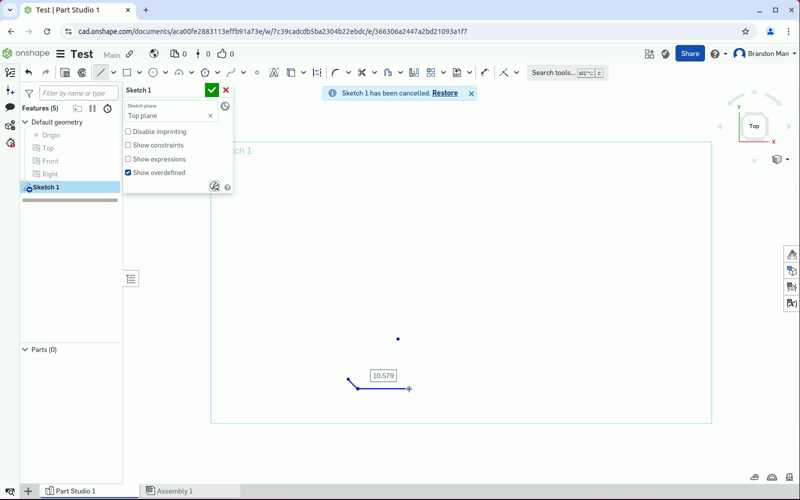
key(esc)
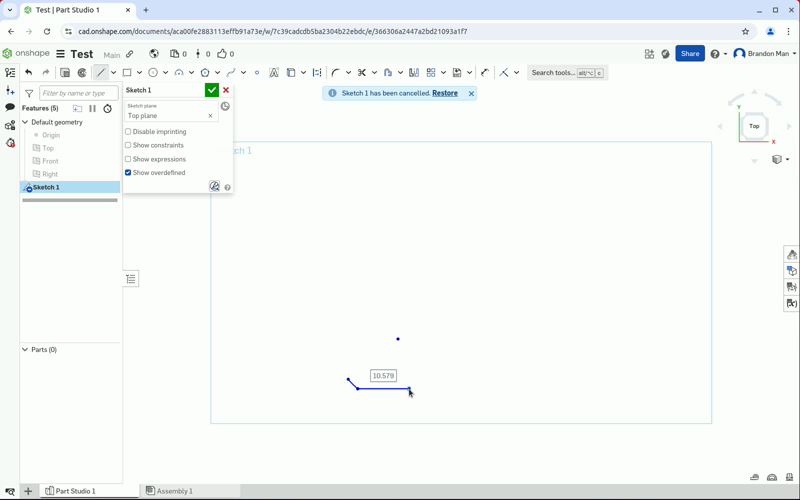
key(a)
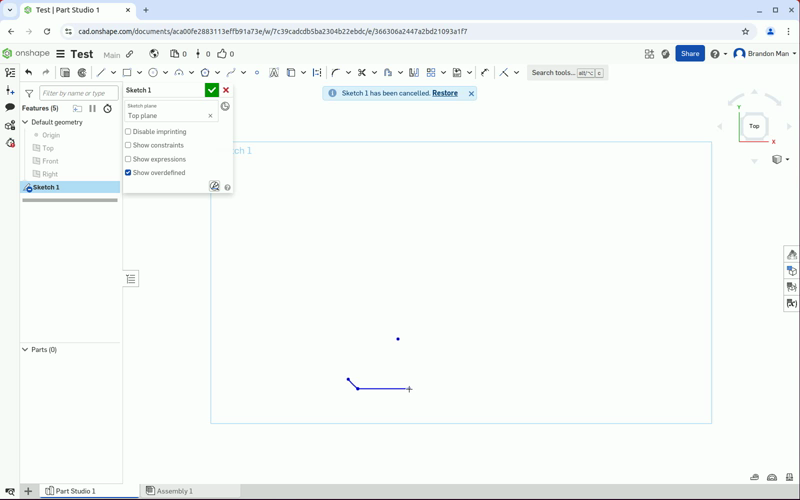
mouse_move(409, 388)
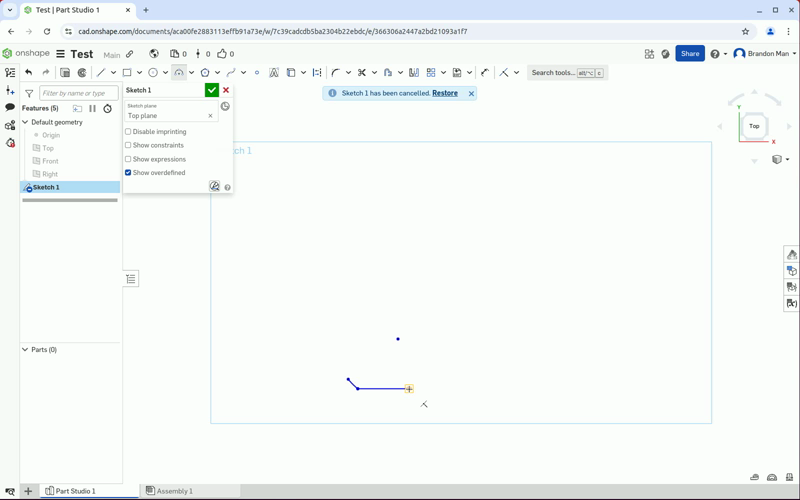
click(409, 388)
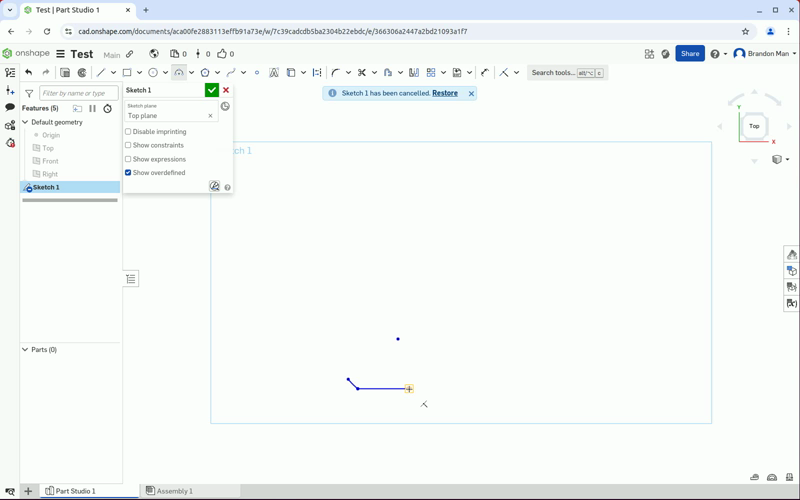
key_down(shift)
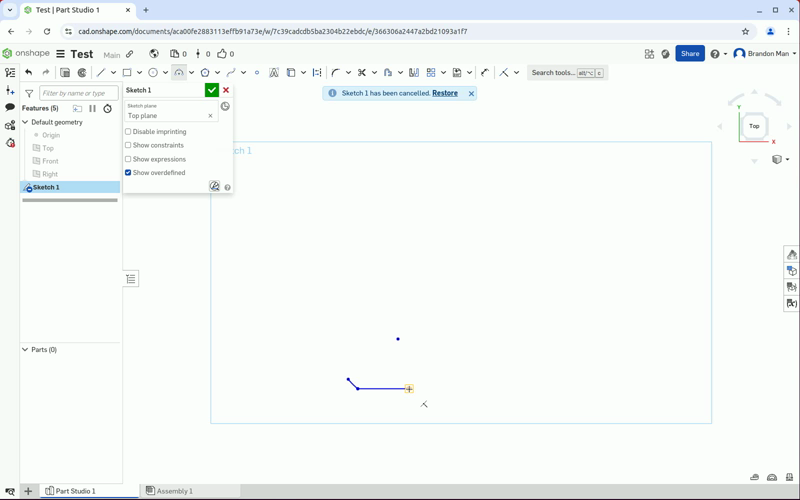
mouse_move(419, 379)
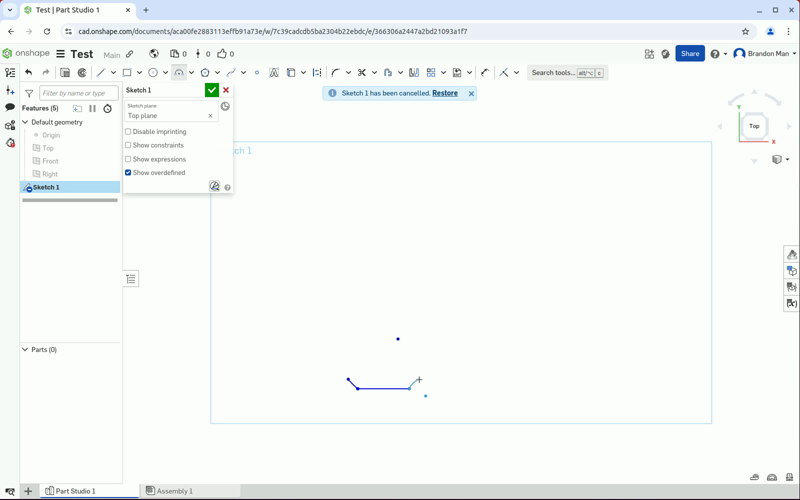
click(419, 379)
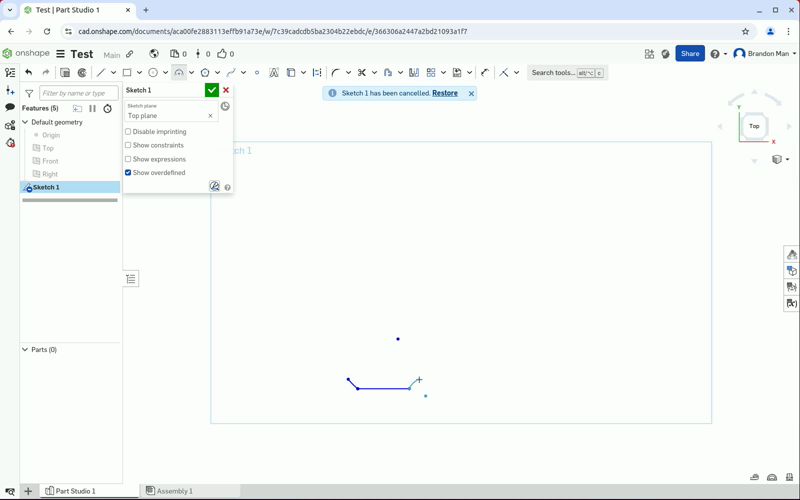
mouse_move(414, 384)
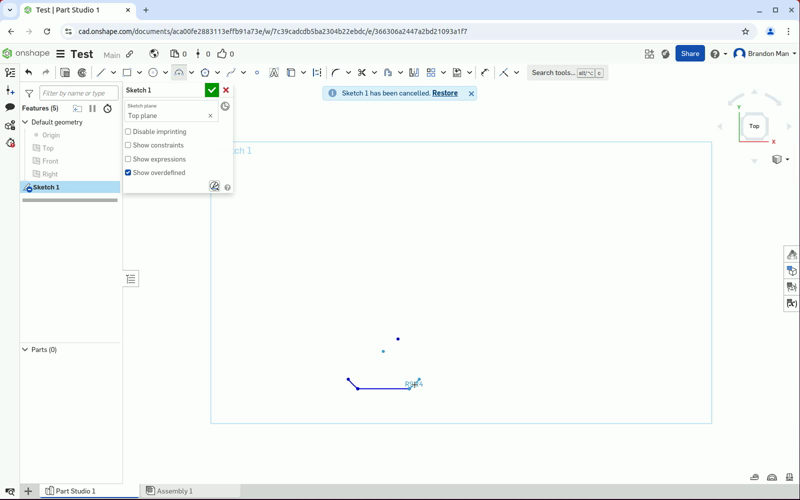
click(414, 384)
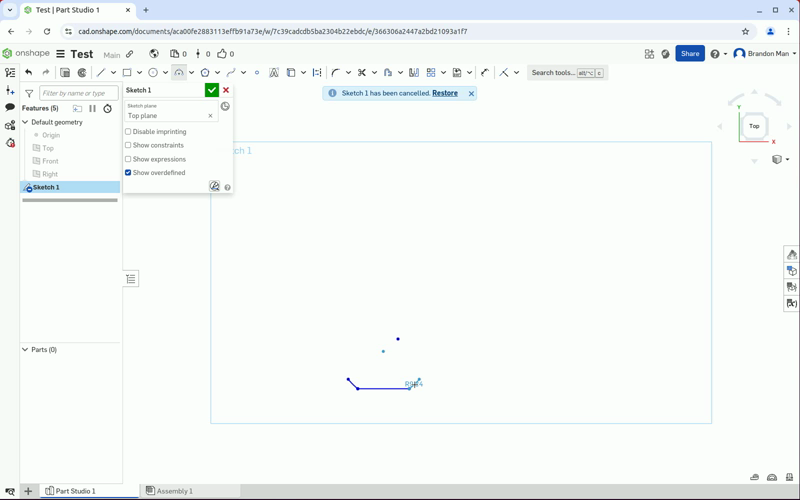
key_up(shift)
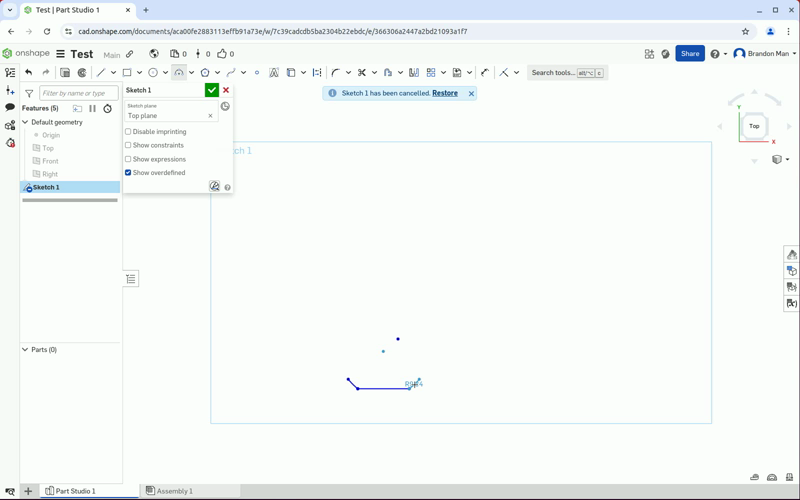
key(esc)
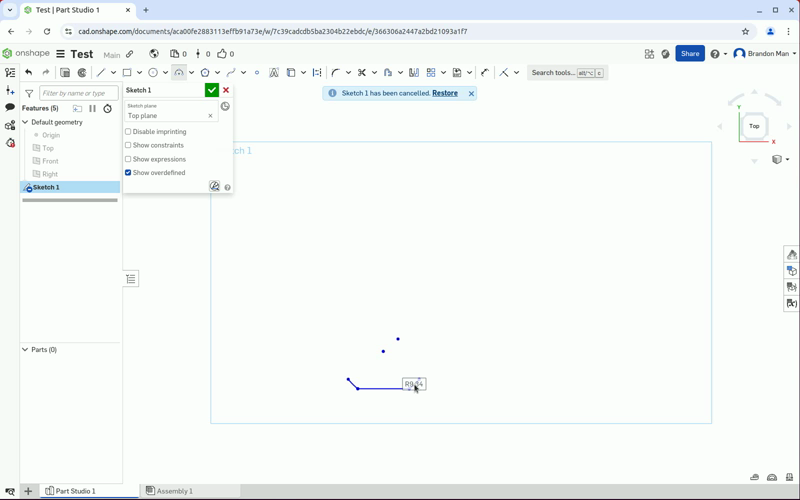
key(l)
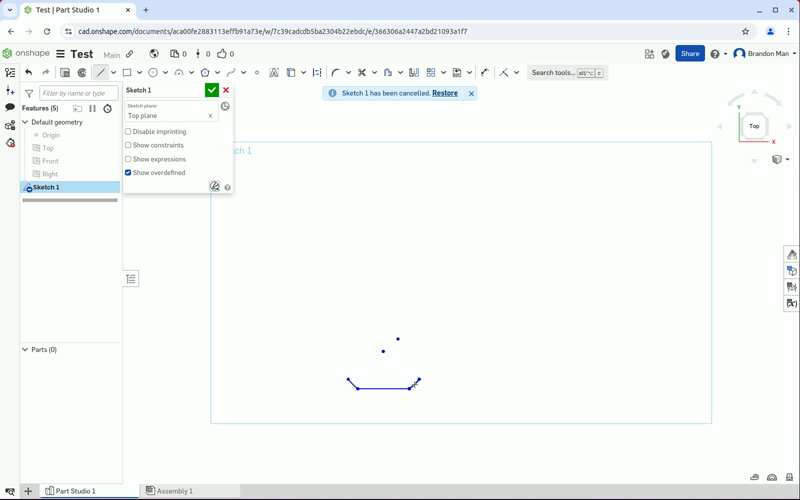
mouse_move(419, 379)
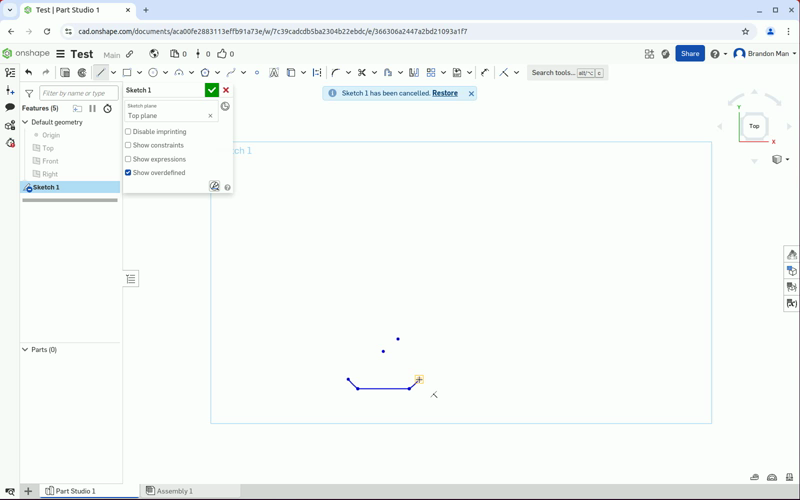
click(419, 379)
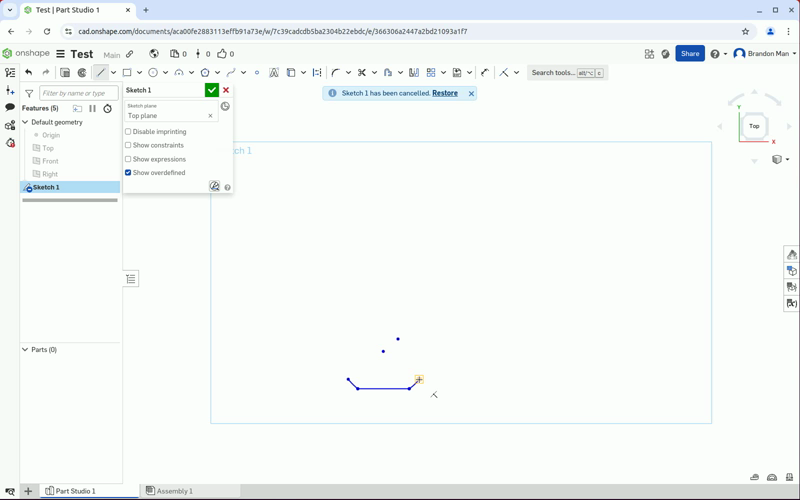
key_down(shift)
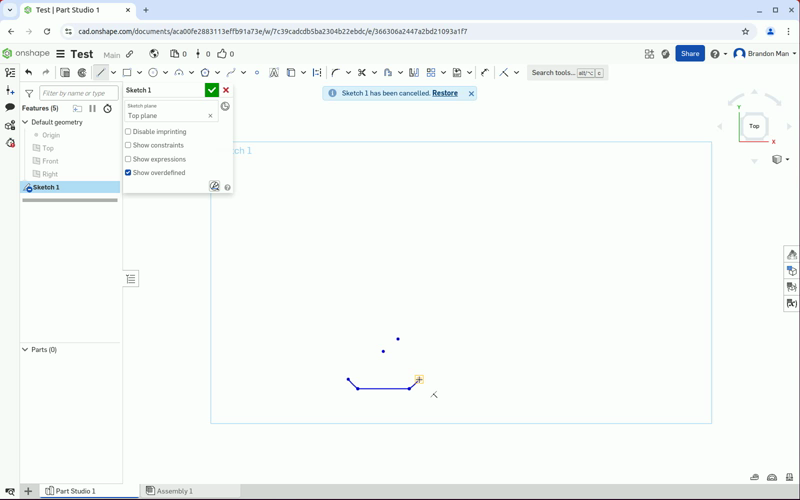
mouse_move(449, 379)
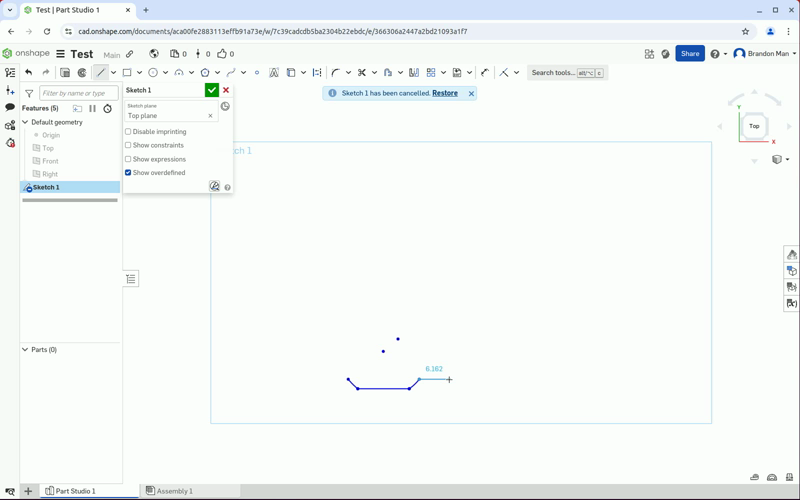
mouse_move(419, 327)
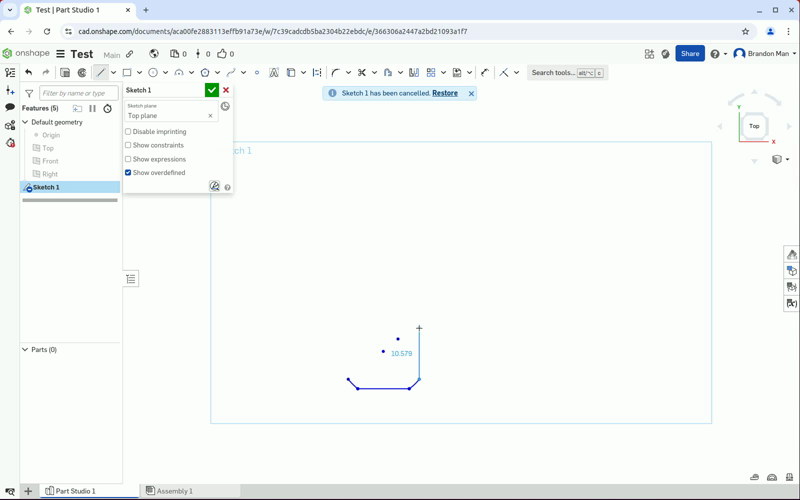
click(419, 327)
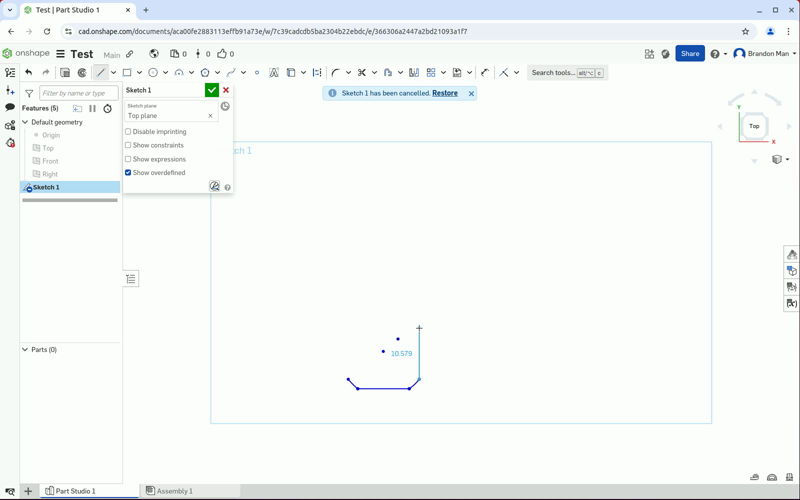
key_up(shift)
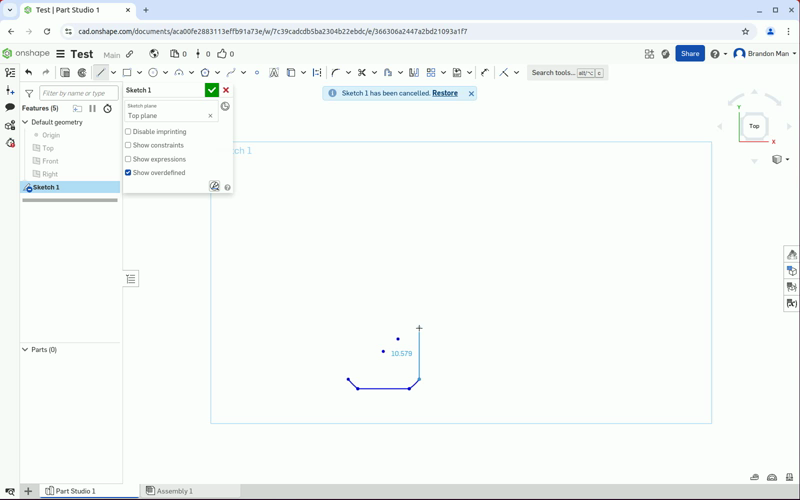
key(esc)
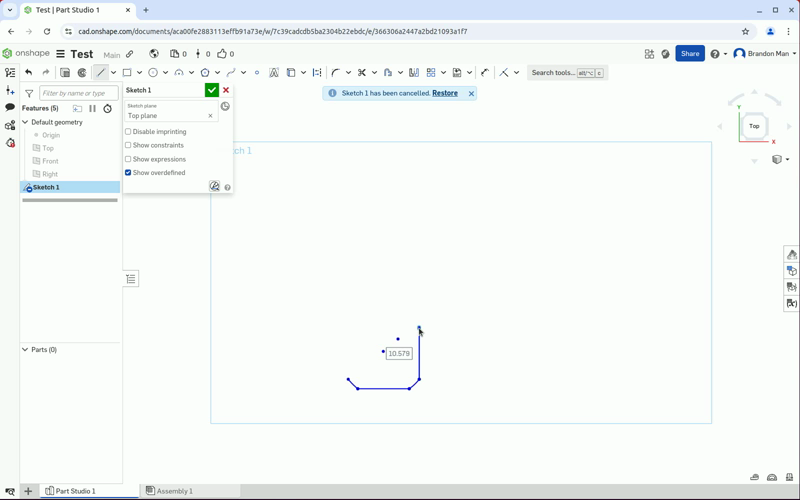
key(a)
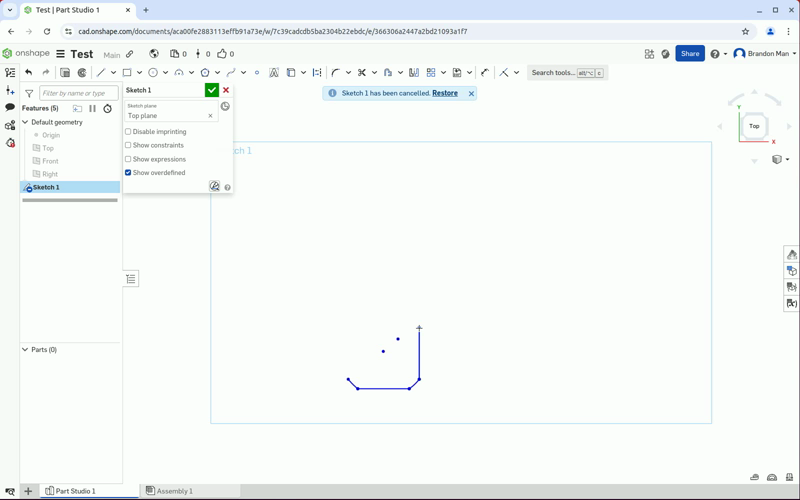
mouse_move(419, 327)
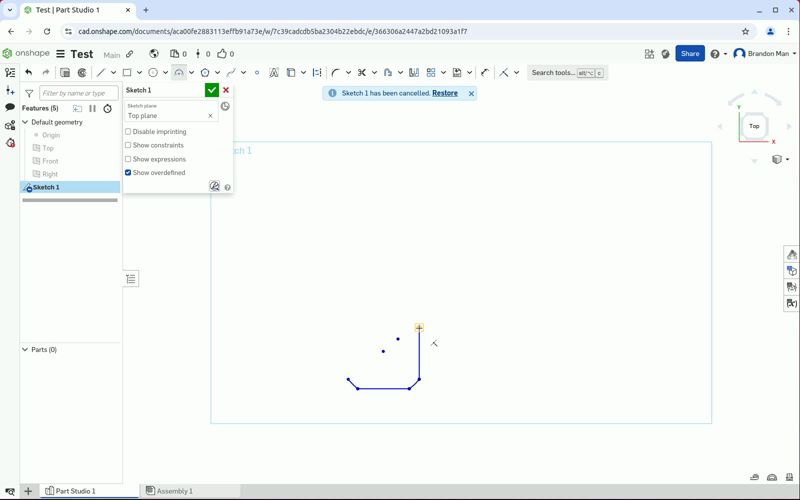
click(419, 327)
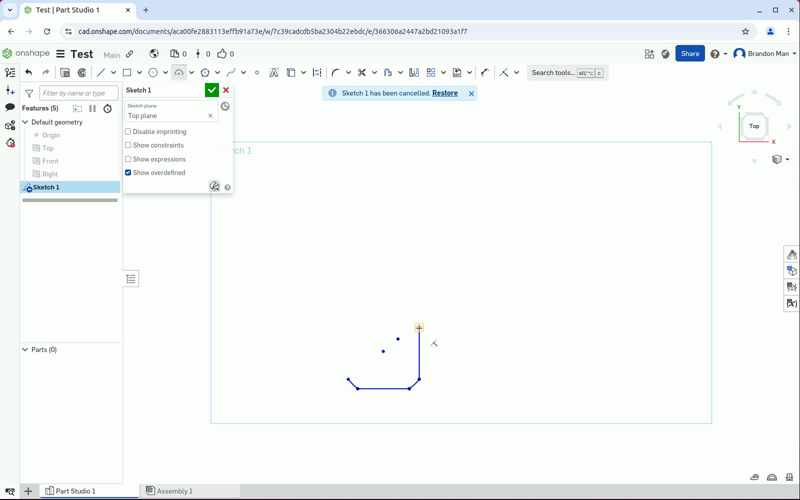
key_down(shift)
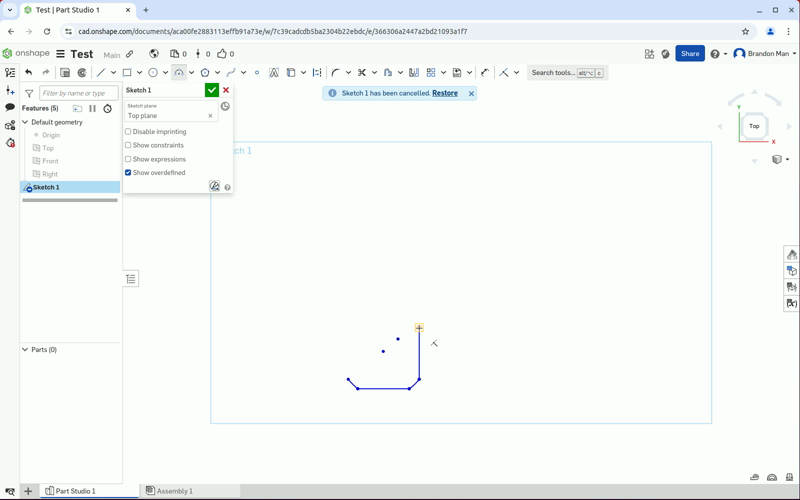
mouse_move(409, 318)
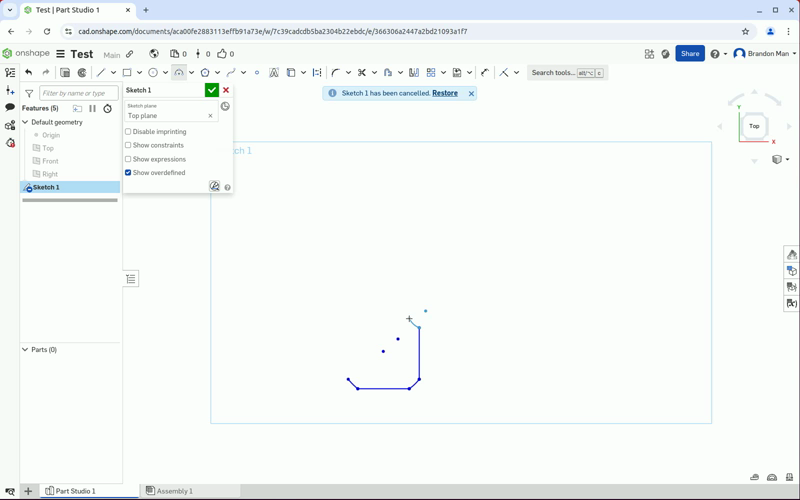
click(409, 318)
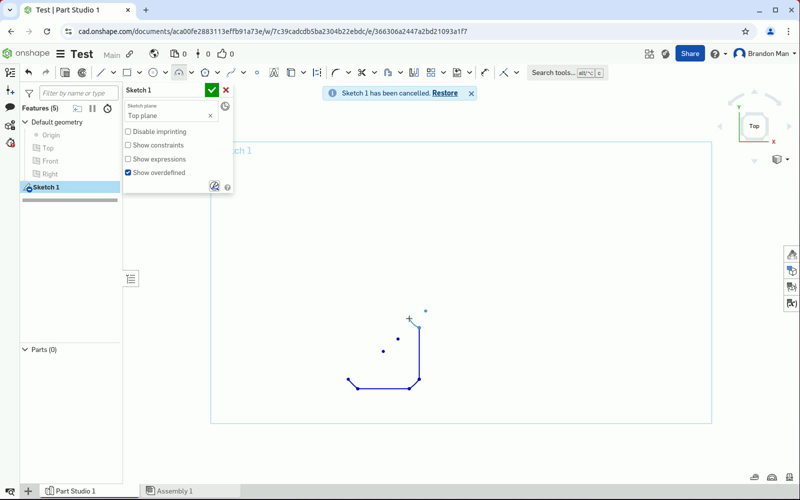
mouse_move(414, 322)
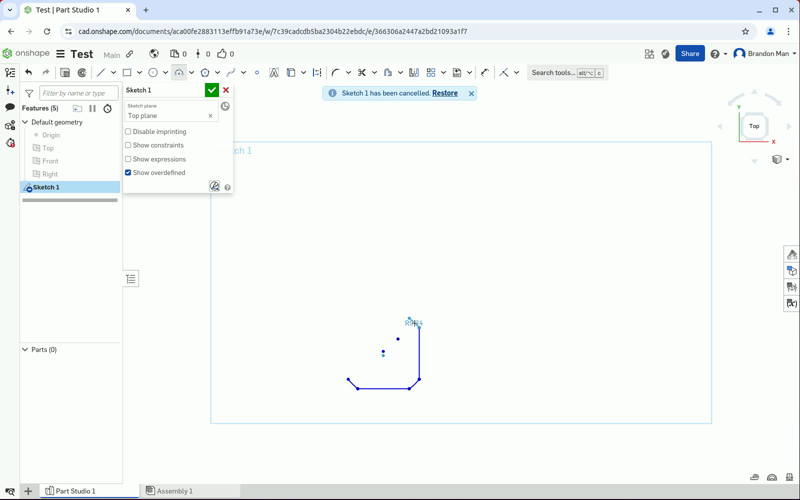
click(414, 322)
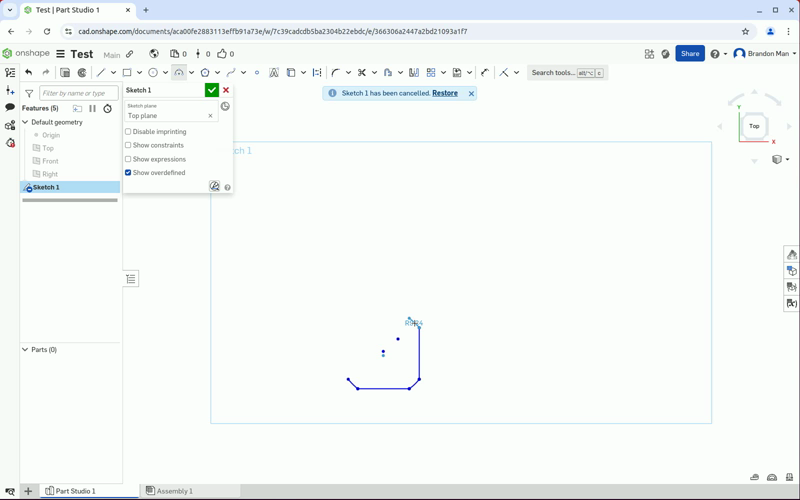
key_up(shift)
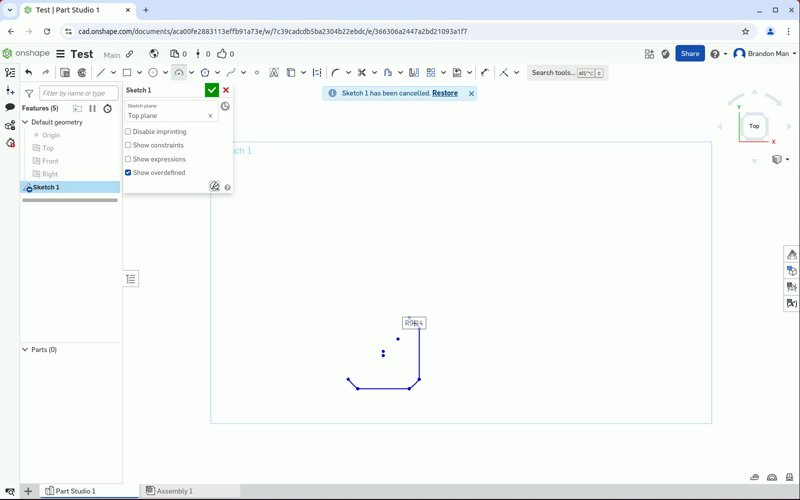
key(esc)
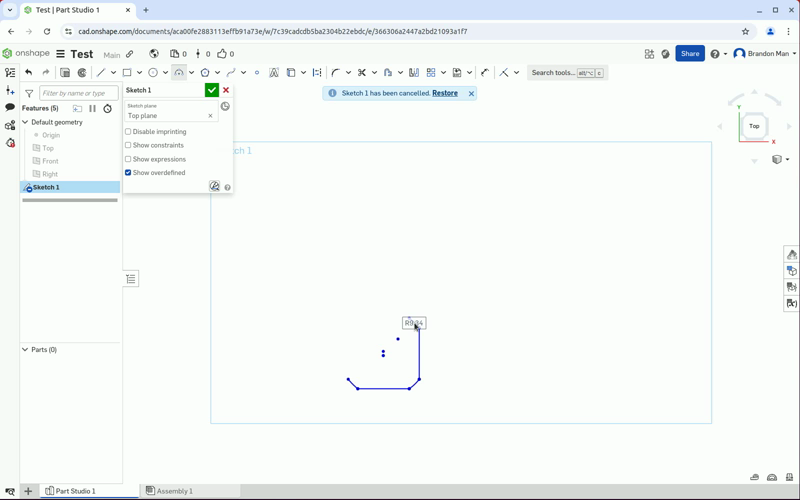
key(l)
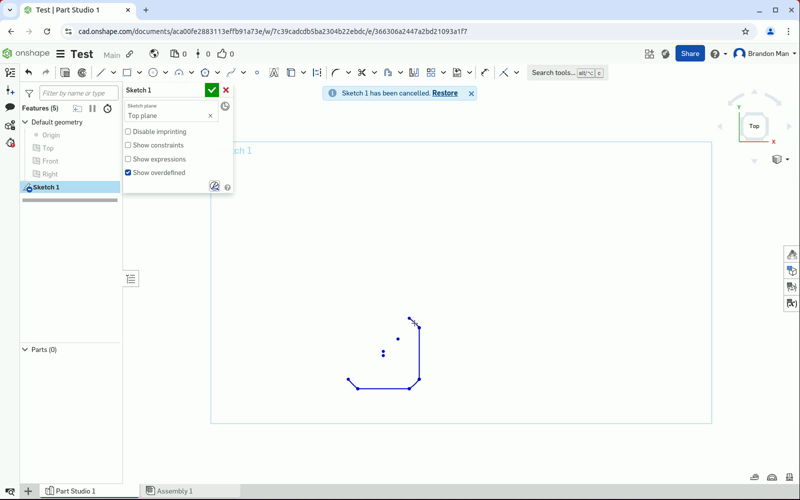
mouse_move(409, 318)
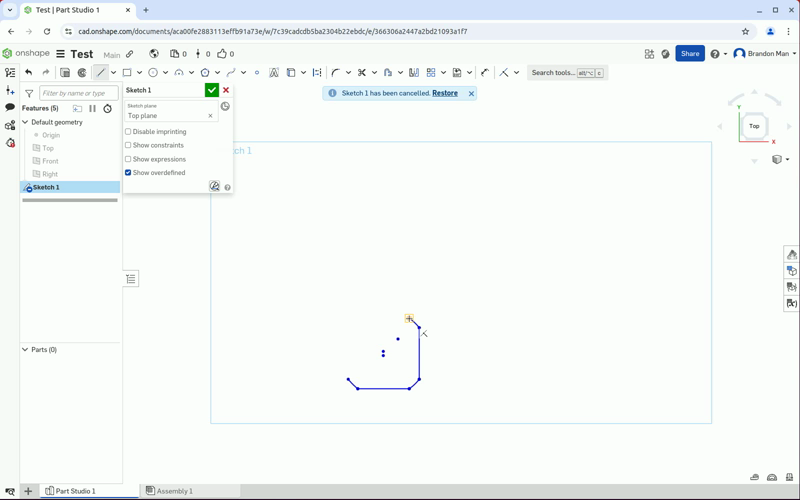
click(409, 318)
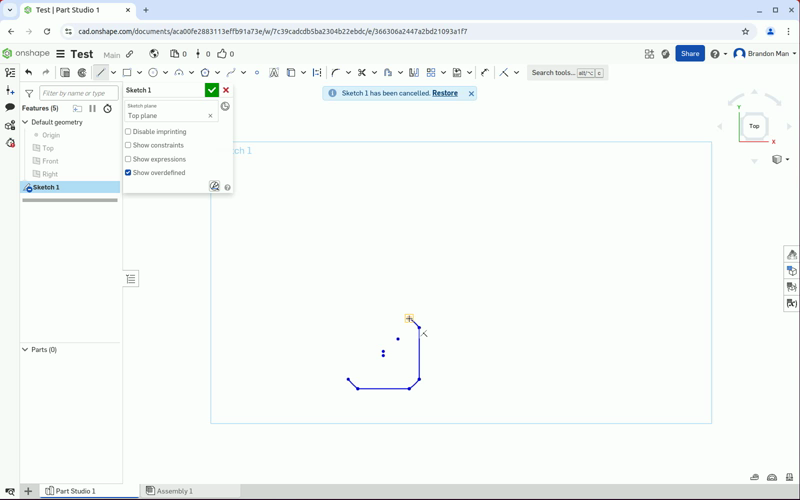
key_down(shift)
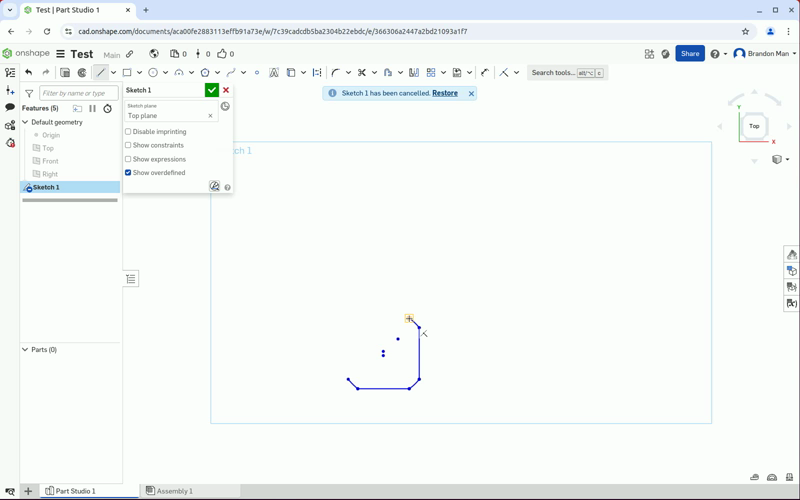
mouse_move(439, 318)
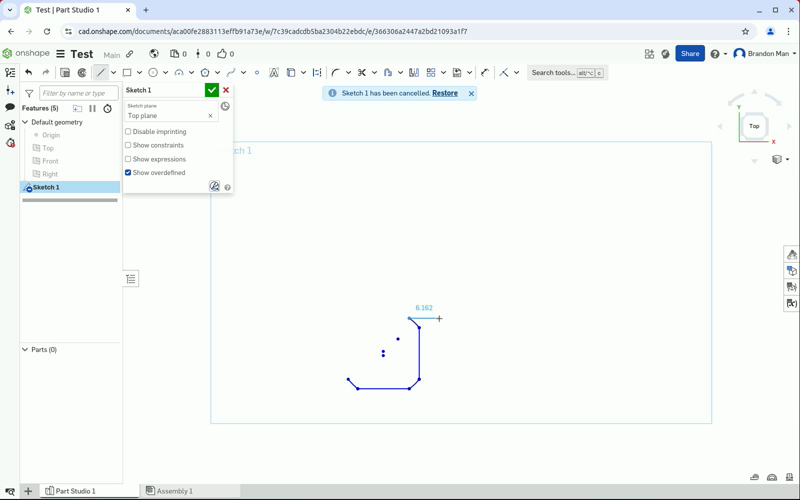
mouse_move(357, 318)
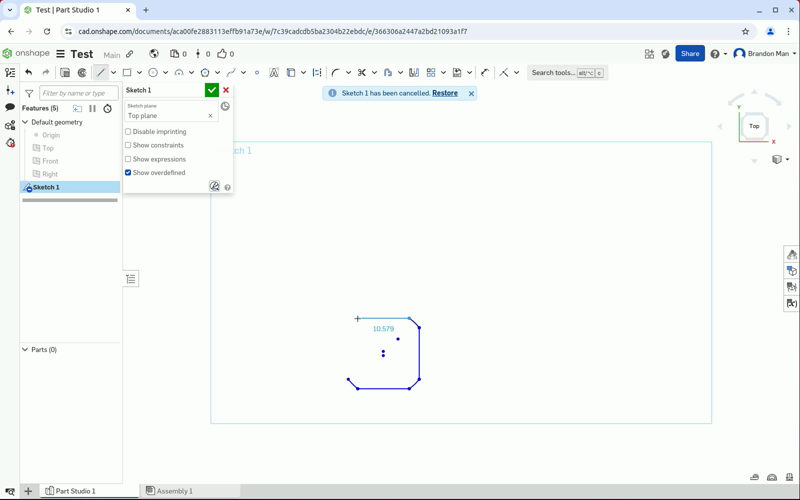
click(357, 318)
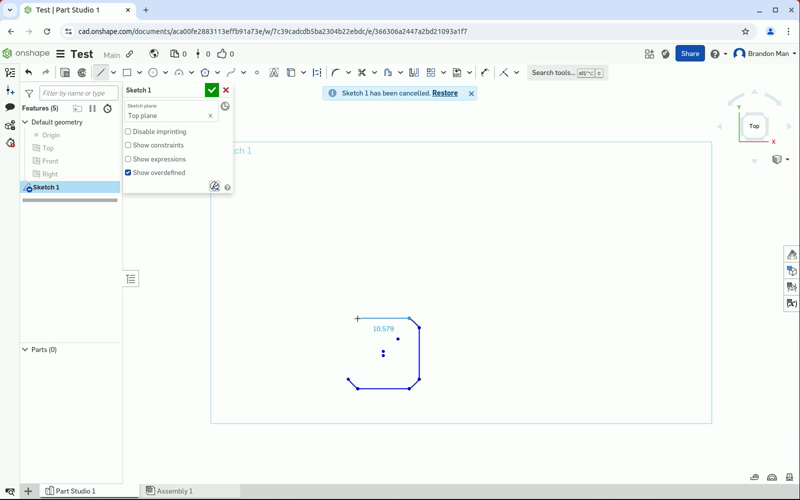
key_up(shift)
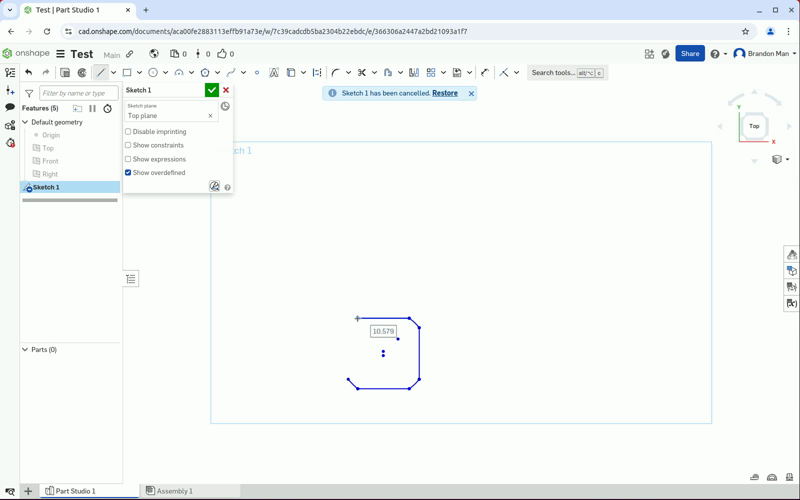
key(esc)
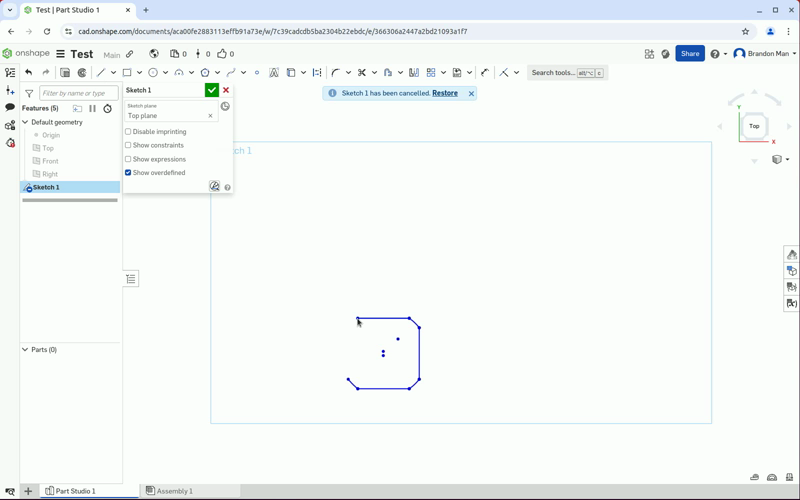
key(a)
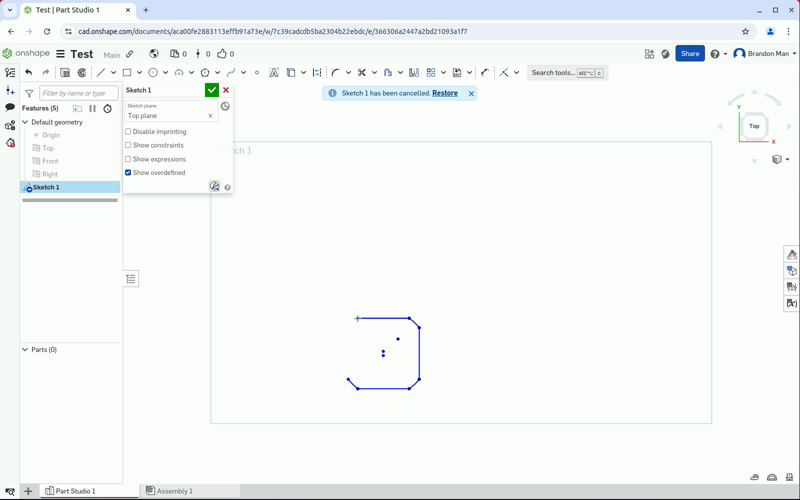
mouse_move(357, 318)
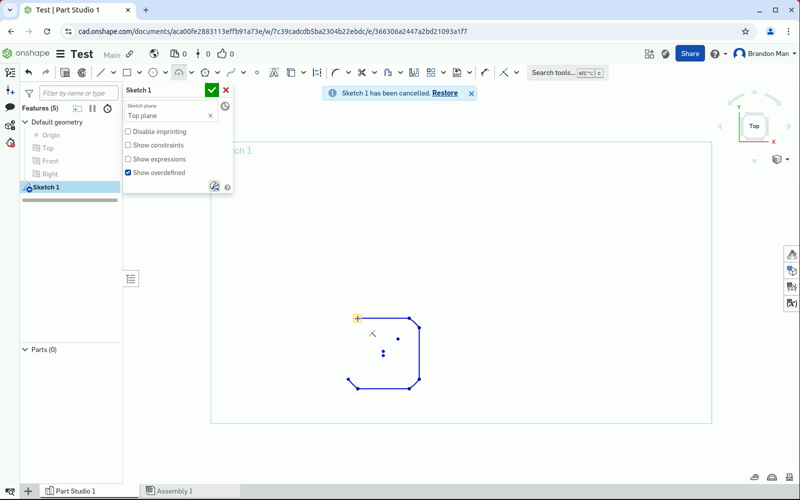
click(357, 318)
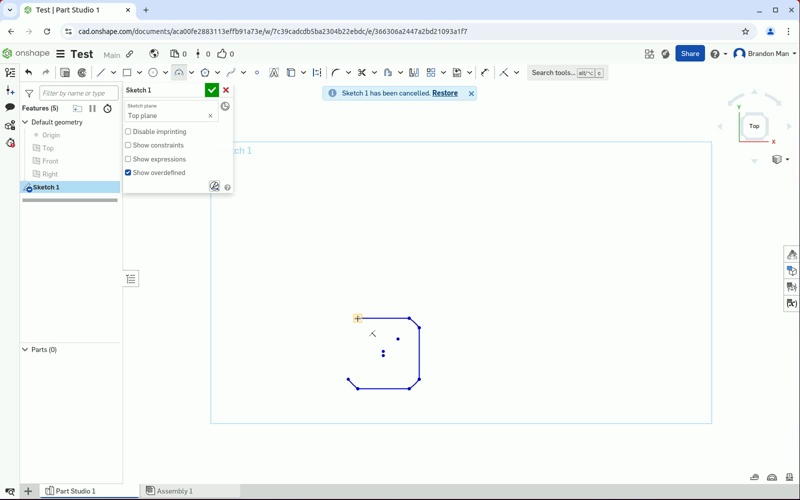
key_down(shift)
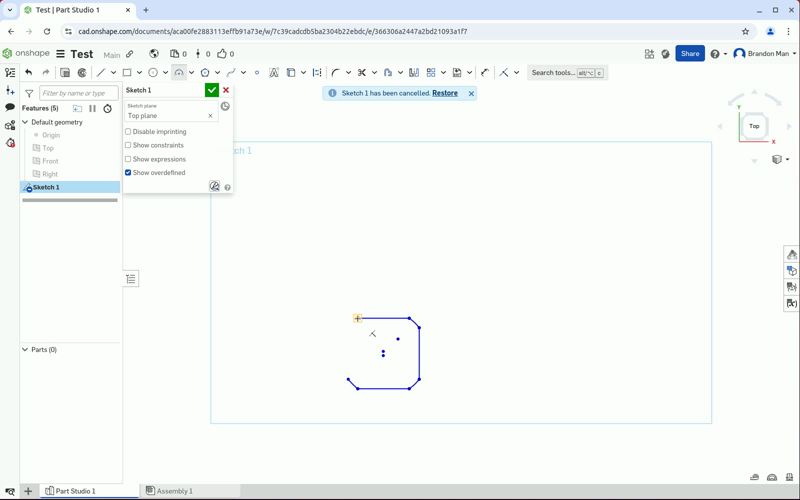
mouse_move(348, 327)
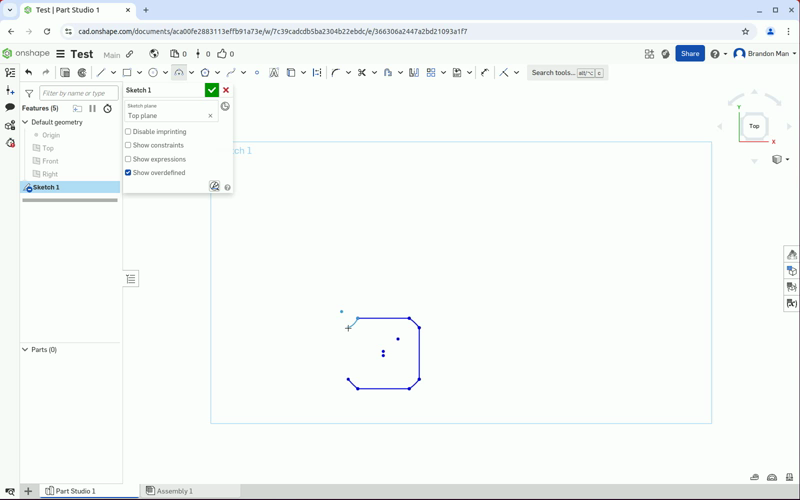
click(348, 327)
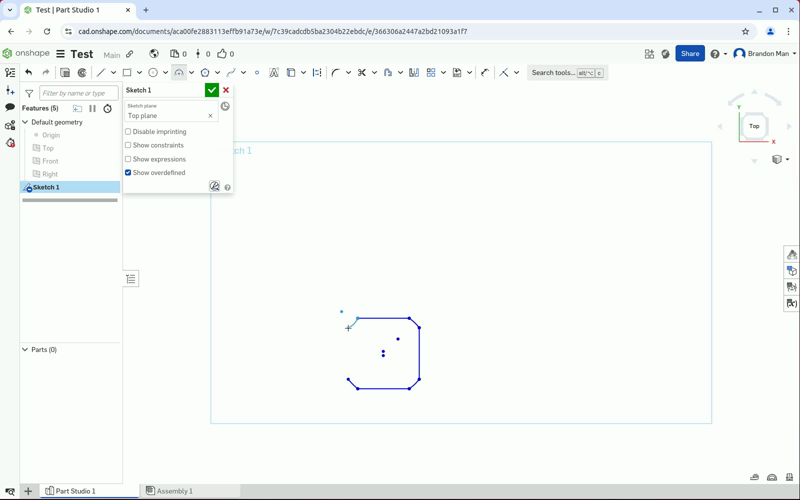
mouse_move(352, 322)
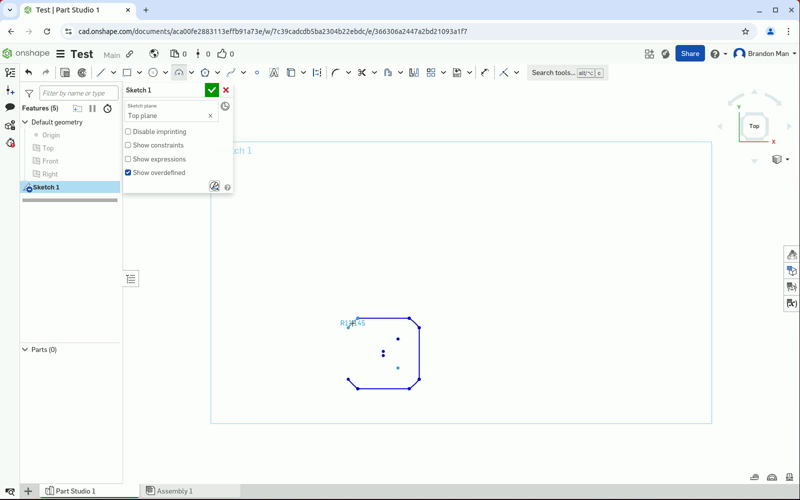
click(352, 322)
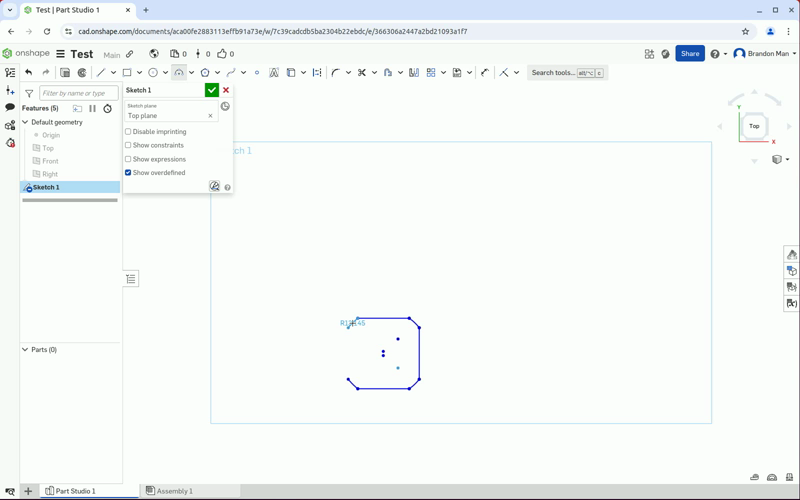
key_up(shift)
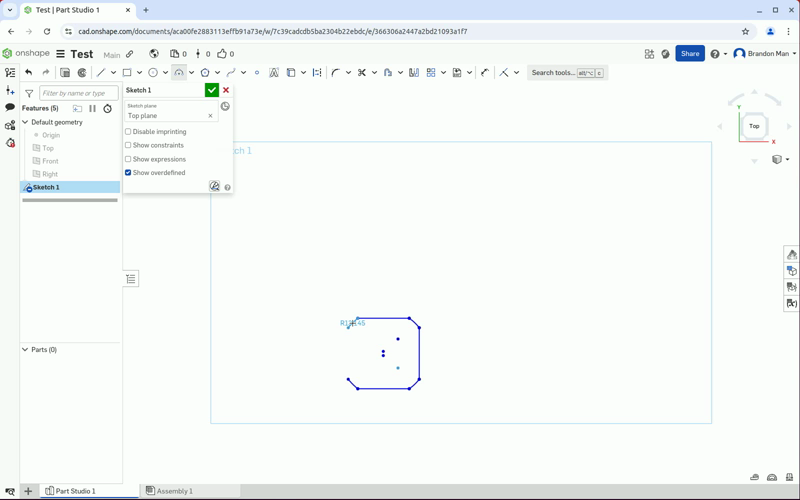
key(esc)
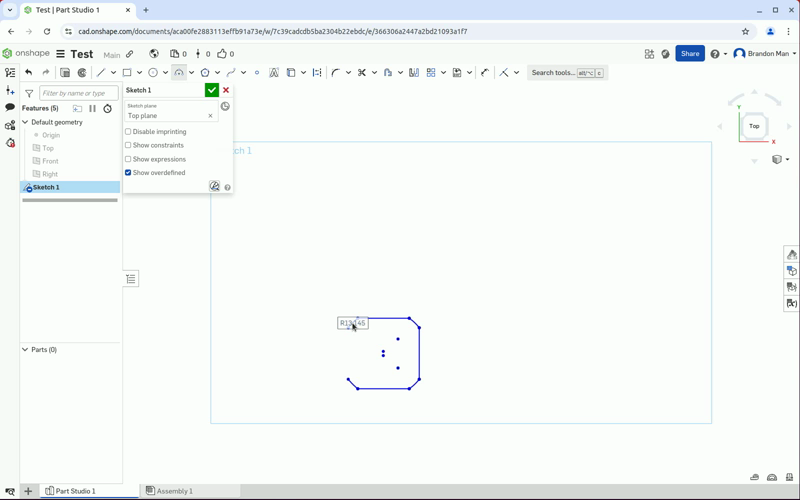
key(l)
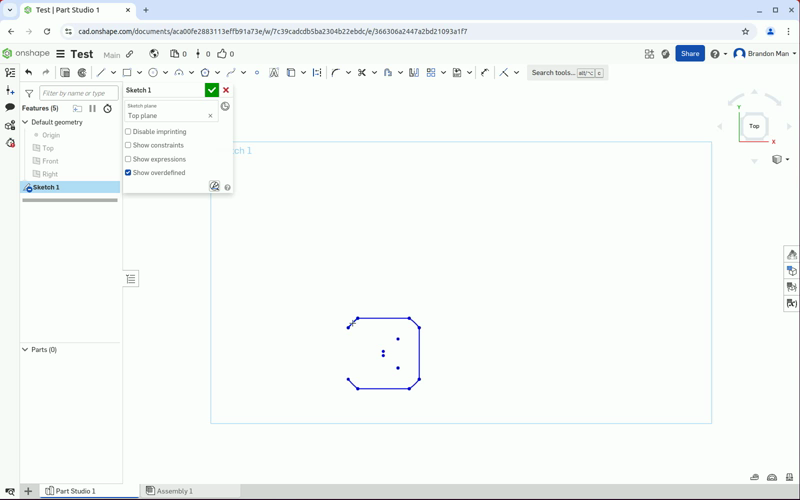
mouse_move(348, 327)
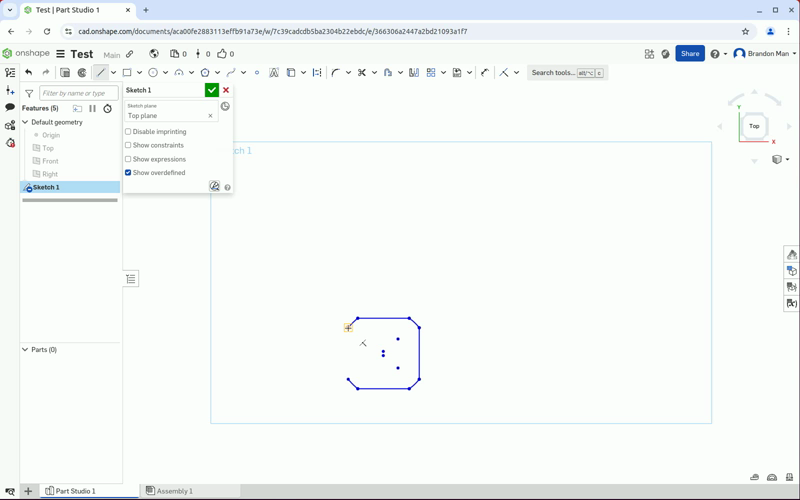
click(348, 327)
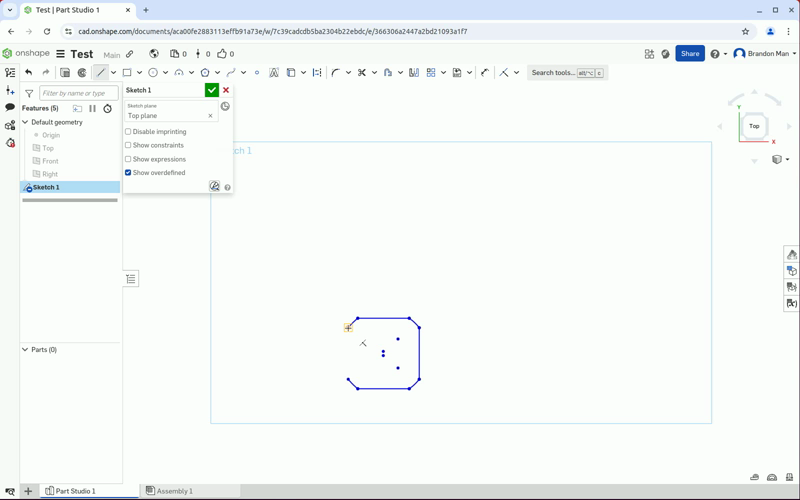
mouse_move(378, 327)
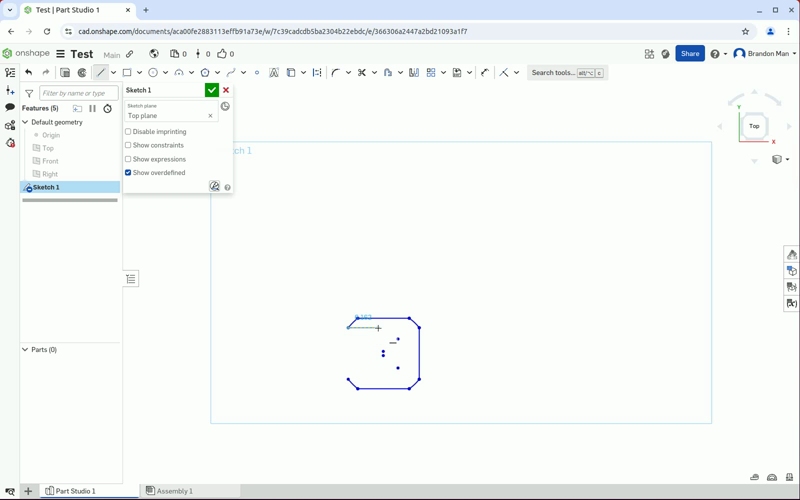
key_down(shift)
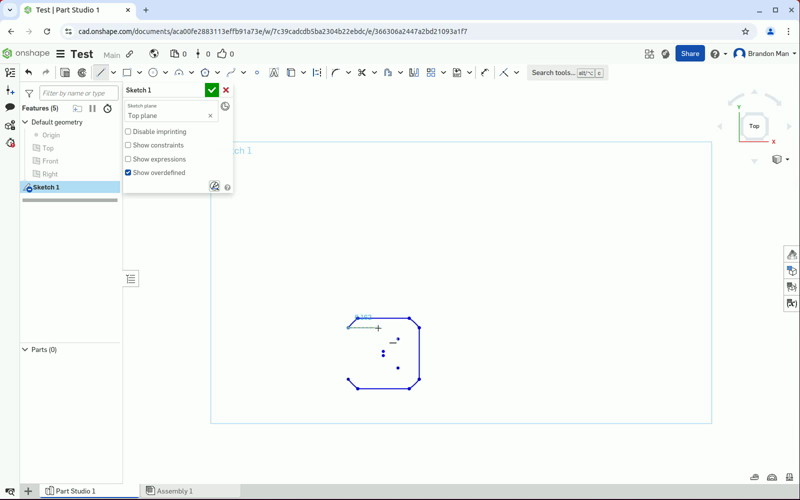
mouse_move(348, 379)
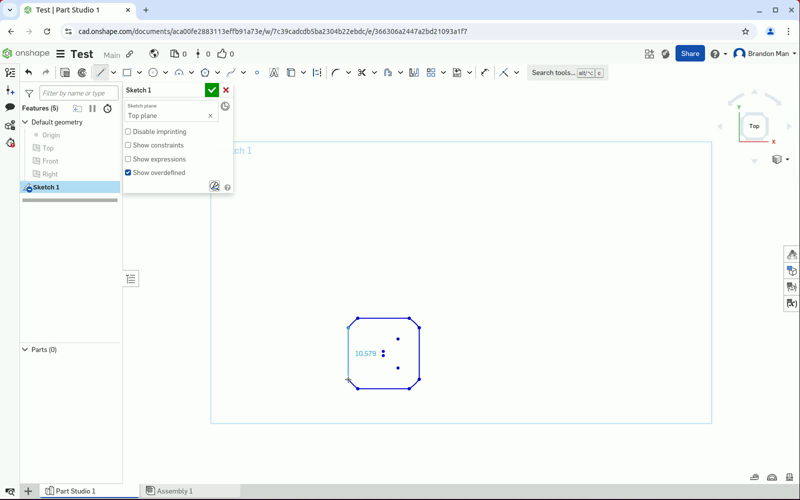
key_up(shift)
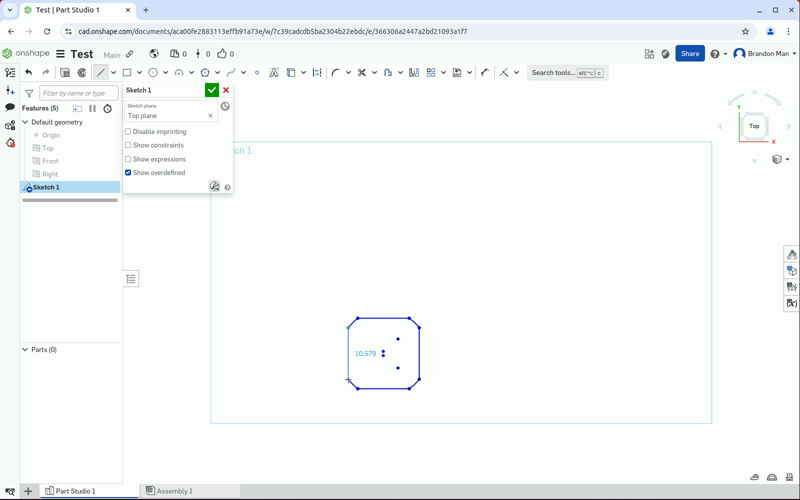
click(348, 379)
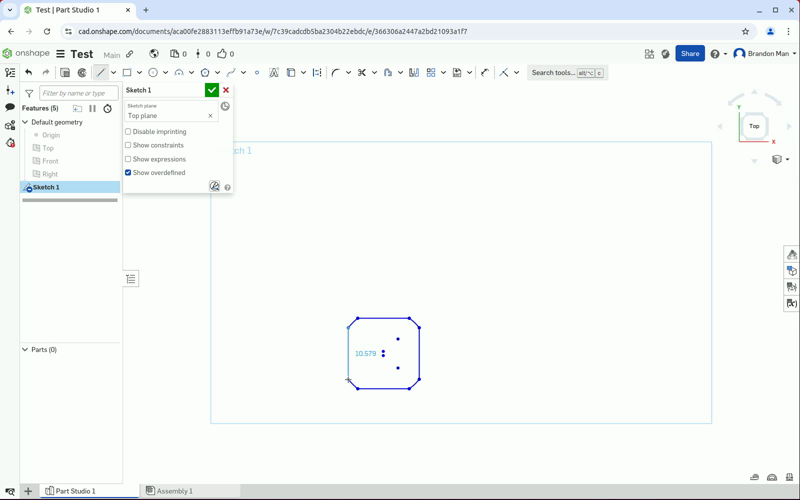
key(esc)
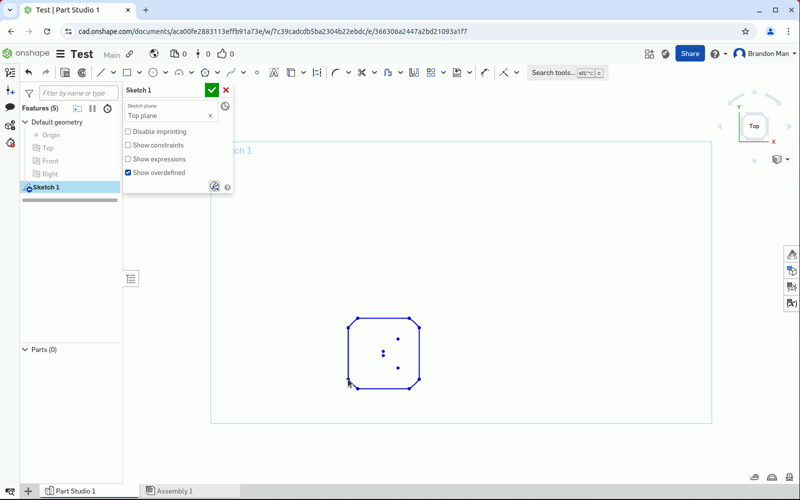
key(c)
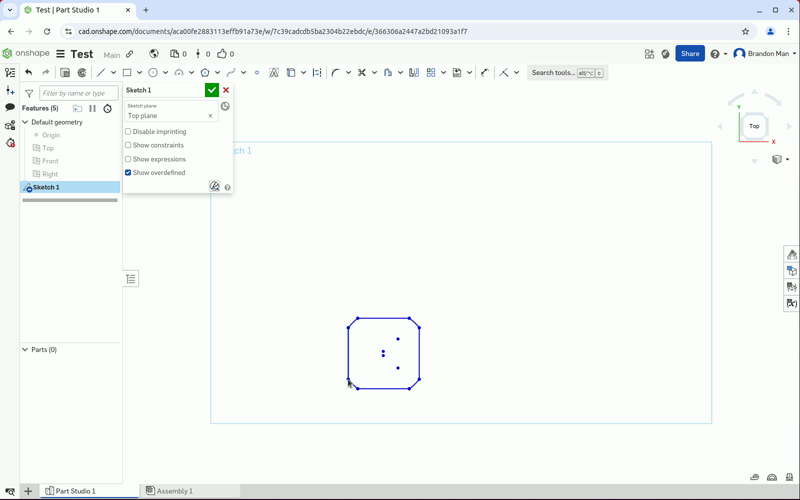
key_down(shift)
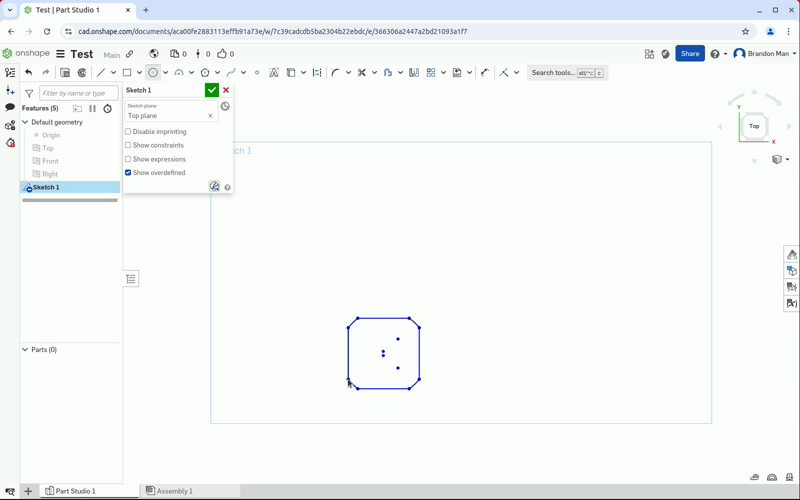
mouse_move(357, 379)
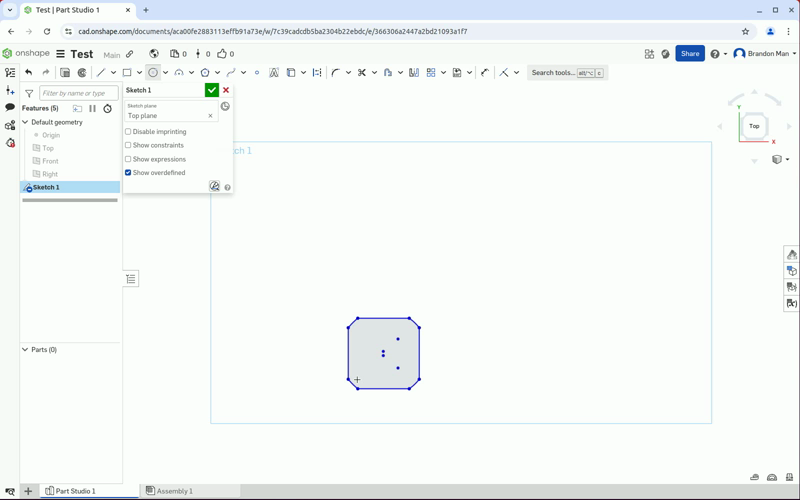
click(357, 379)
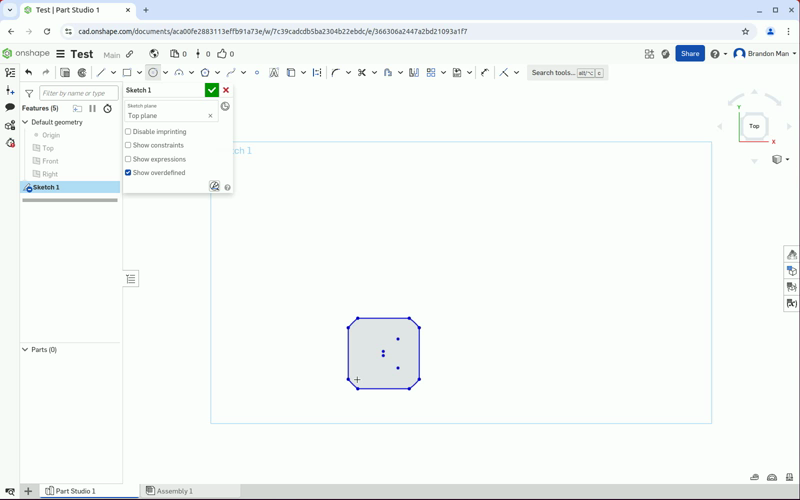
key_up(shift)
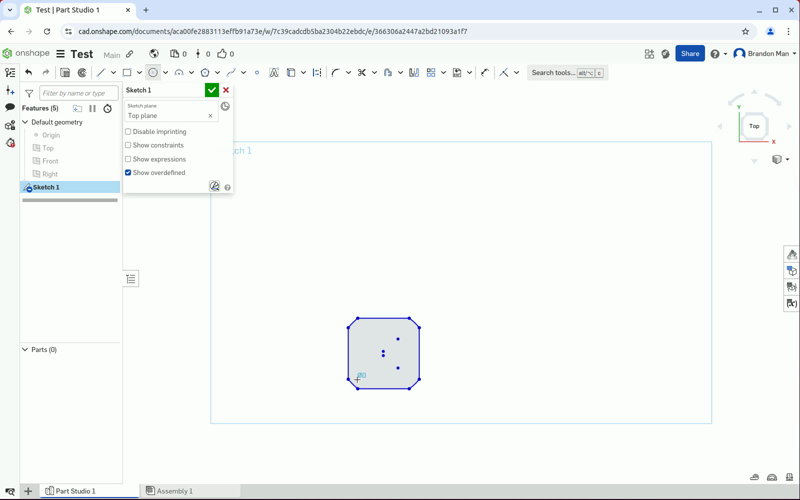
mouse_move(359, 379)
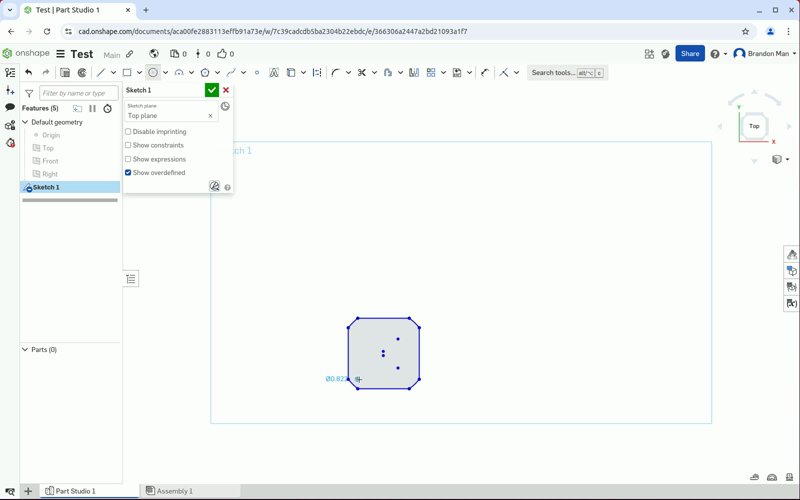
scroll(6)
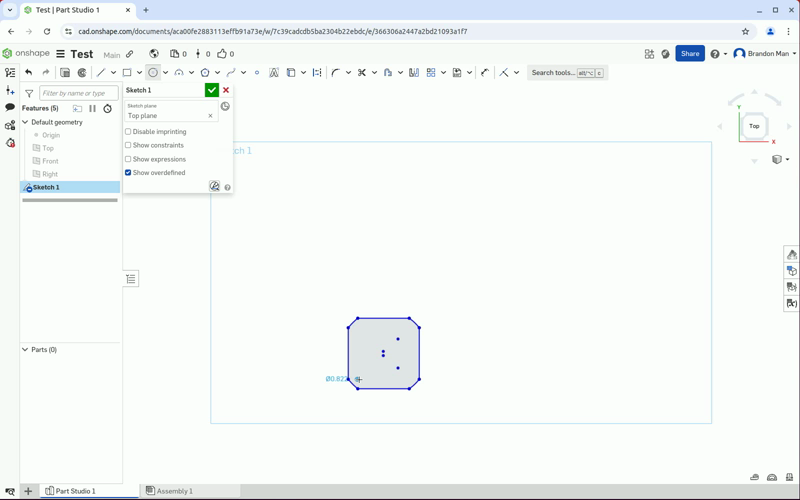
scroll(6)
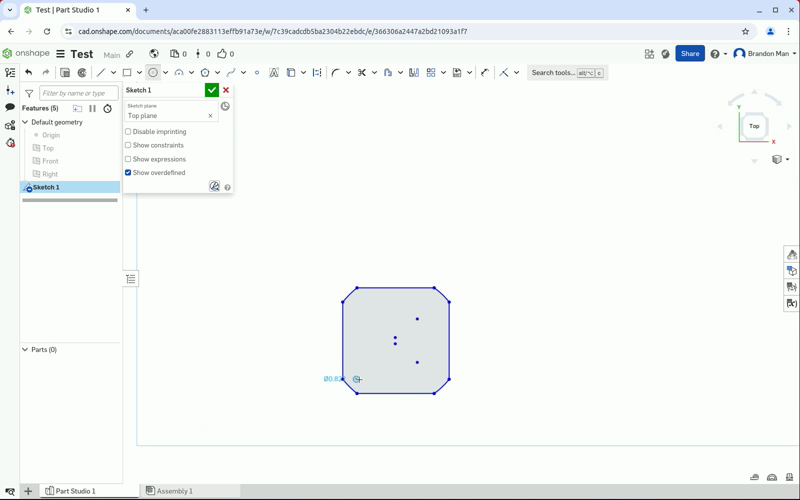
scroll(6)
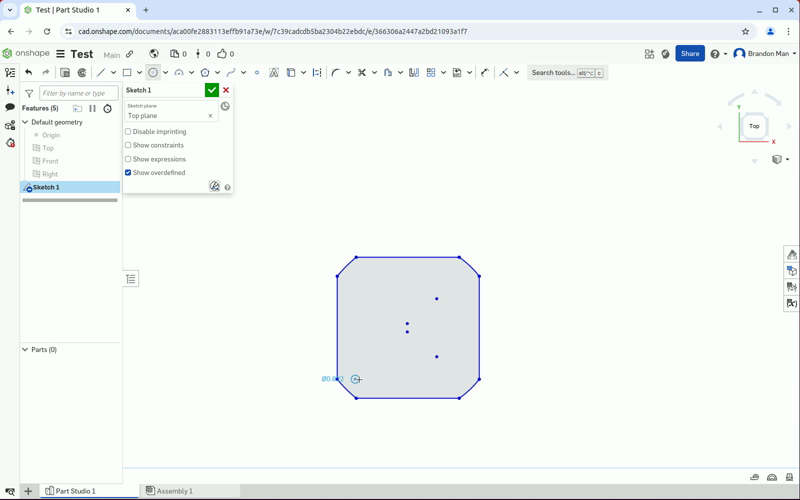
scroll(6)
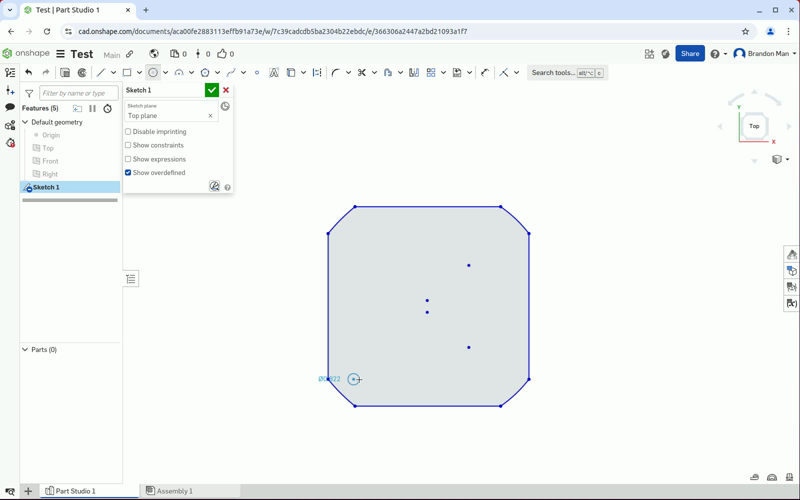
scroll(6)
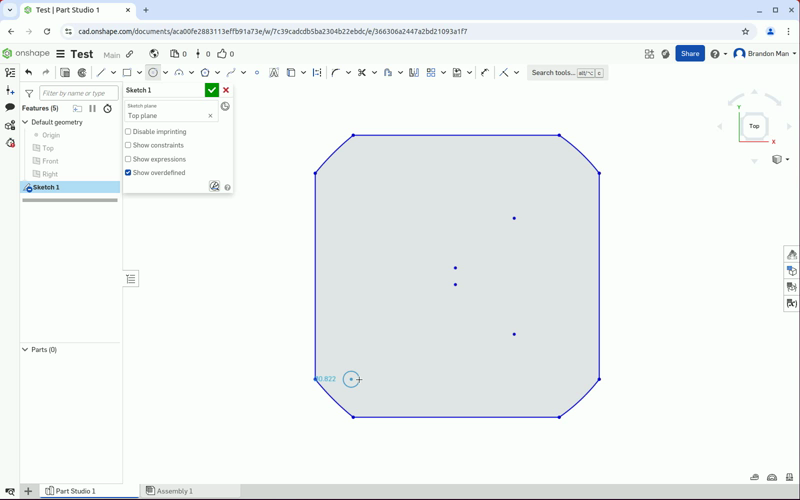
scroll(6)
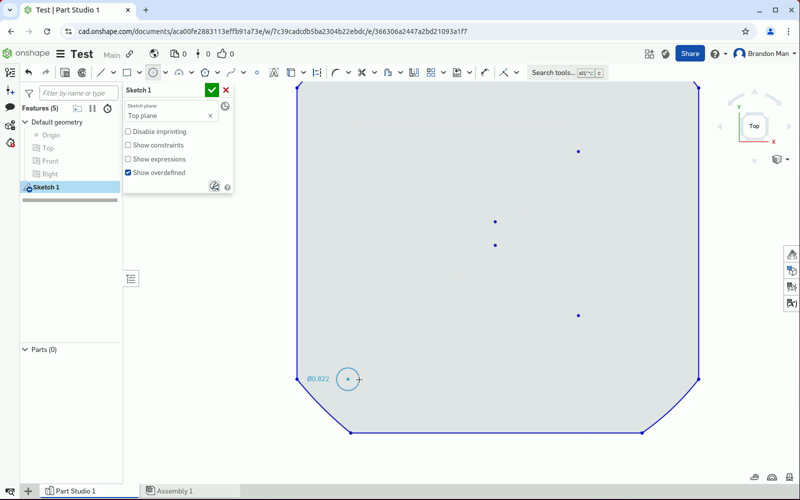
scroll(6)
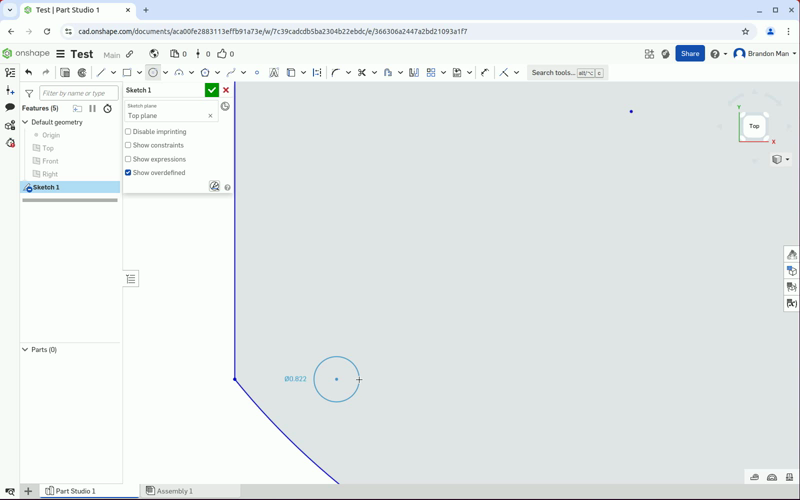
click(359, 379)
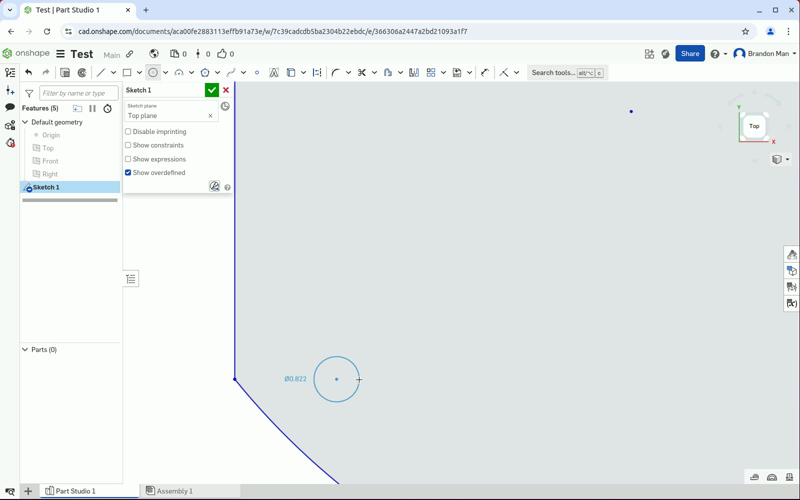
scroll(-6)
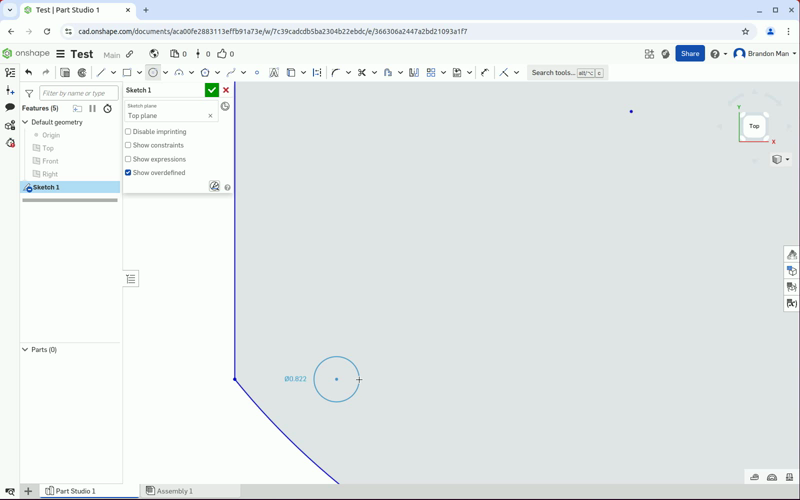
scroll(-6)
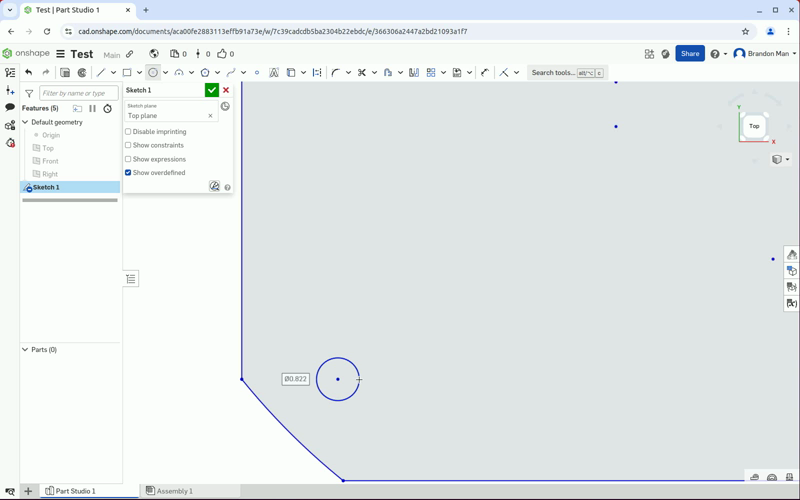
scroll(-6)
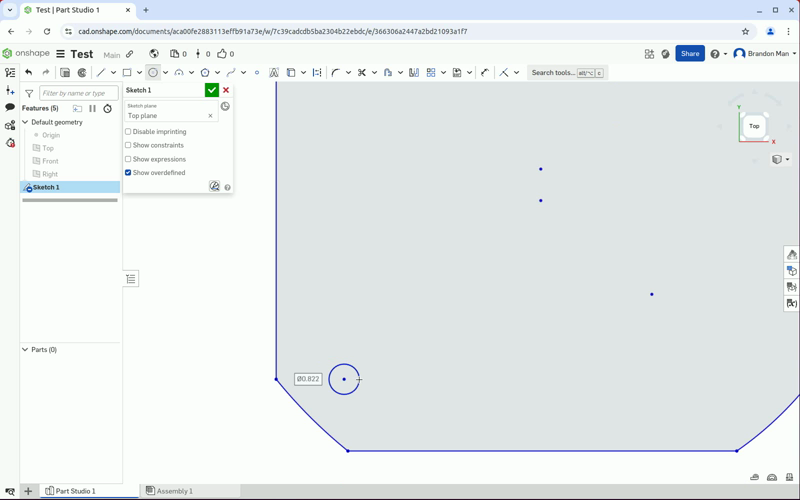
scroll(-6)
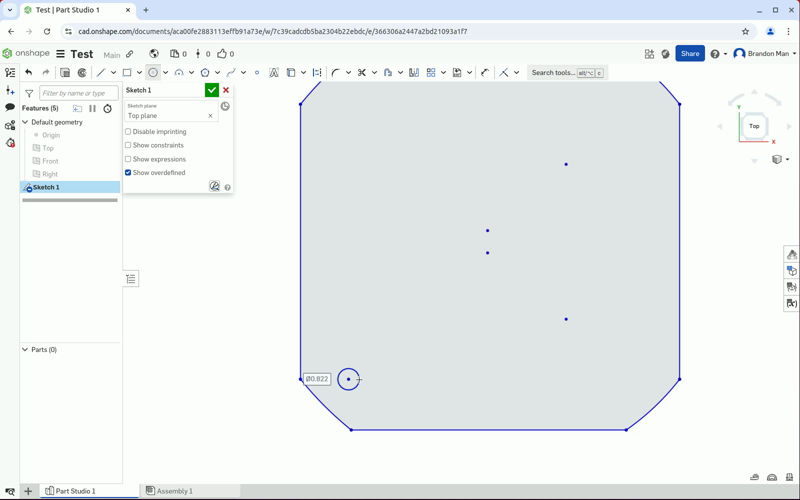
scroll(-6)
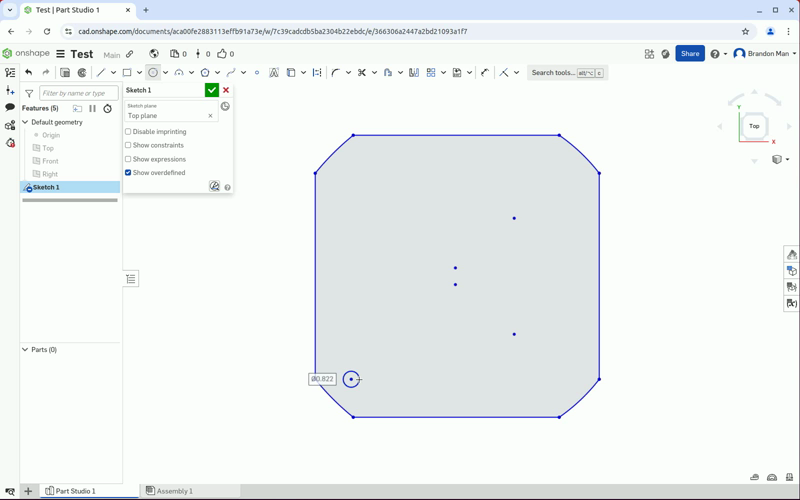
scroll(-6)
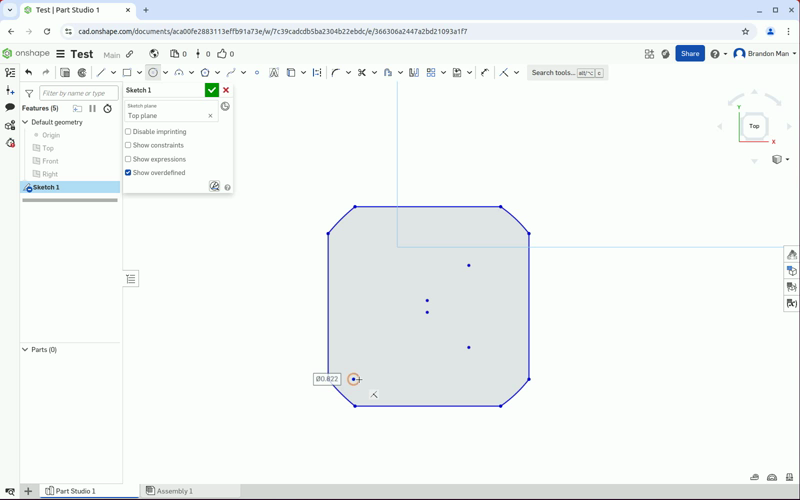
scroll(-6)
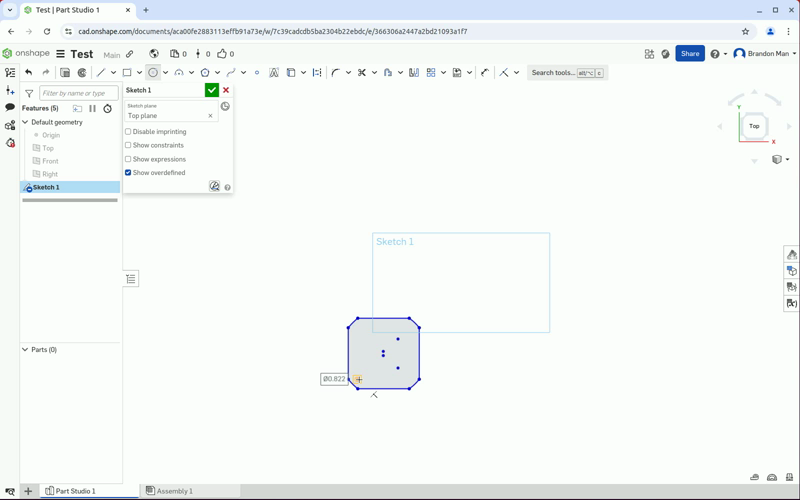
key(esc)
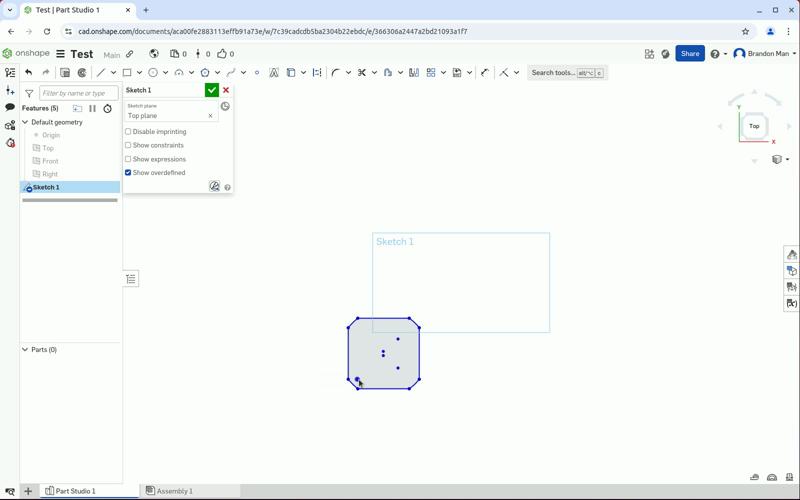
key(c)
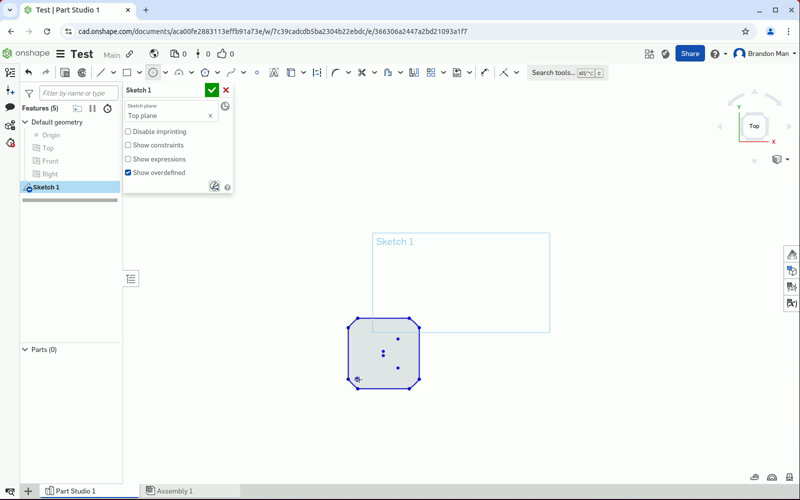
key_down(shift)
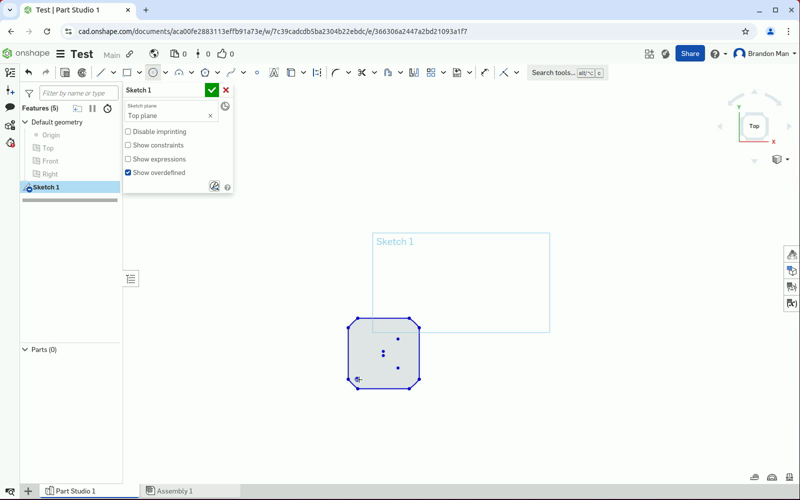
mouse_move(357, 327)
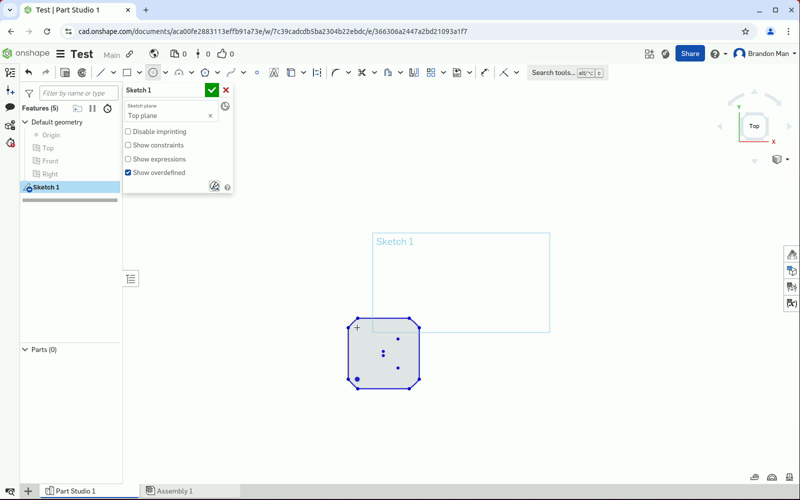
click(357, 327)
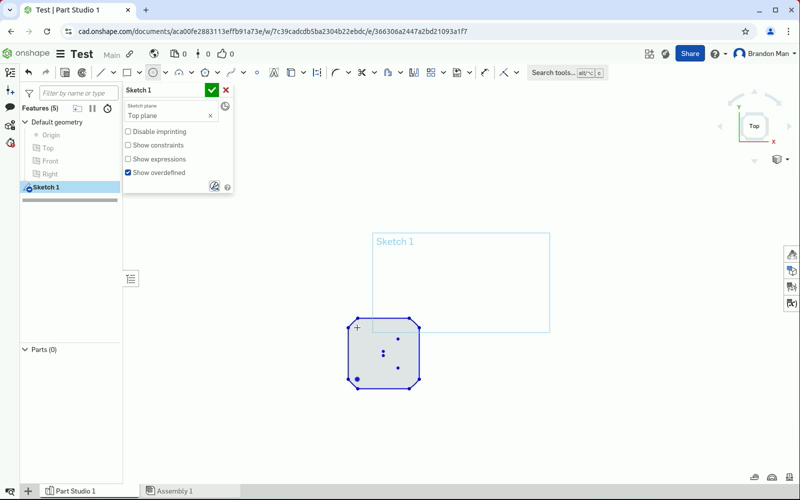
key_up(shift)
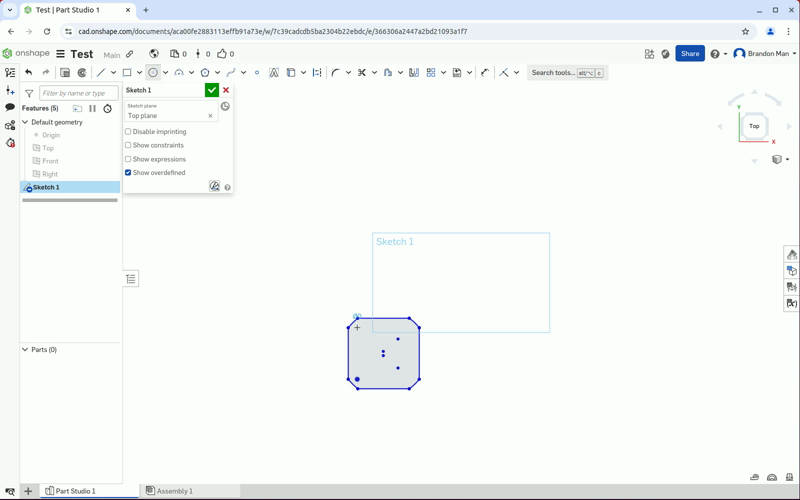
mouse_move(359, 327)
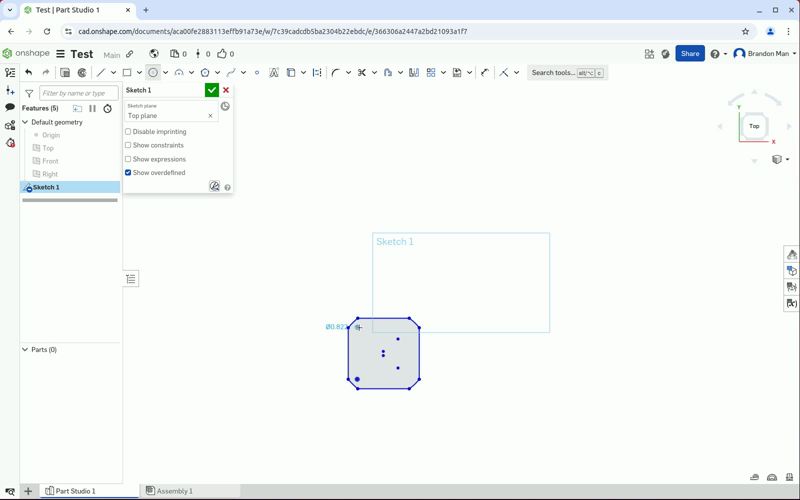
scroll(6)
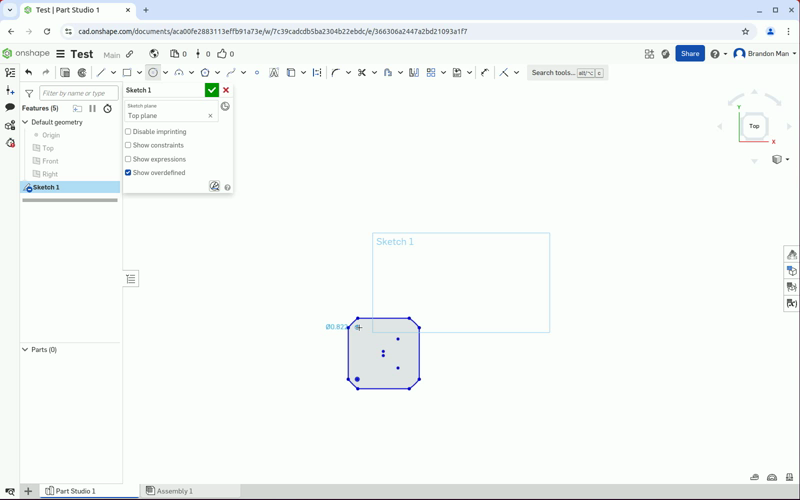
scroll(6)
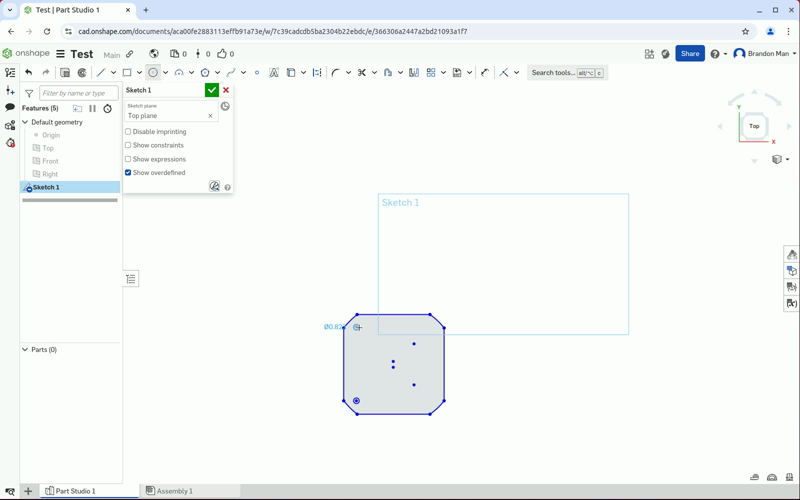
scroll(6)
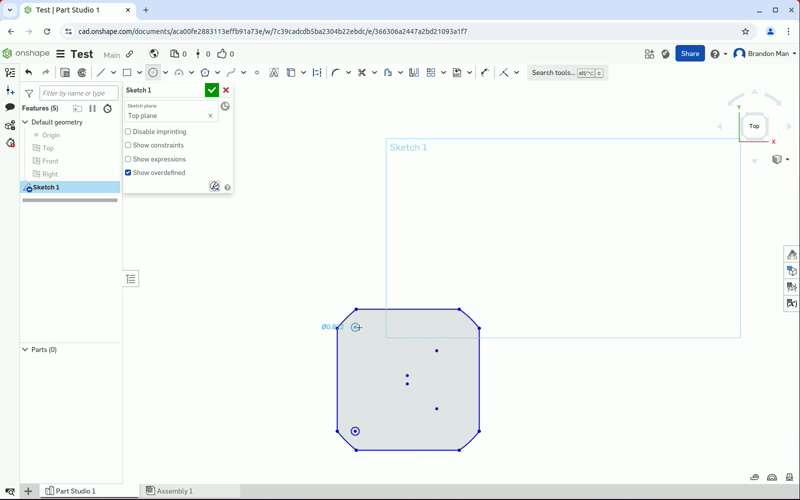
scroll(6)
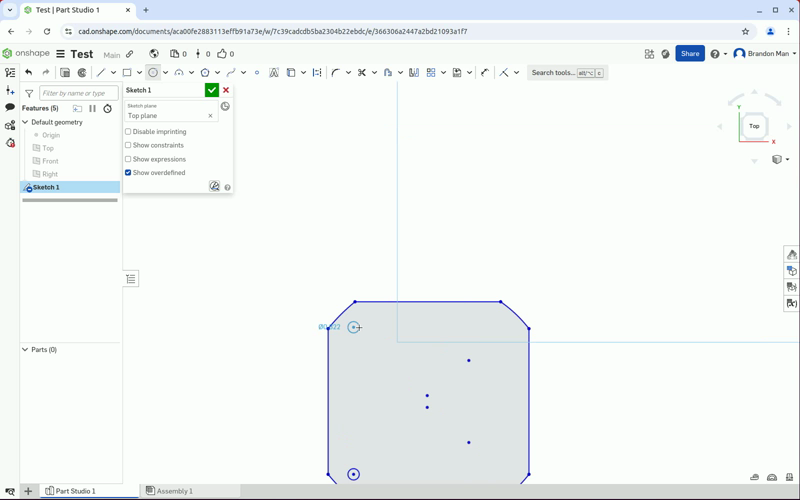
scroll(6)
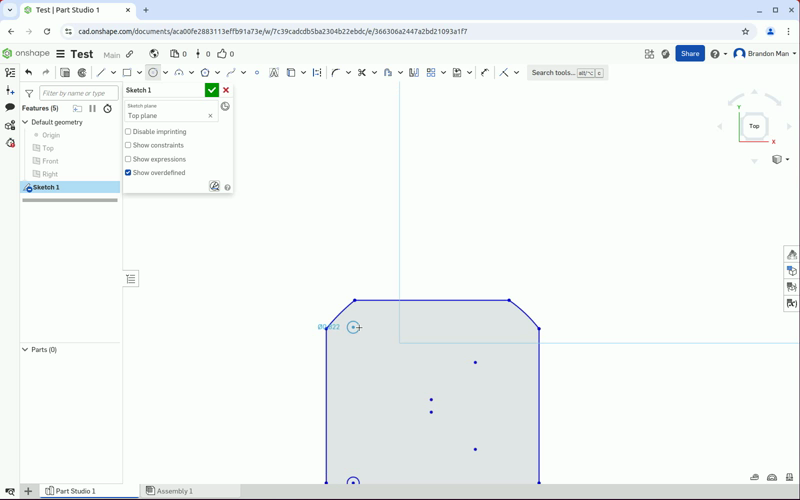
scroll(6)
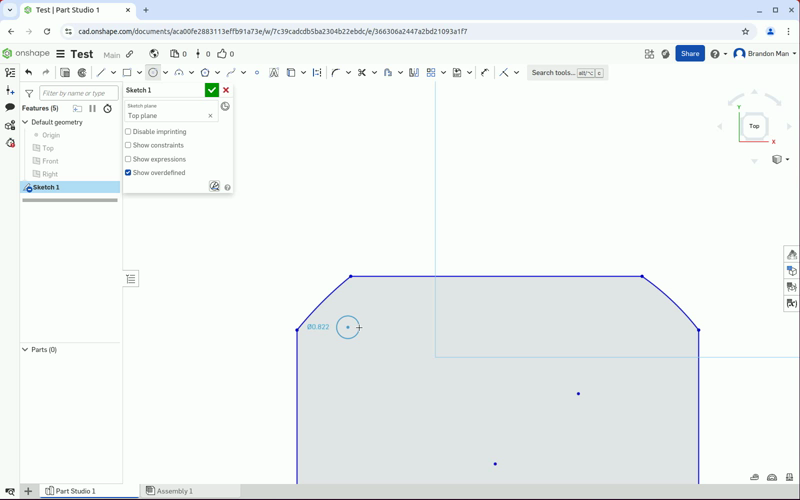
scroll(6)
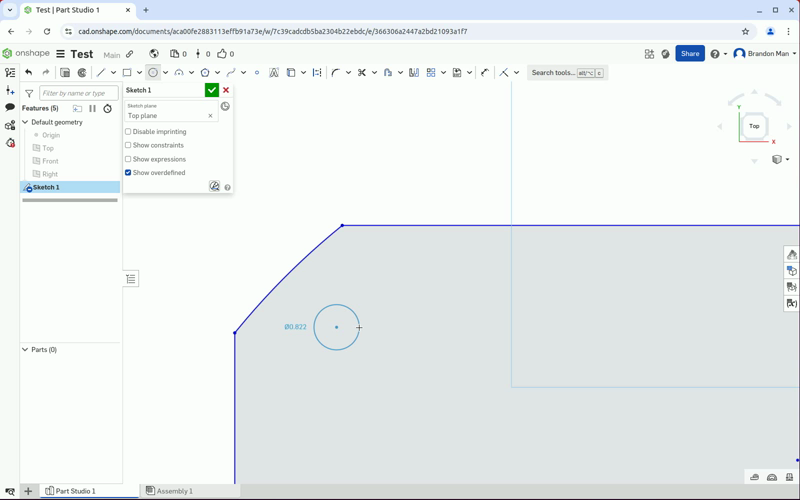
click(359, 327)
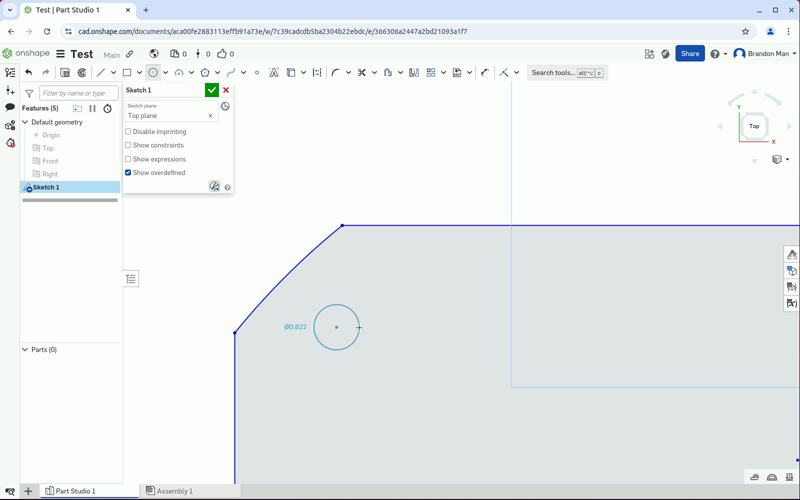
scroll(-6)
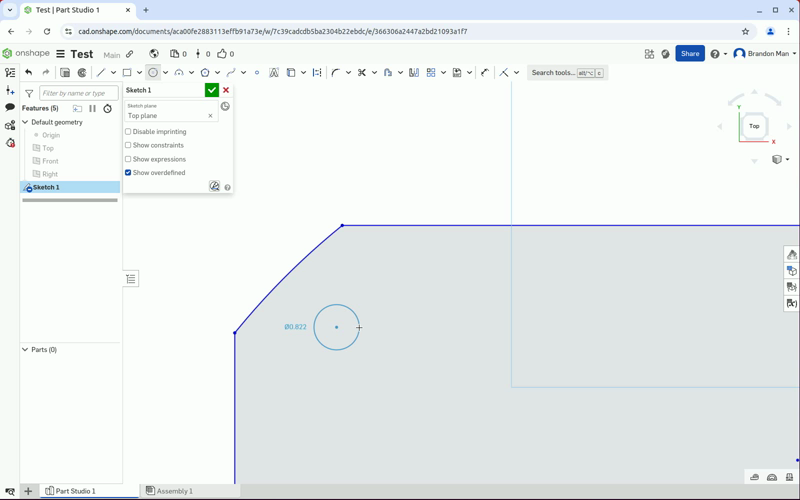
scroll(-6)
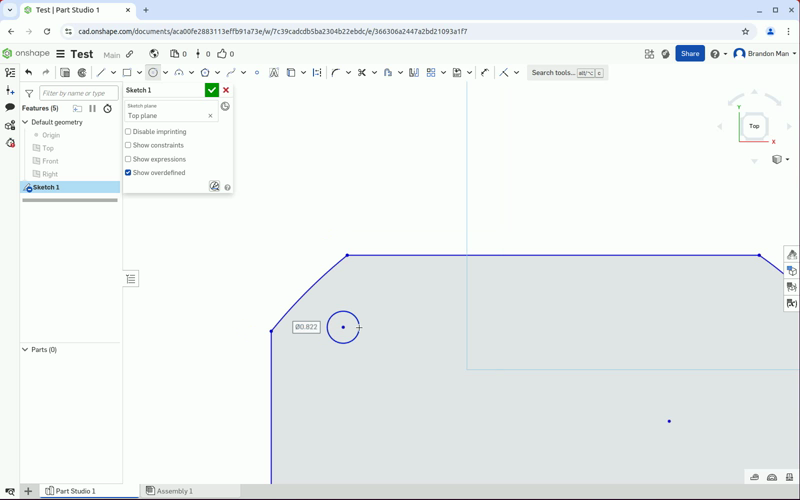
scroll(-6)
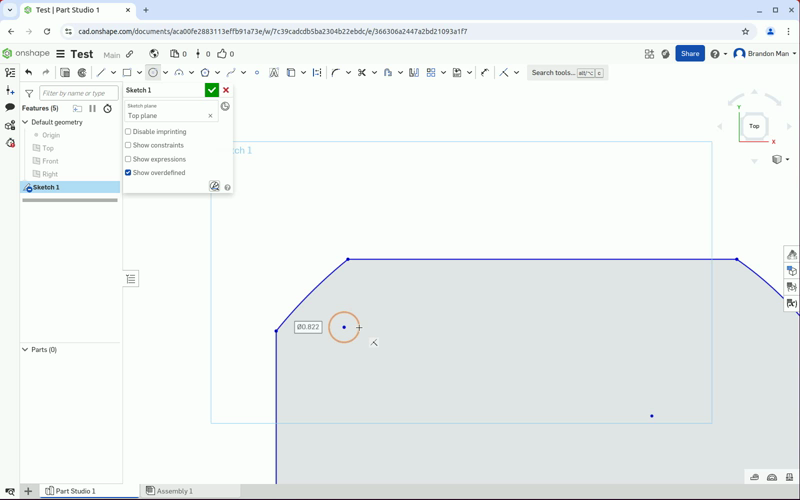
scroll(-6)
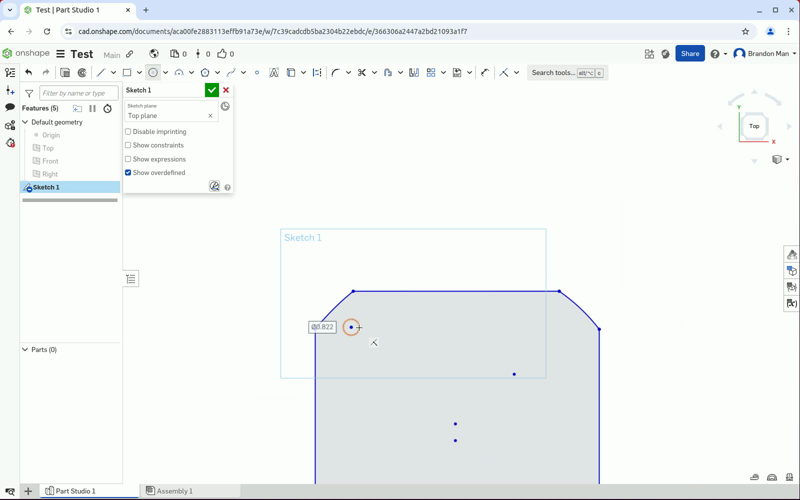
scroll(-6)
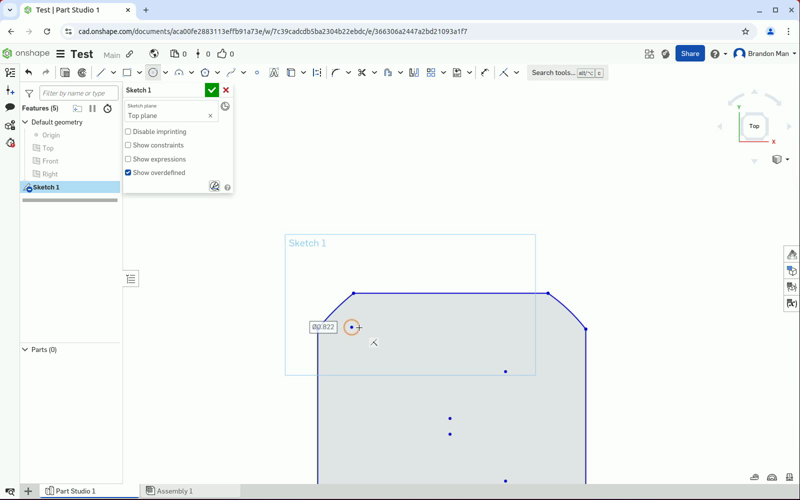
scroll(-6)
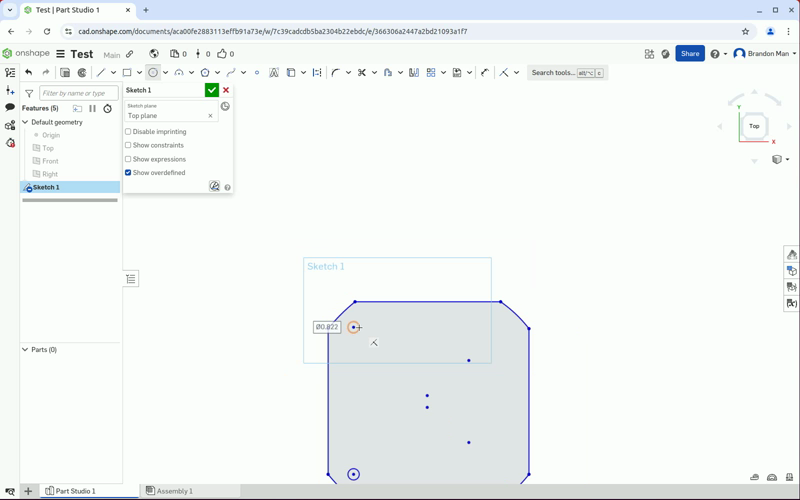
scroll(-6)
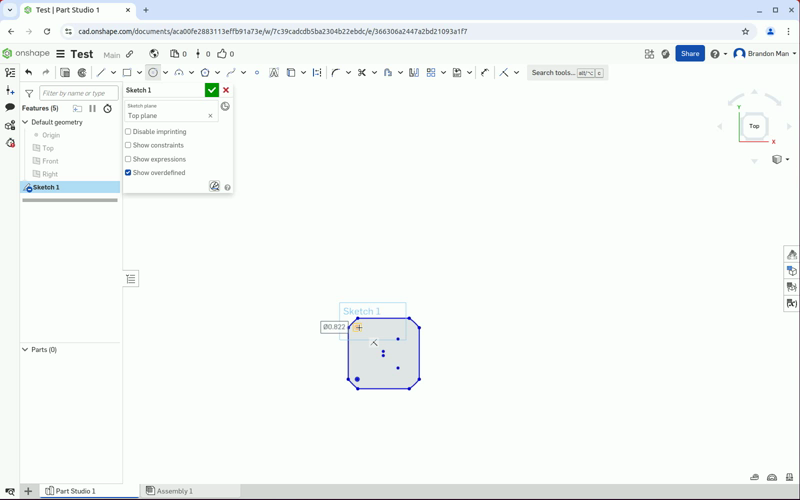
key(esc)
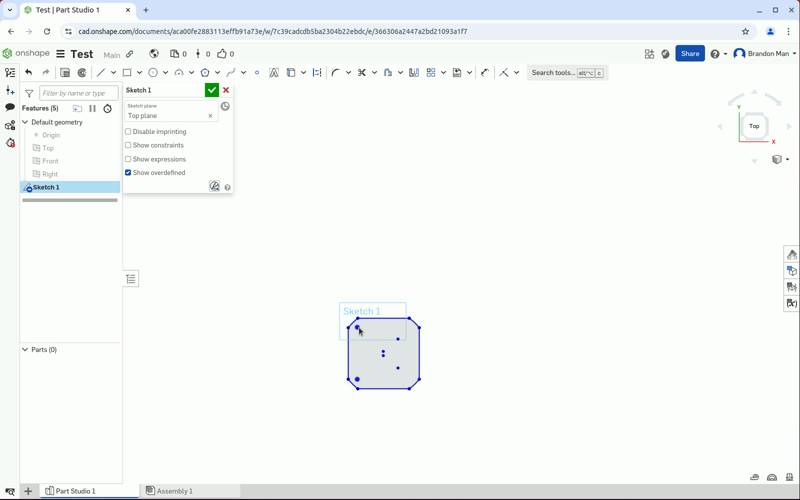
key(c)
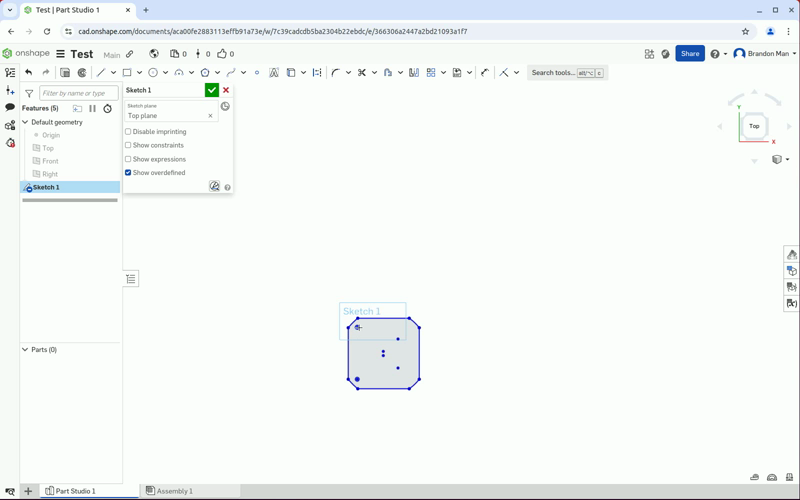
key_down(shift)
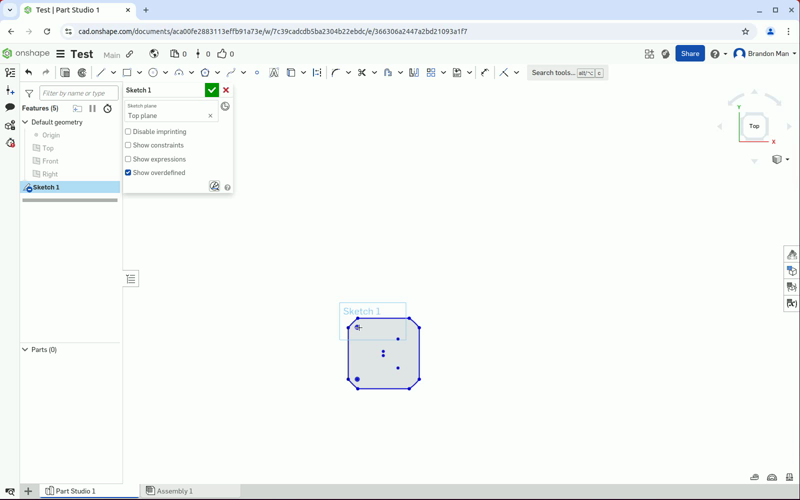
mouse_move(410, 379)
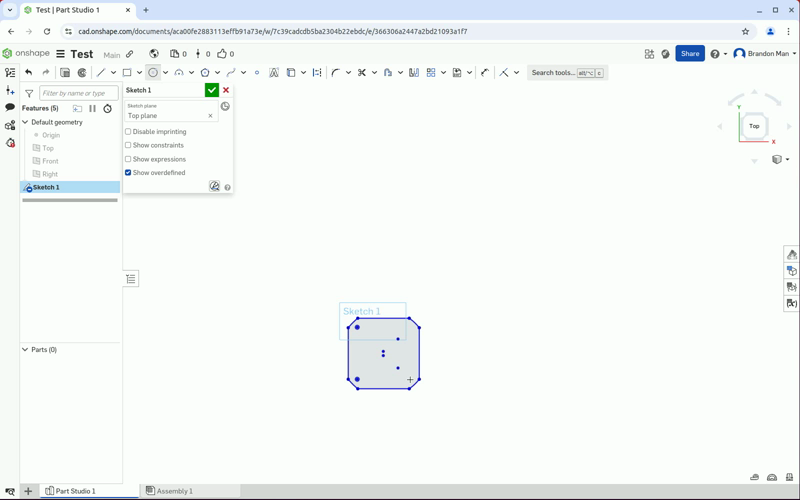
click(410, 379)
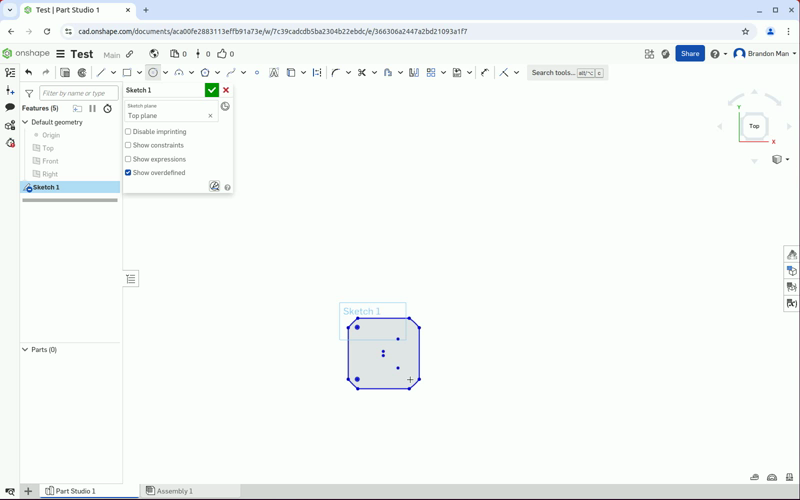
key_up(shift)
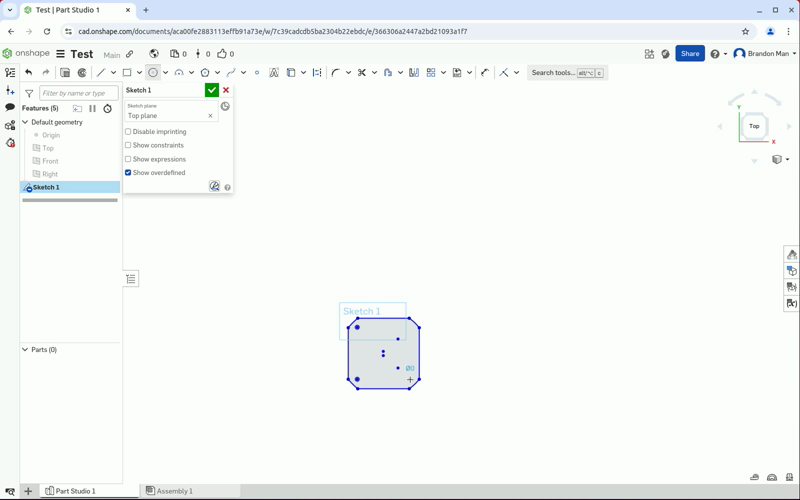
mouse_move(412, 379)
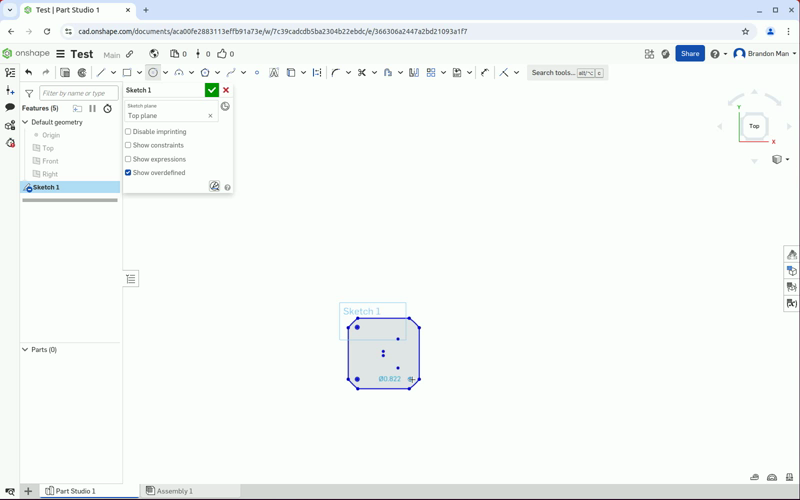
scroll(6)
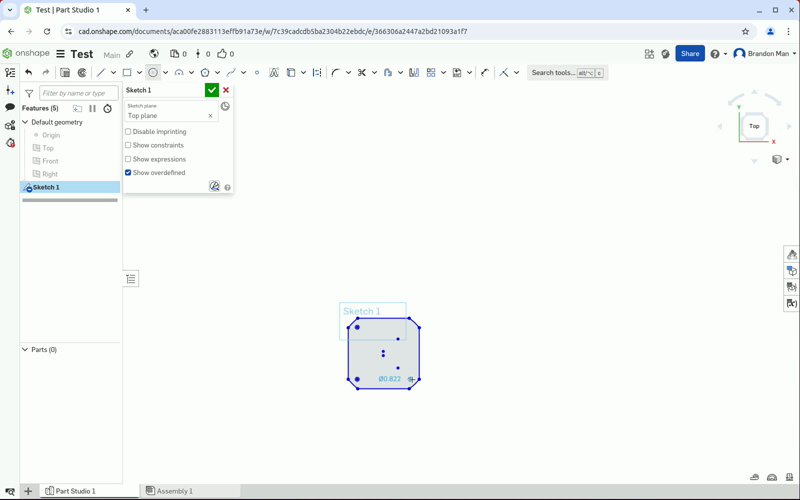
scroll(6)
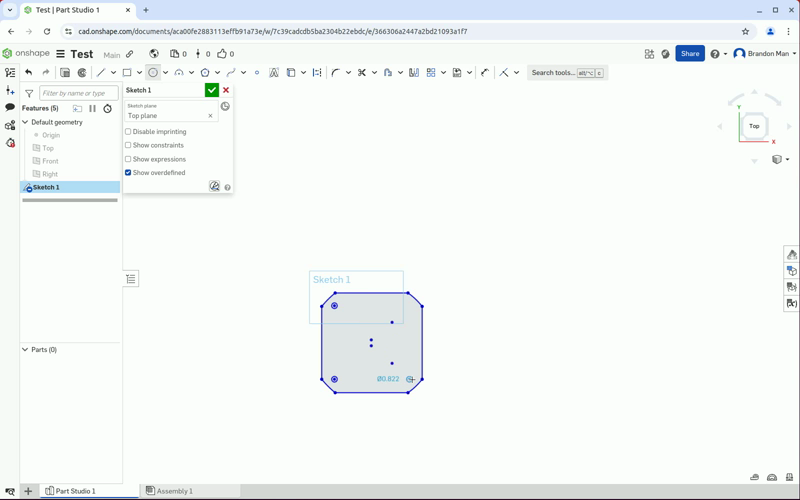
scroll(6)
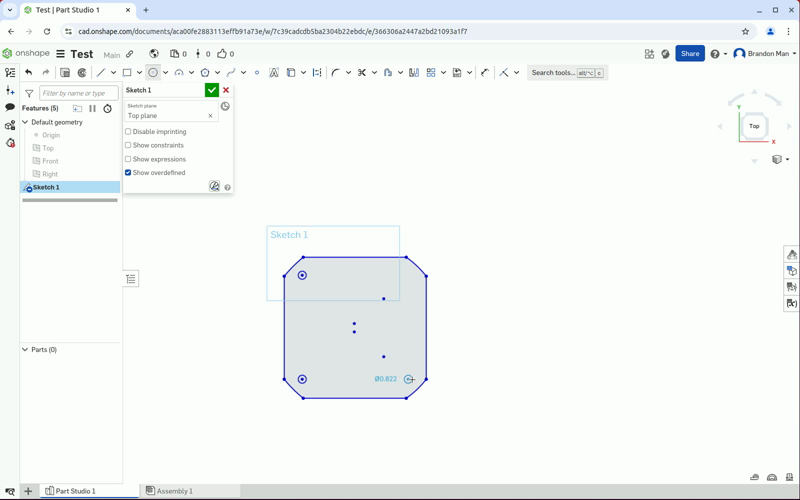
scroll(6)
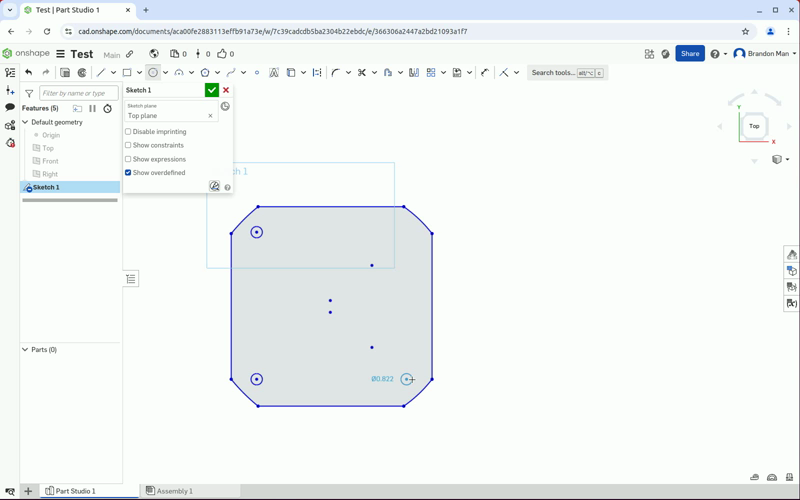
scroll(6)
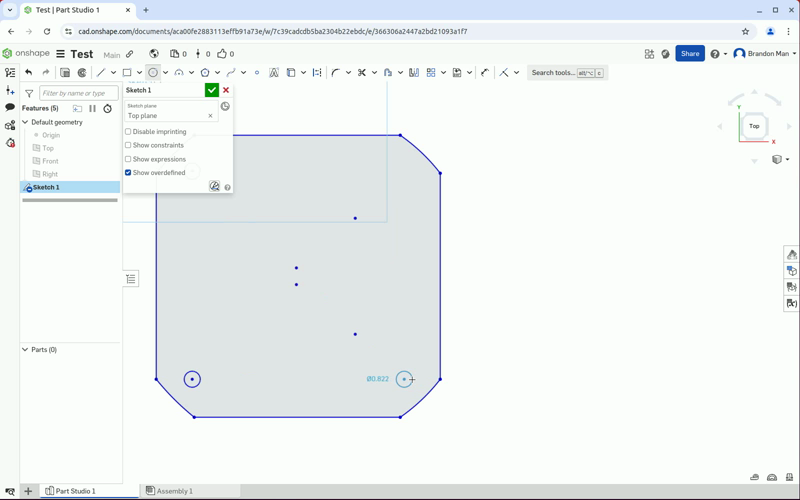
scroll(6)
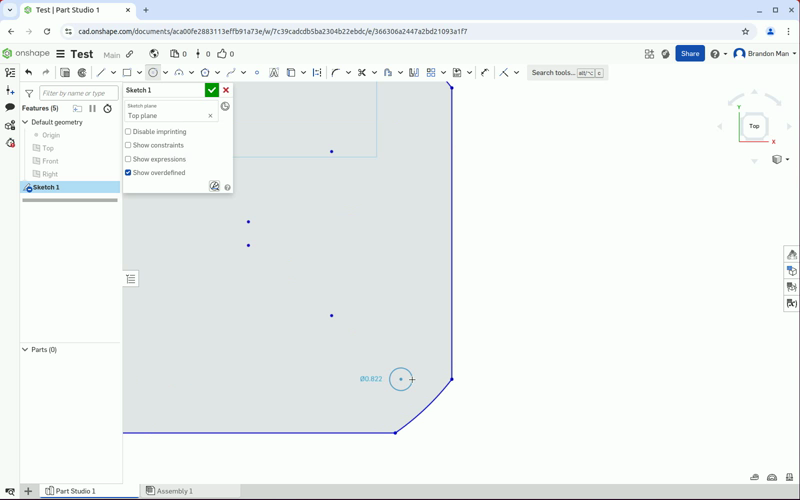
scroll(6)
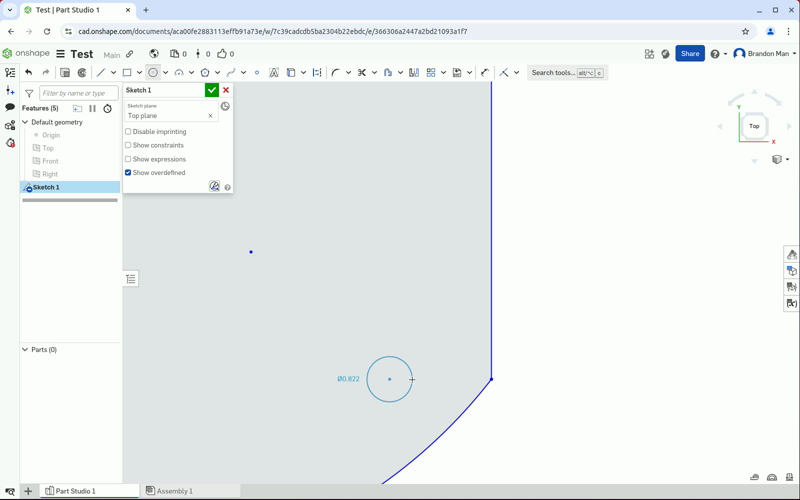
click(412, 379)
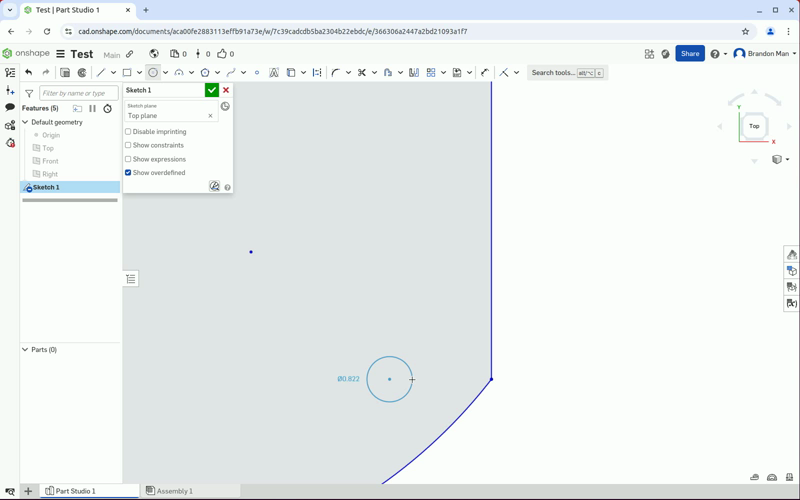
scroll(-6)
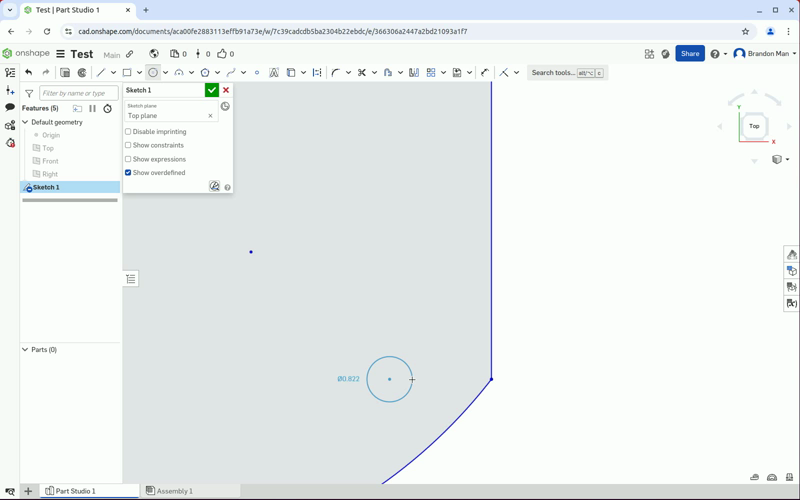
scroll(-6)
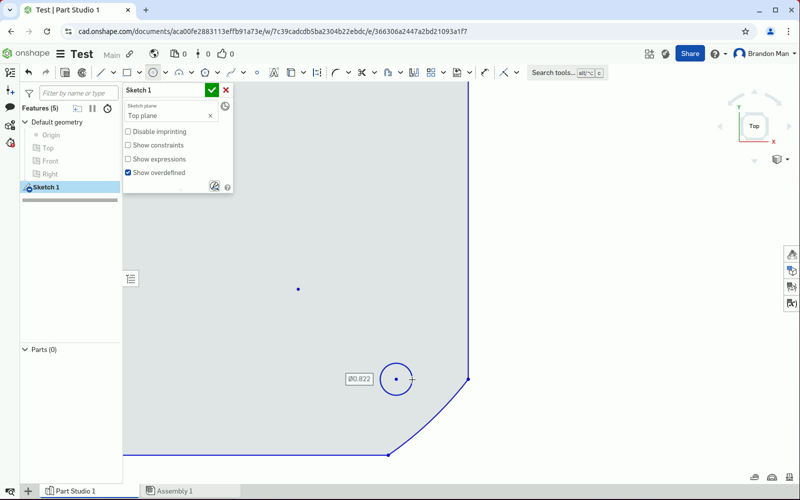
scroll(-6)
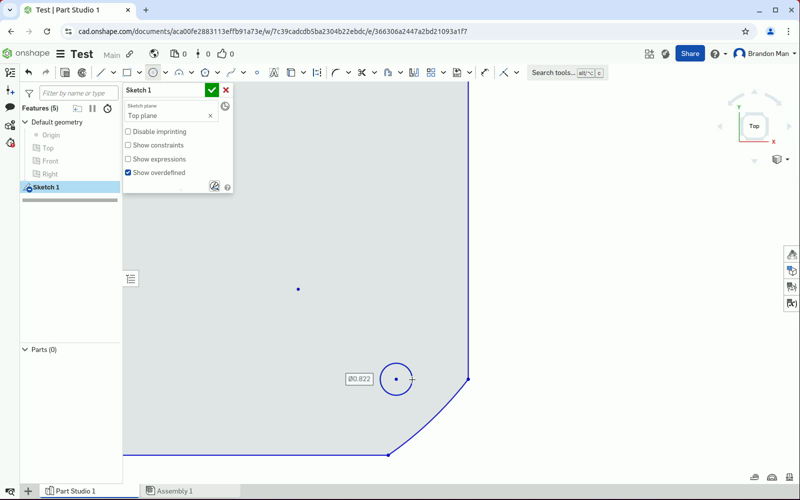
scroll(-6)
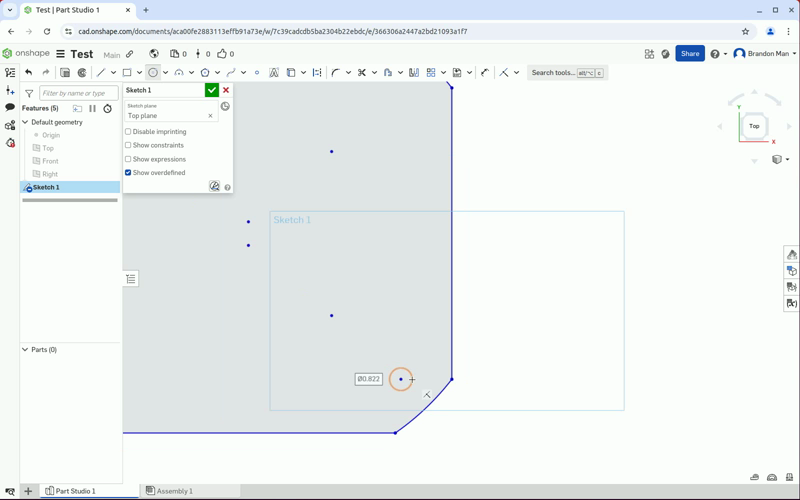
scroll(-6)
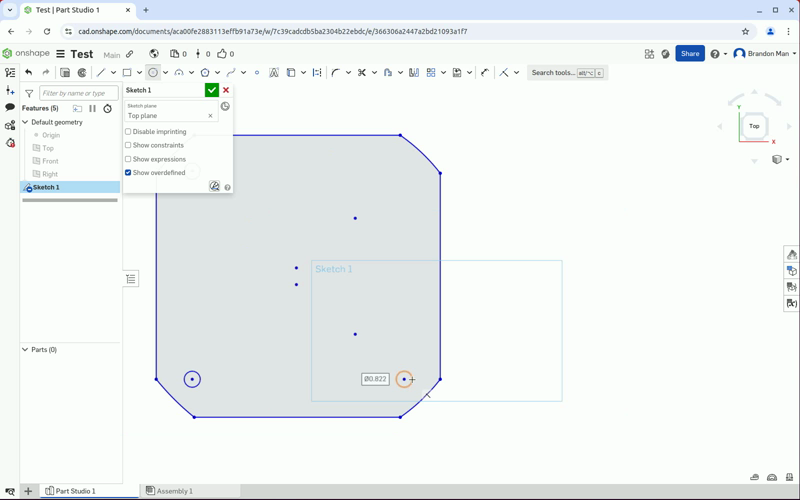
scroll(-6)
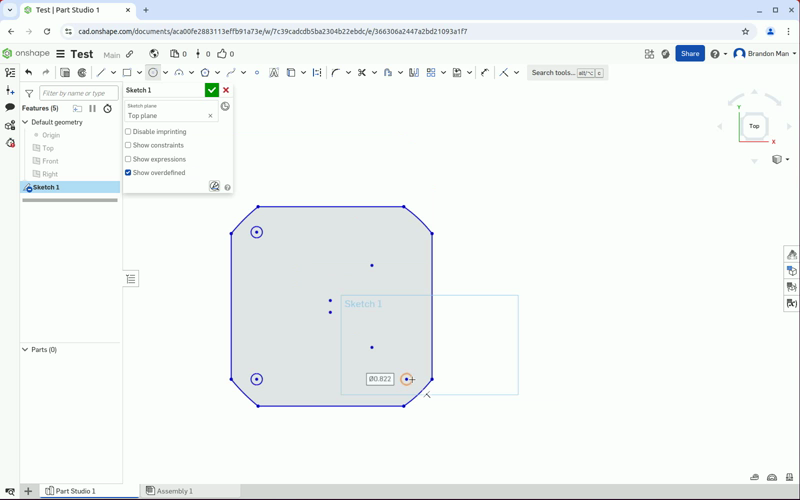
scroll(-6)
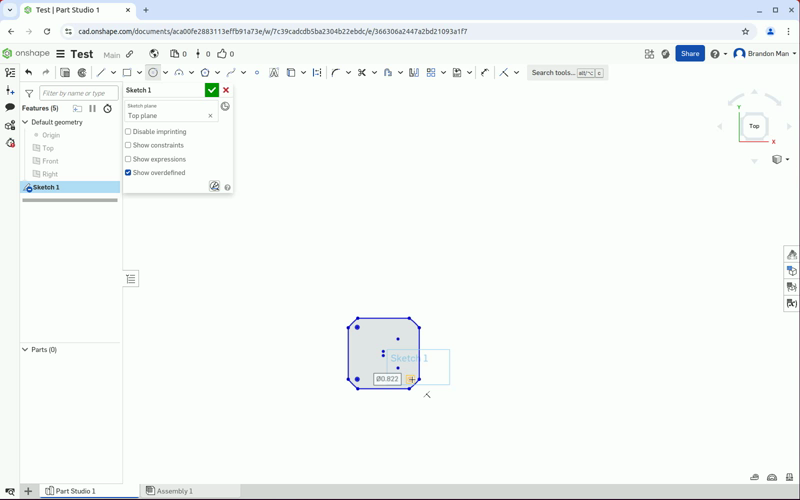
key(esc)
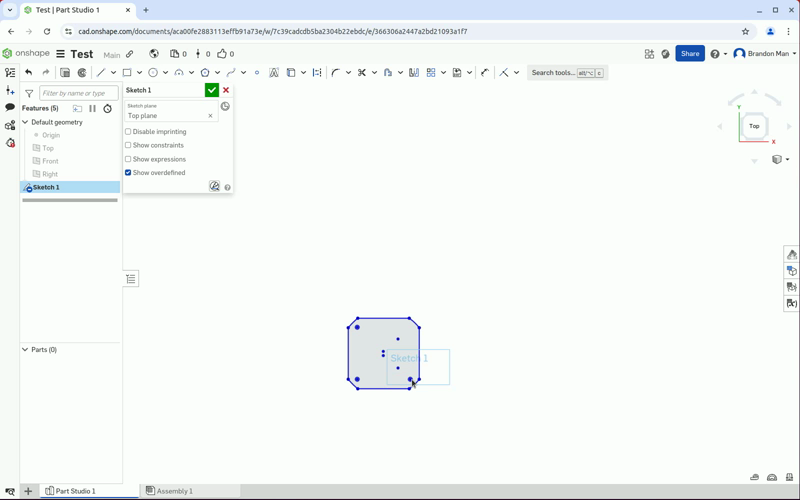
key(c)
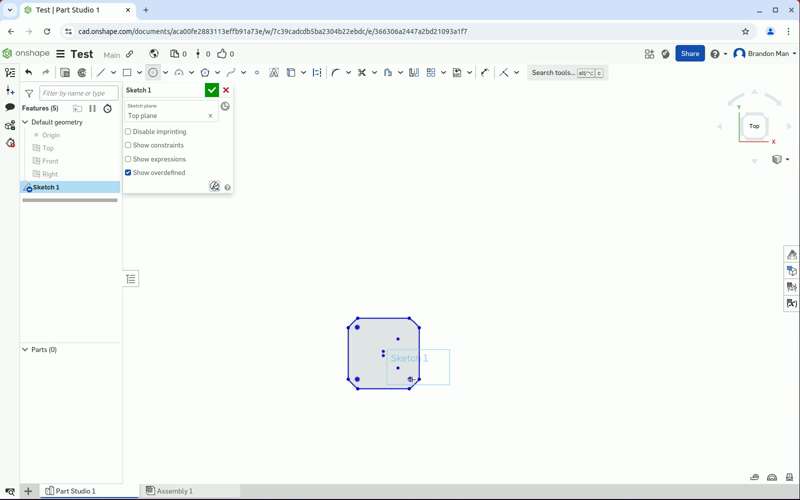
key_down(shift)
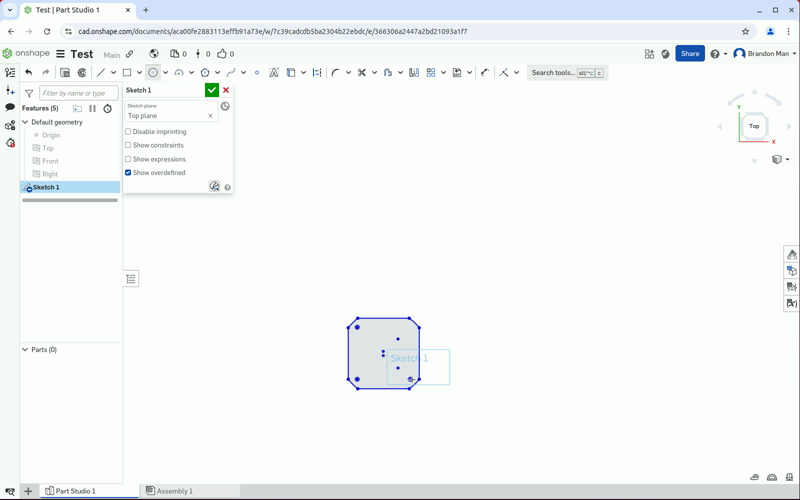
mouse_move(410, 327)
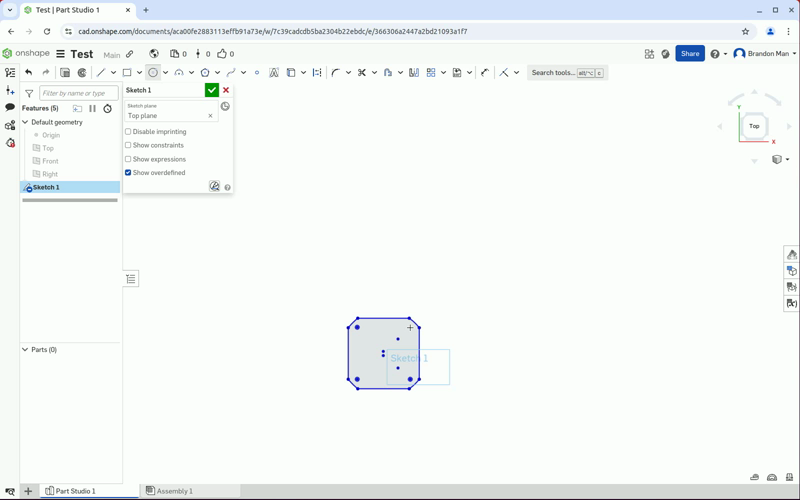
click(410, 327)
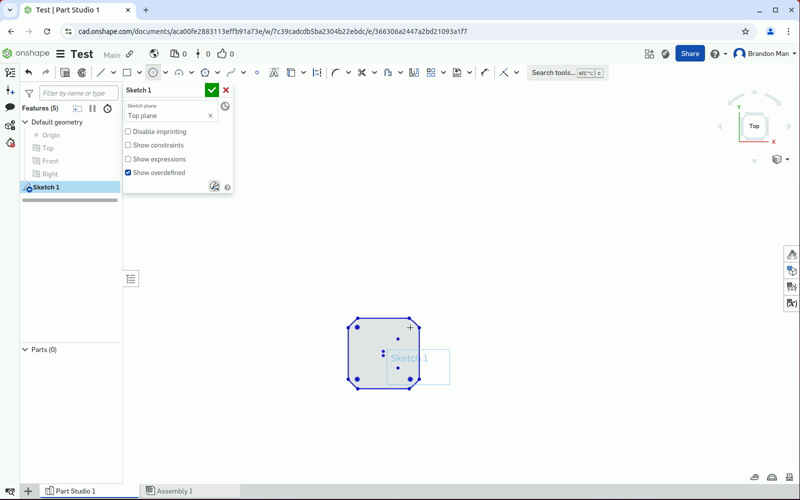
key_up(shift)
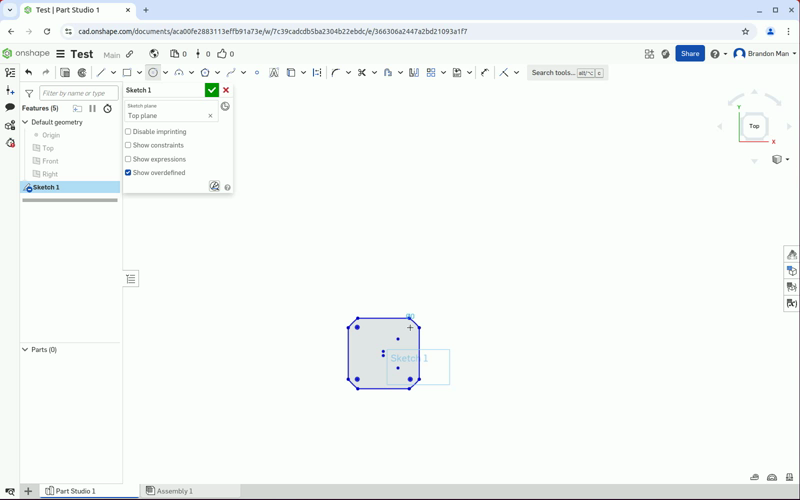
mouse_move(412, 327)
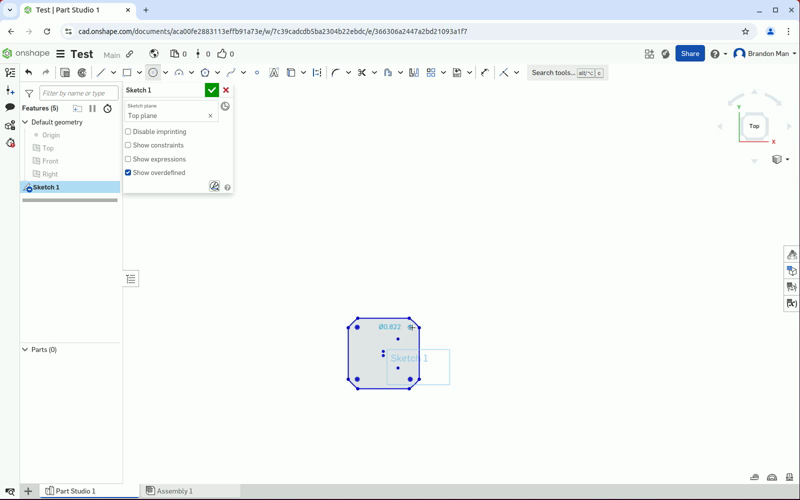
scroll(6)
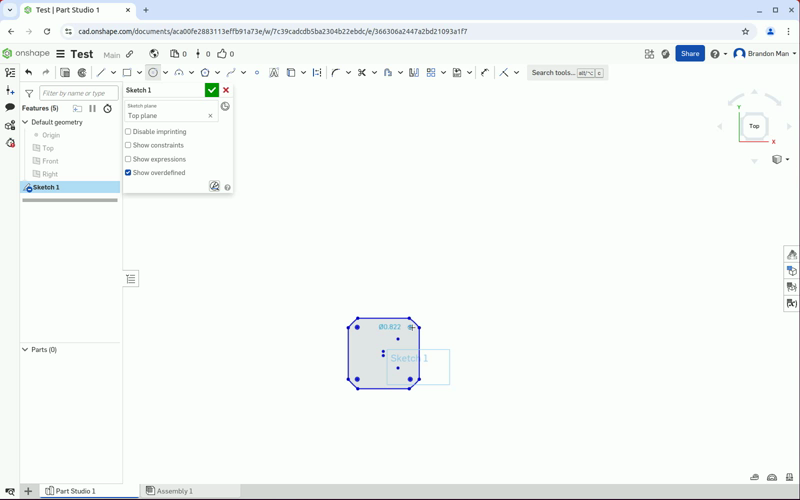
scroll(6)
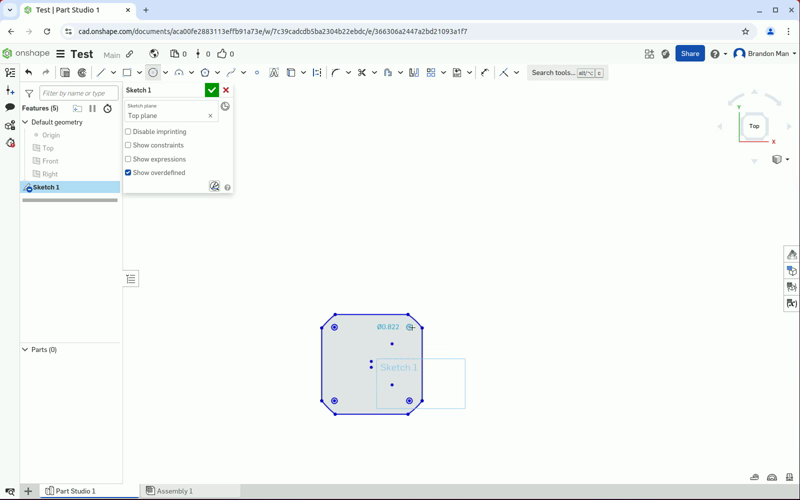
scroll(6)
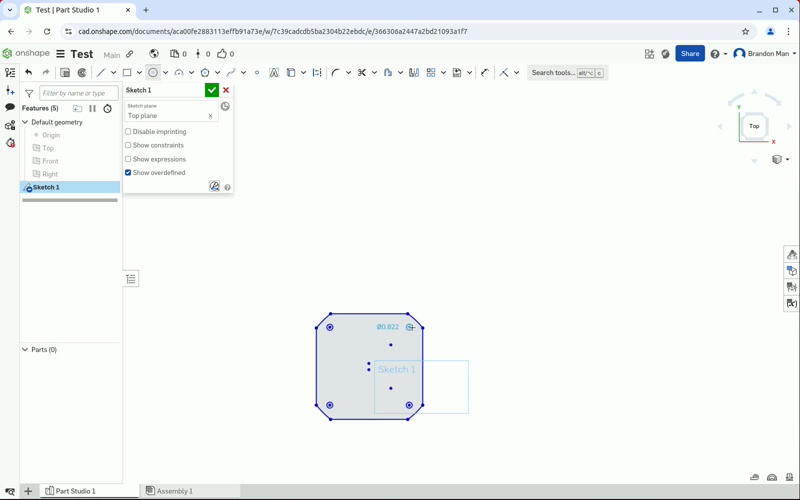
scroll(6)
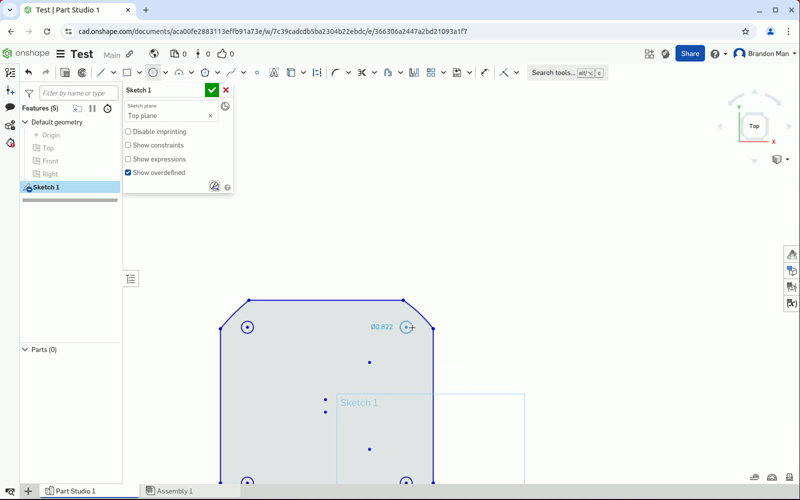
scroll(6)
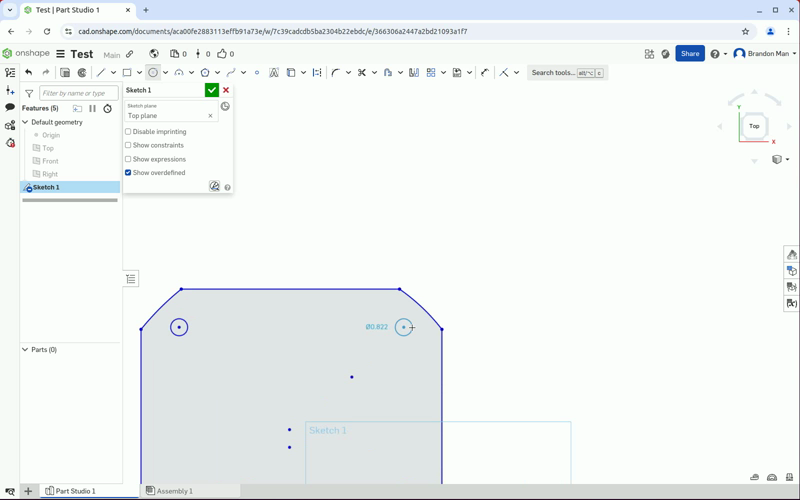
scroll(6)
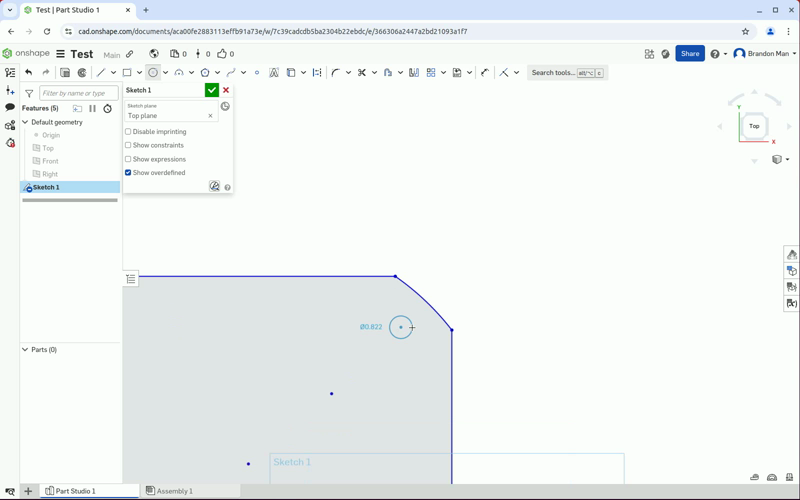
scroll(6)
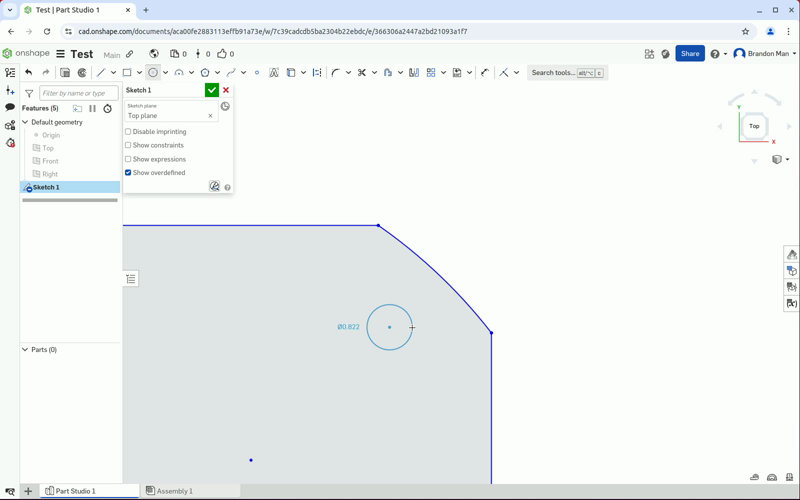
click(412, 327)
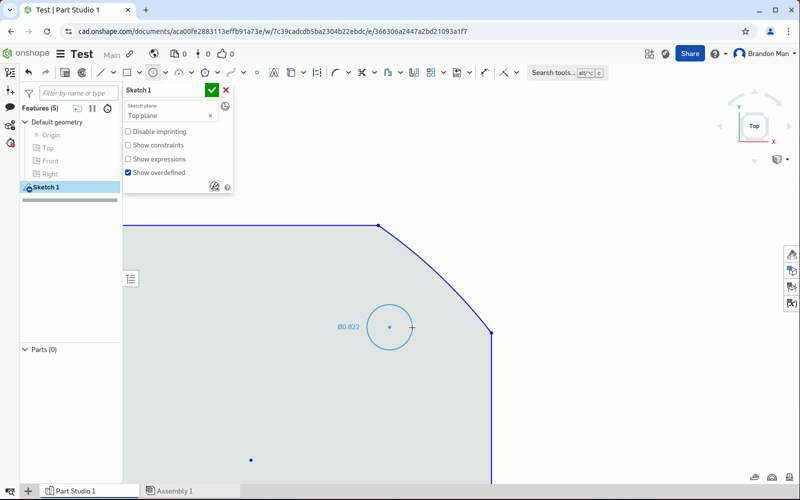
scroll(-6)
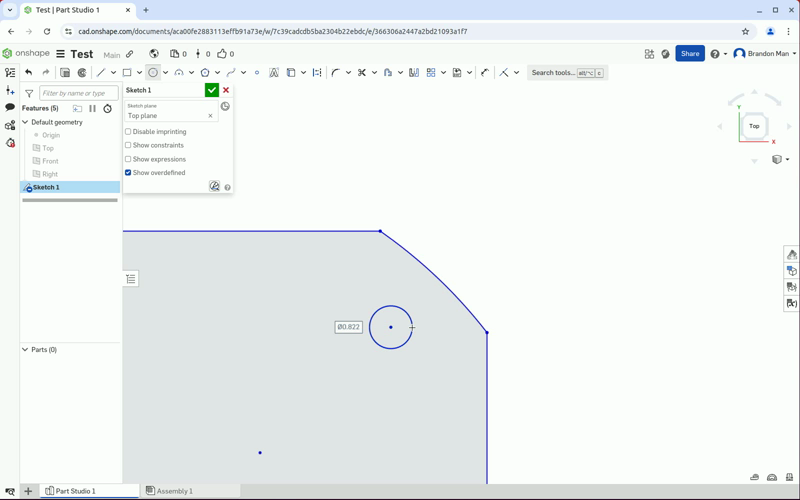
scroll(-6)
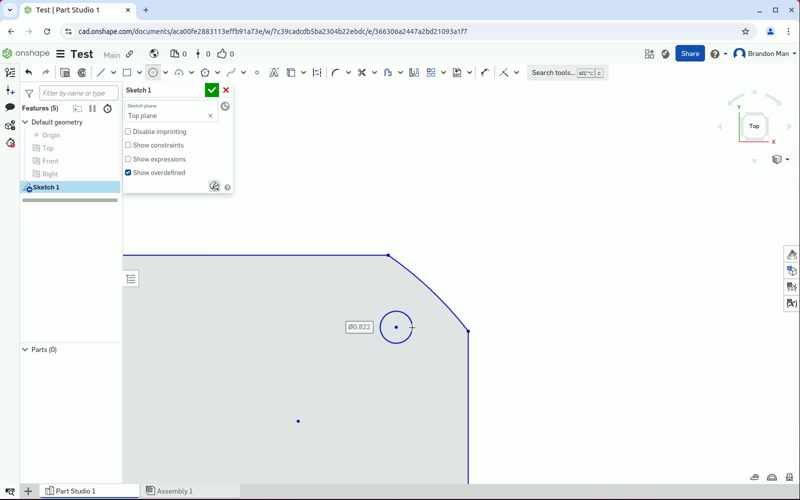
scroll(-6)
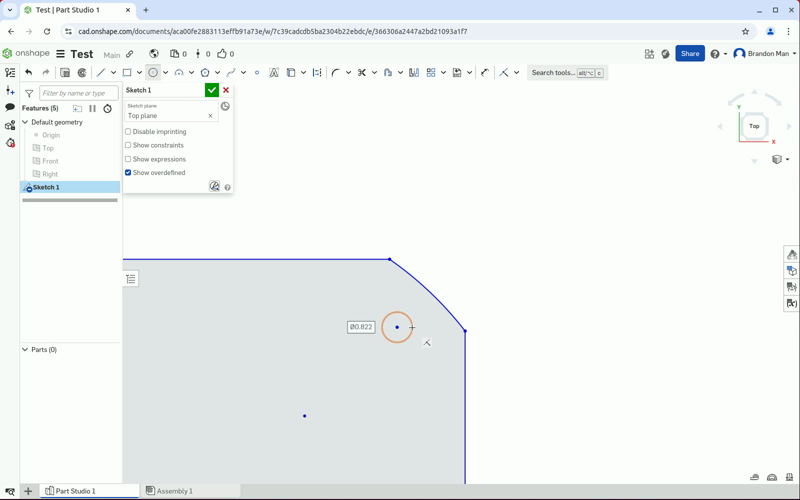
scroll(-6)
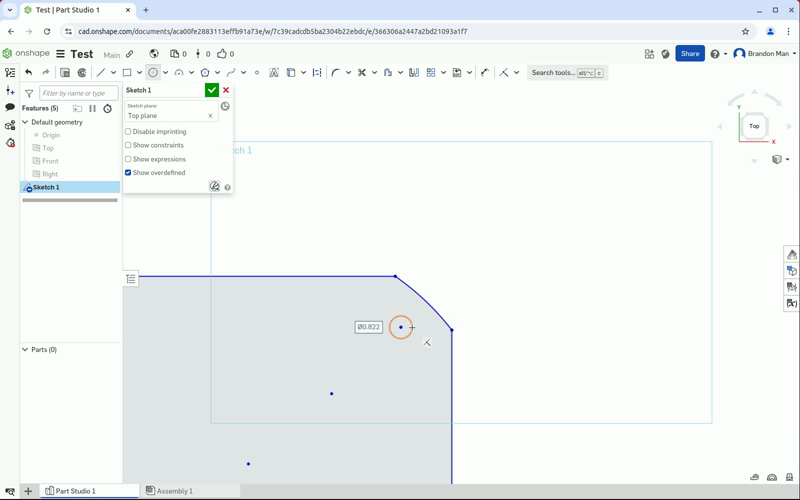
scroll(-6)
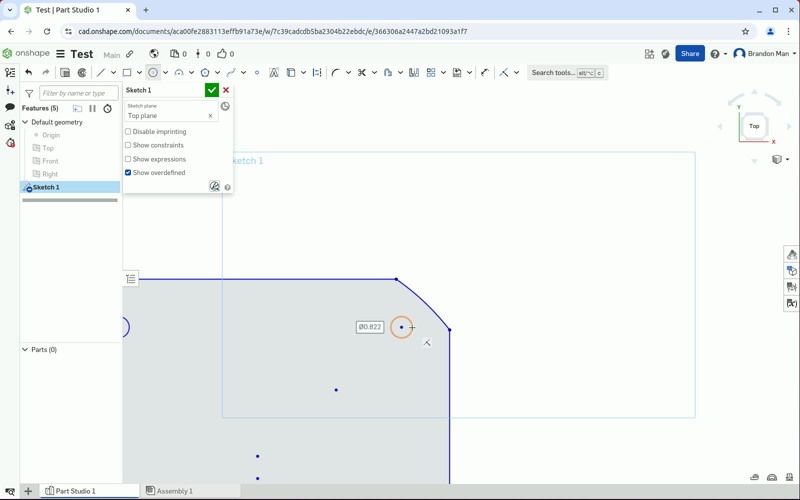
scroll(-6)
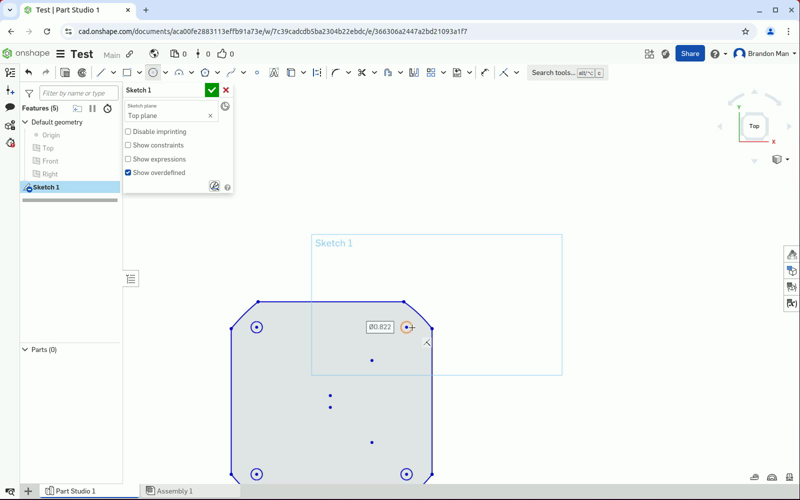
scroll(-6)
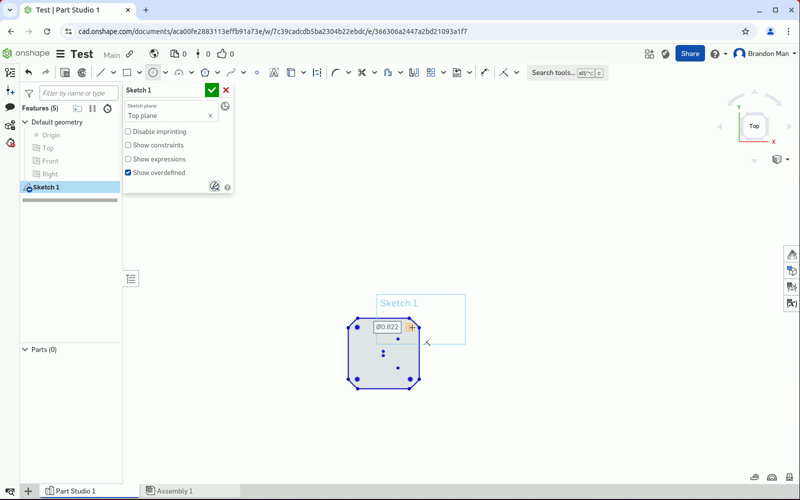
key(esc)
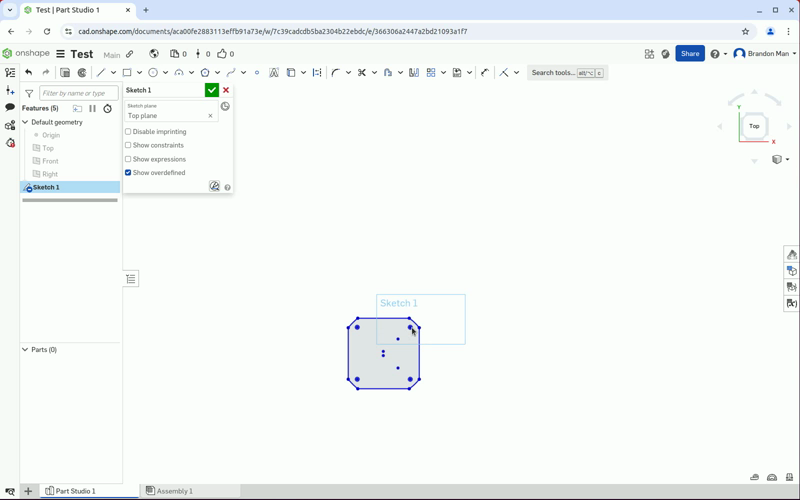
mouse_move(377, 378)
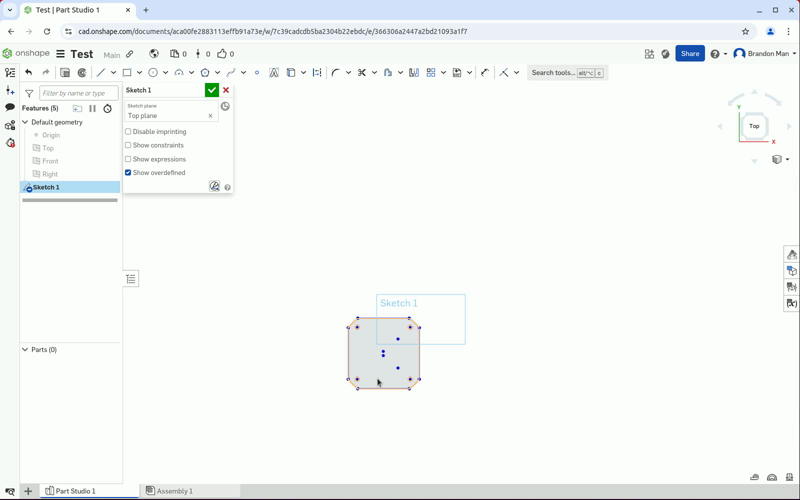
click(377, 378)
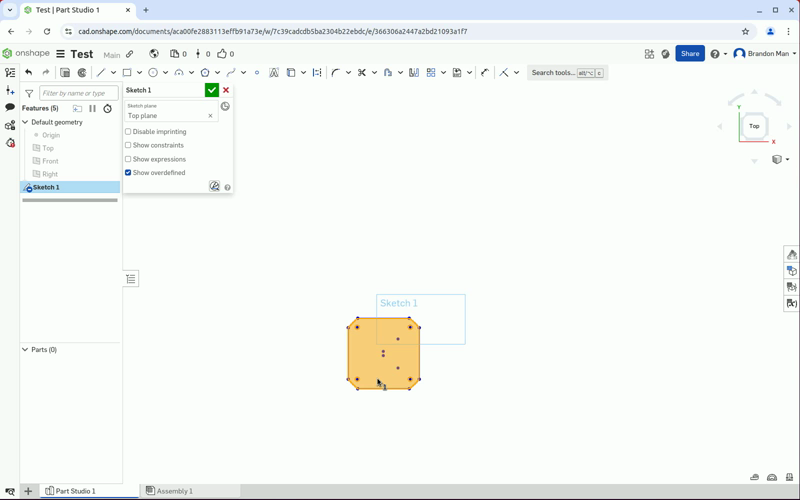
mouse_move(73, 352)
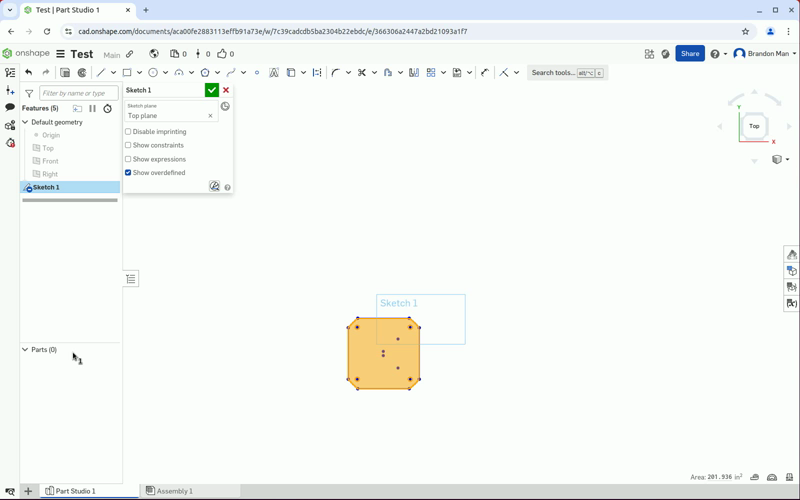
key(shift+y)
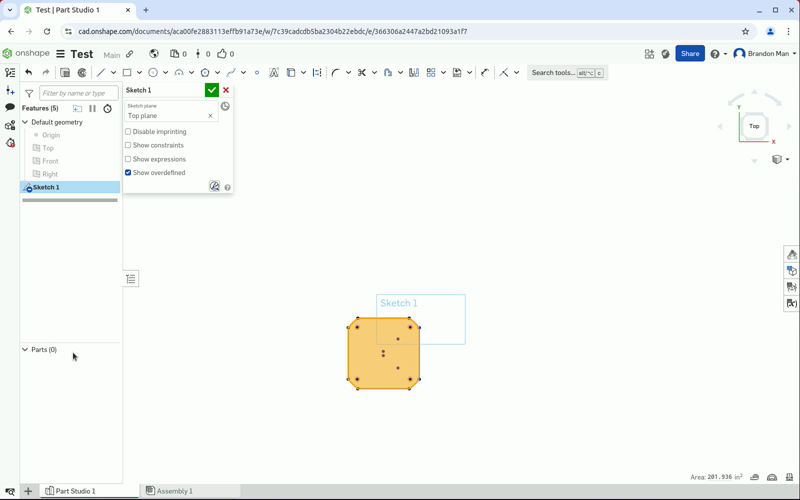
key(shift+e)
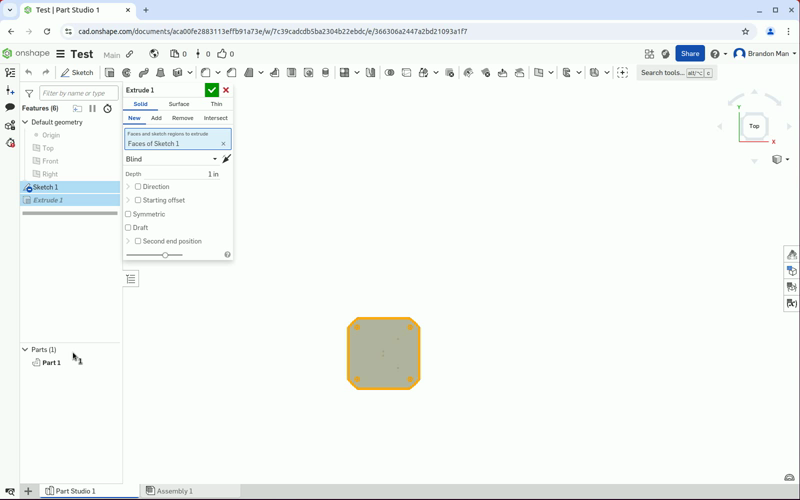
mouse_move(143, 106)
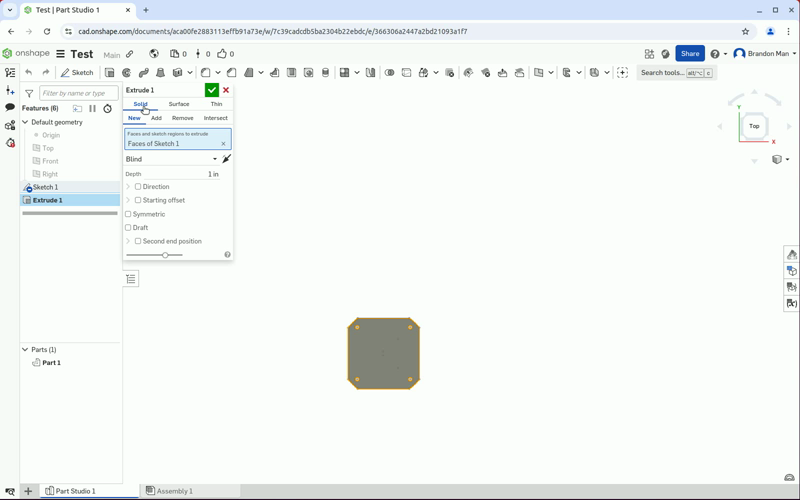
click(143, 106)
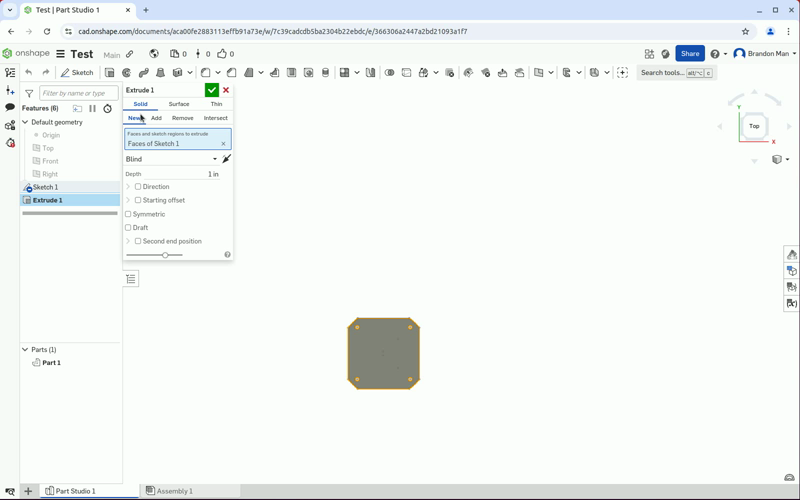
mouse_move(137, 120)
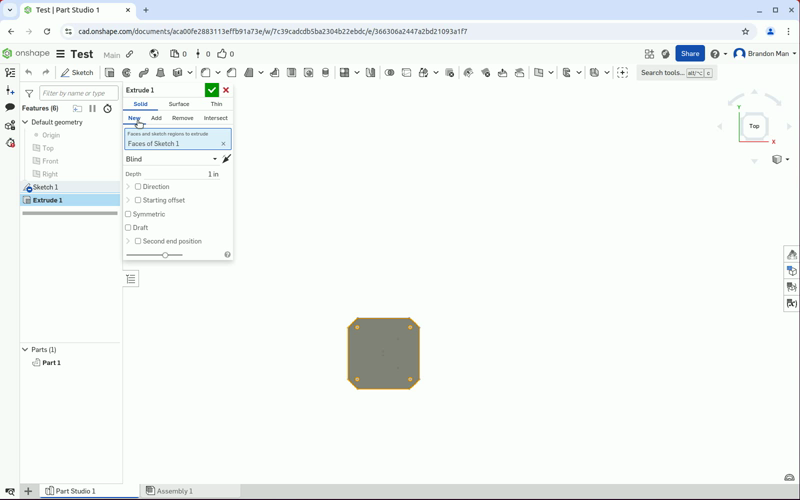
click(137, 120)
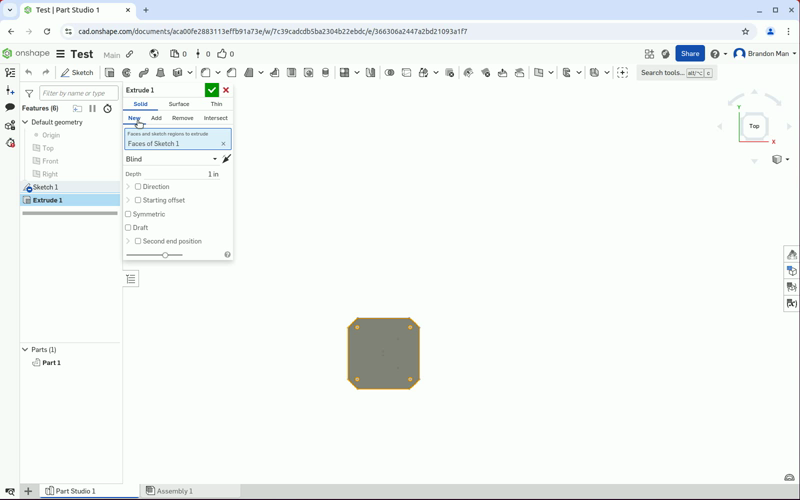
key(tab, 4)
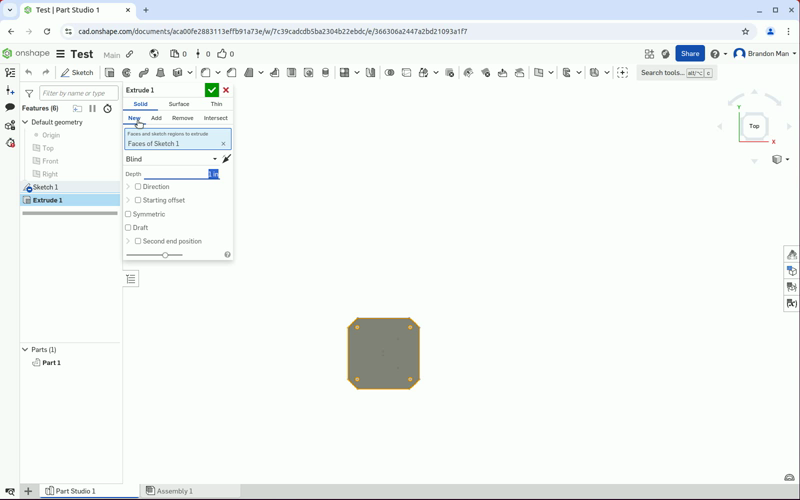
text(13.48)
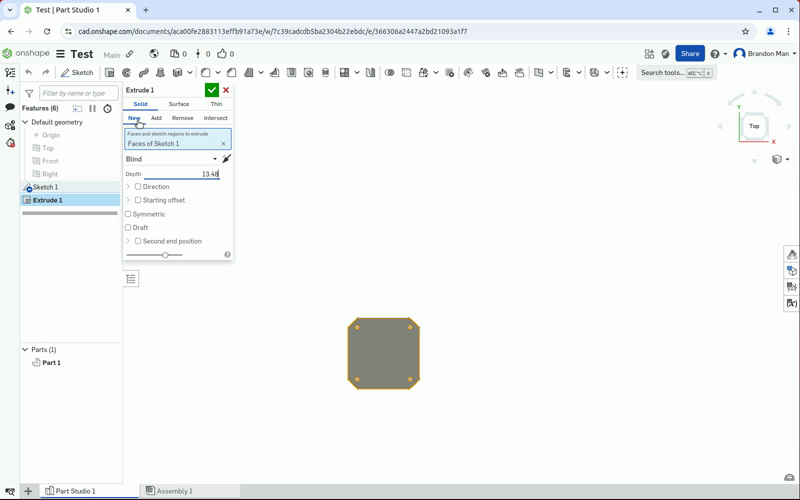
key(enter)
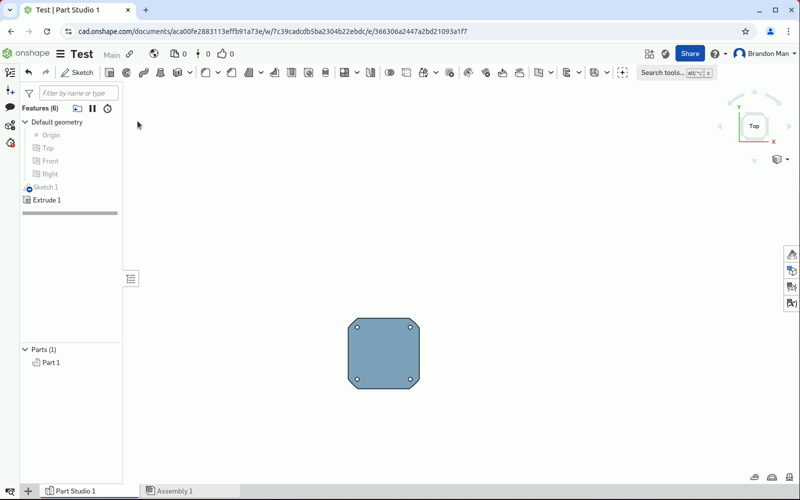
key(shift+h)
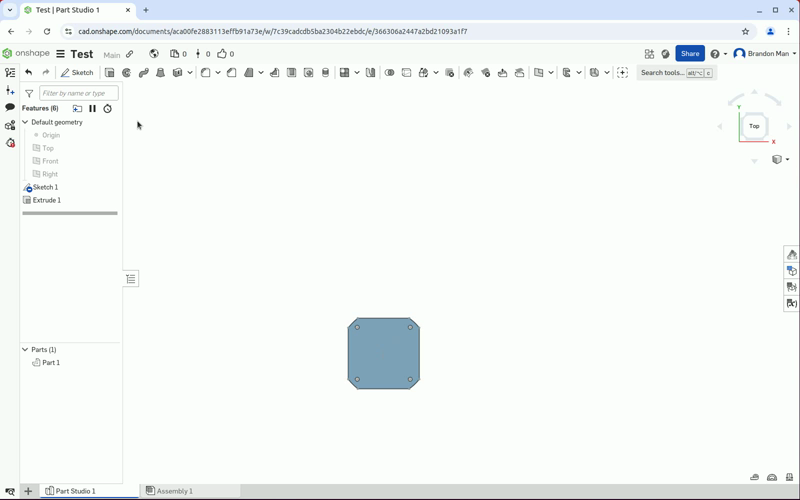
key(shift+h)
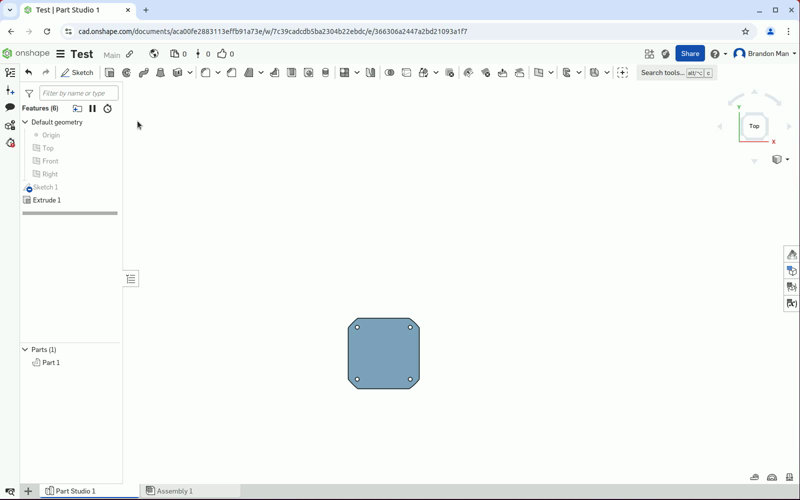
mouse_move(73, 189)
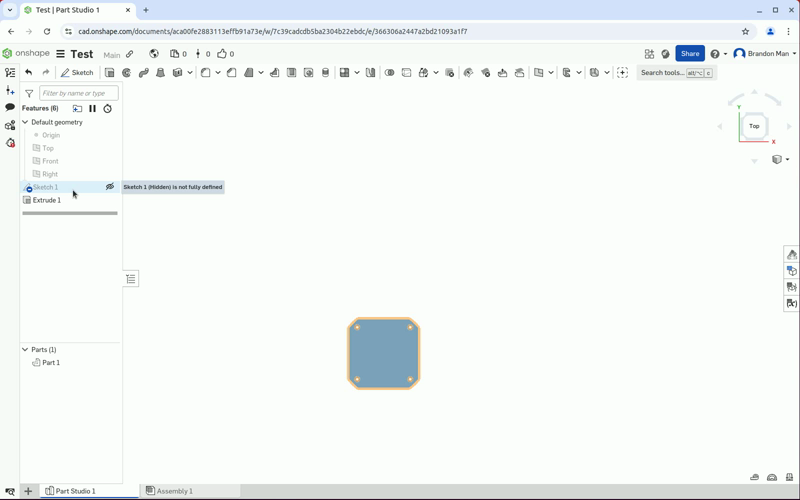
click(73, 189)
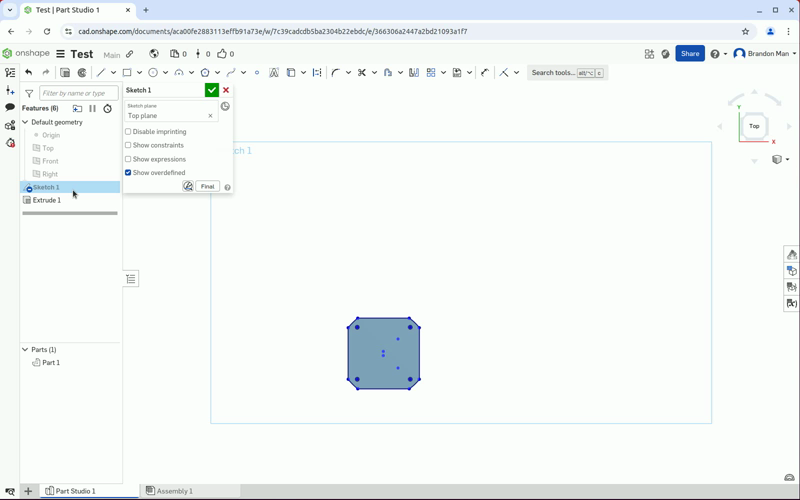
mouse_move(229, 92)
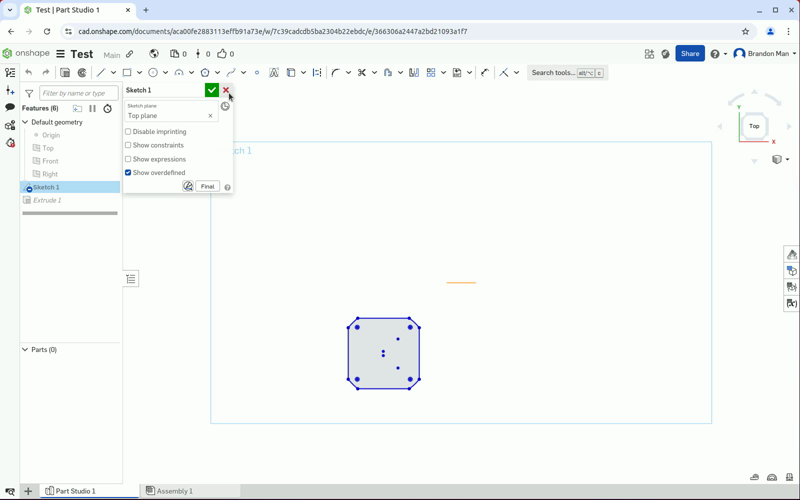
click(229, 92)
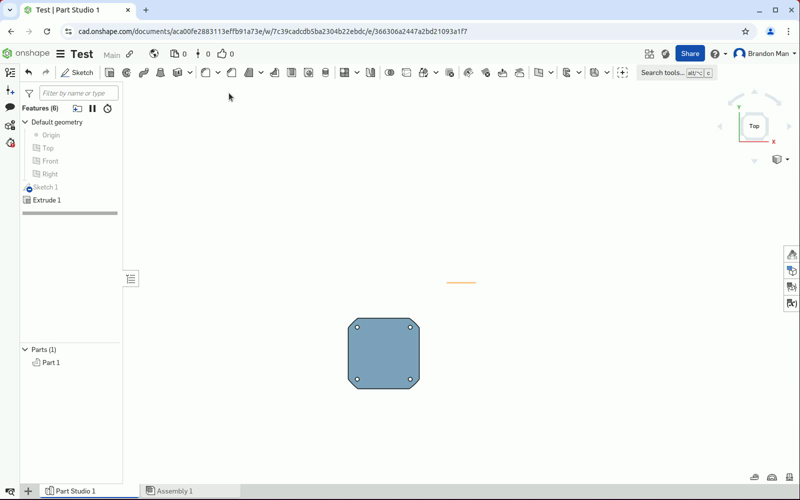
mouse_move(541, 75)
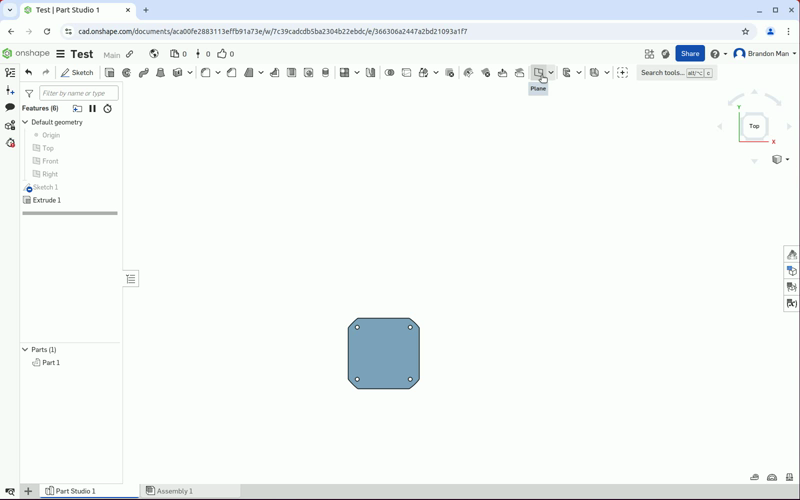
click(541, 75)
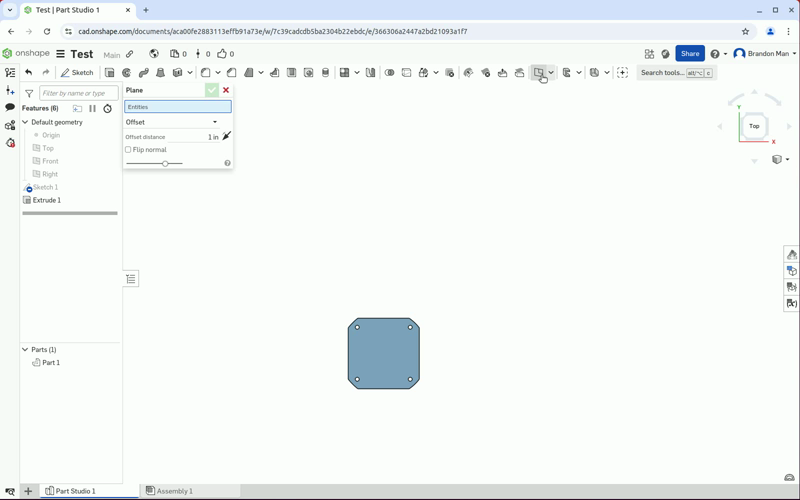
mouse_move(73, 150)
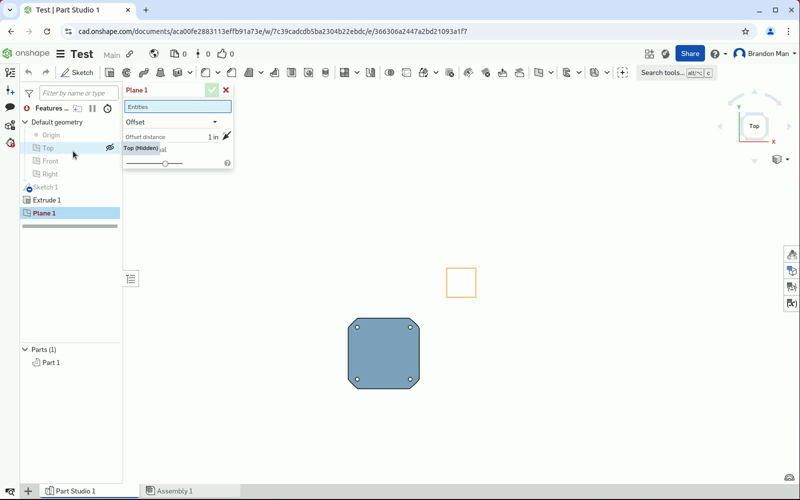
click(73, 150)
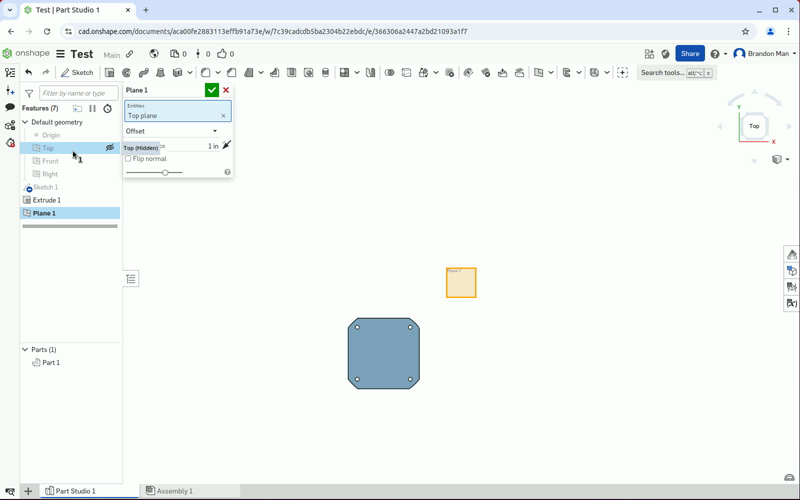
key(tab, 2)
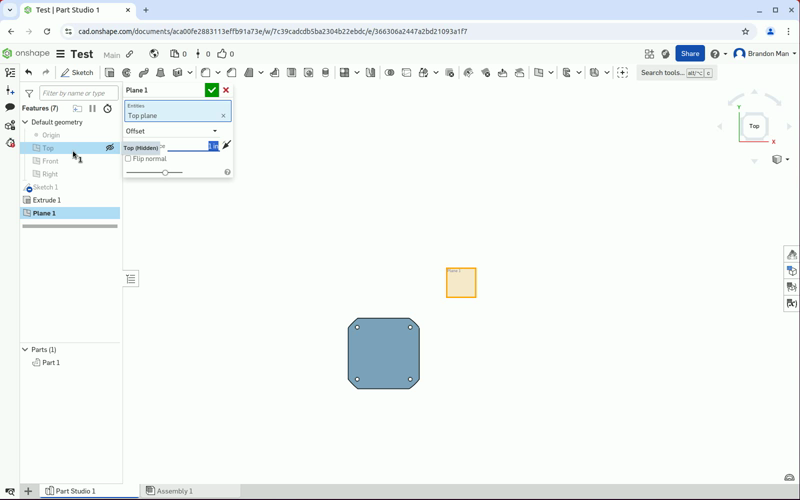
text(13.495)
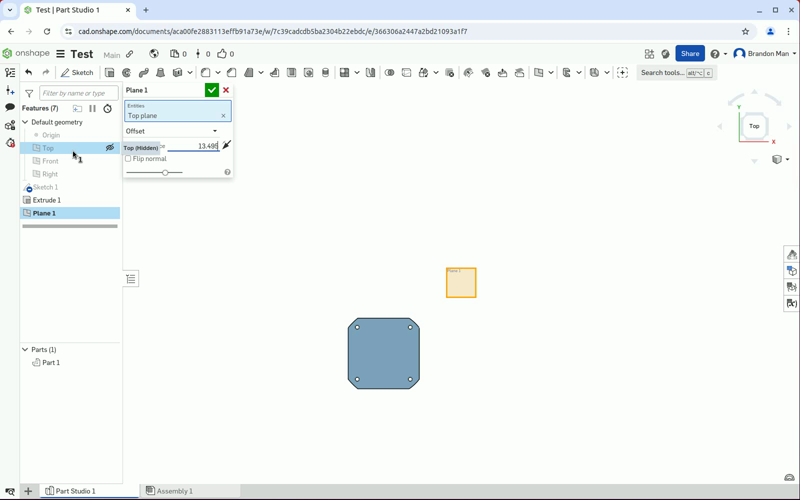
key(enter, 2)
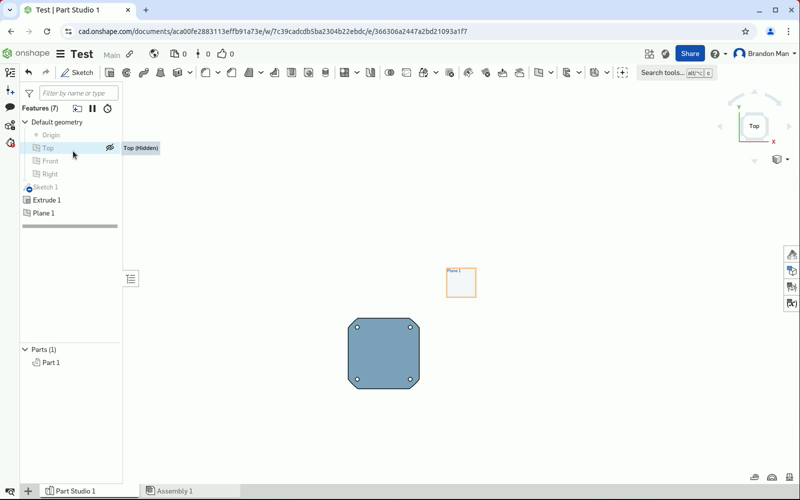
key(shift+s)
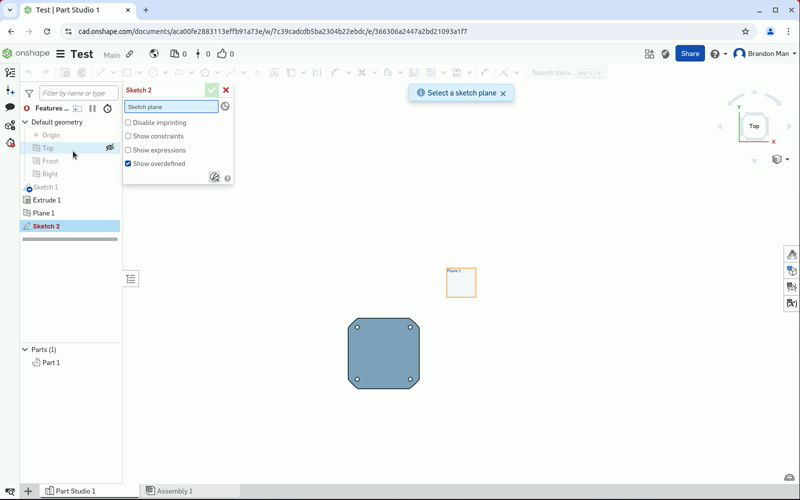
mouse_move(73, 215)
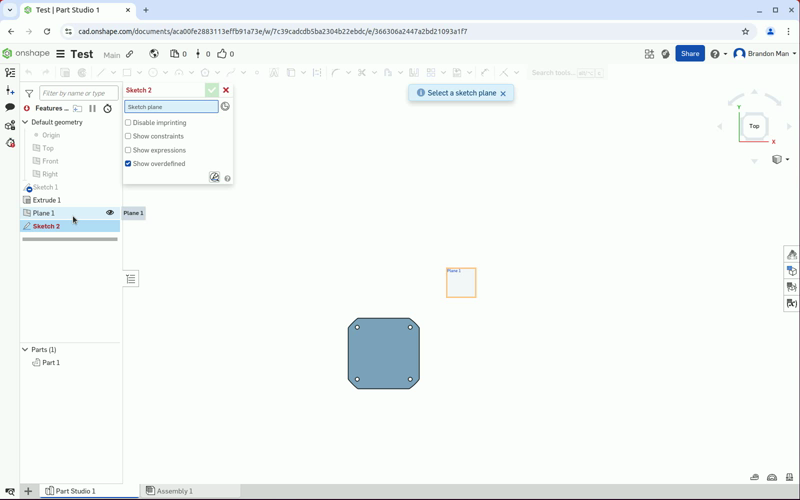
click(73, 215)
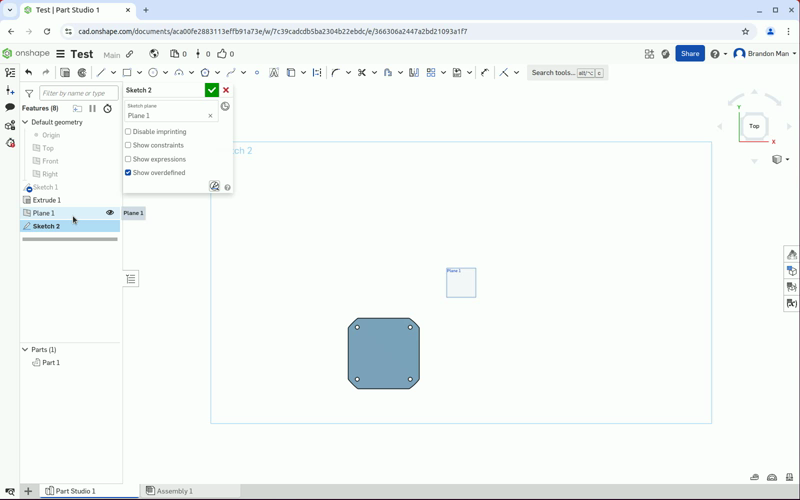
mouse_move(73, 352)
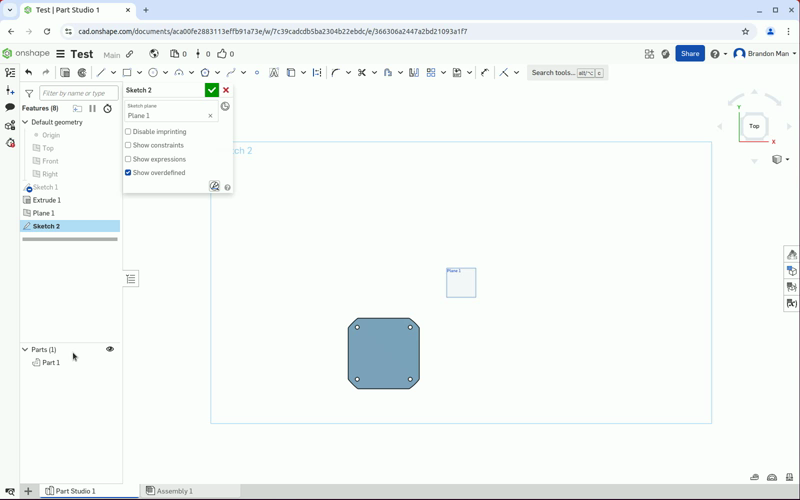
key(y)
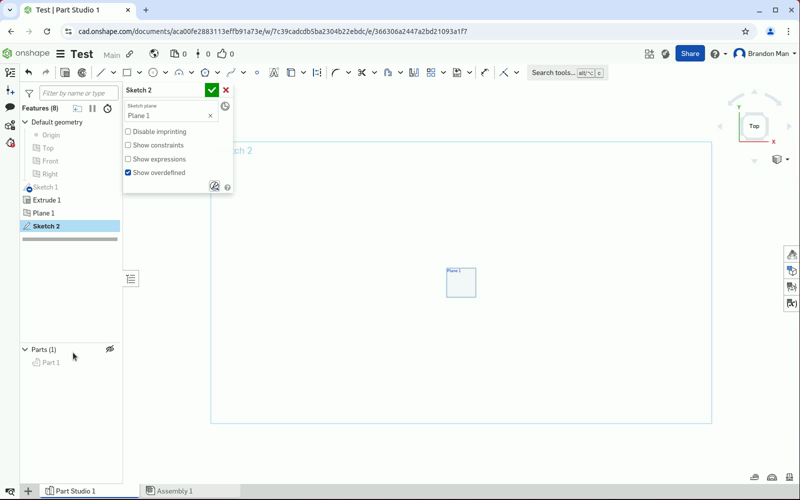
key(c)
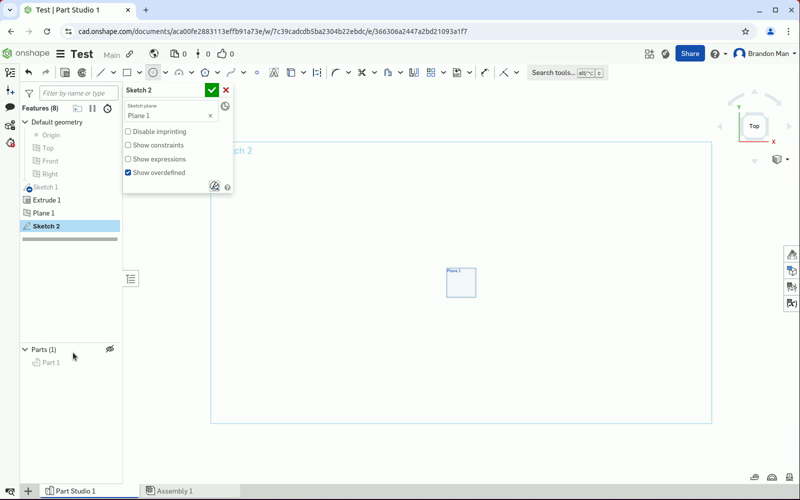
key_down(shift)
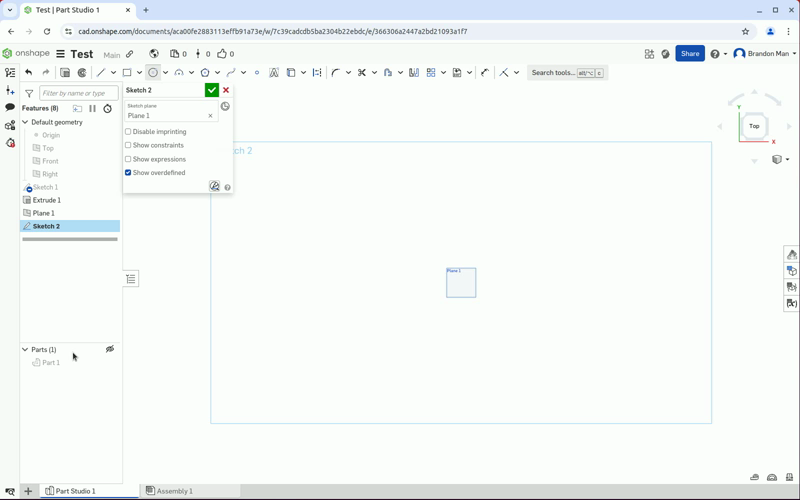
mouse_move(384, 353)
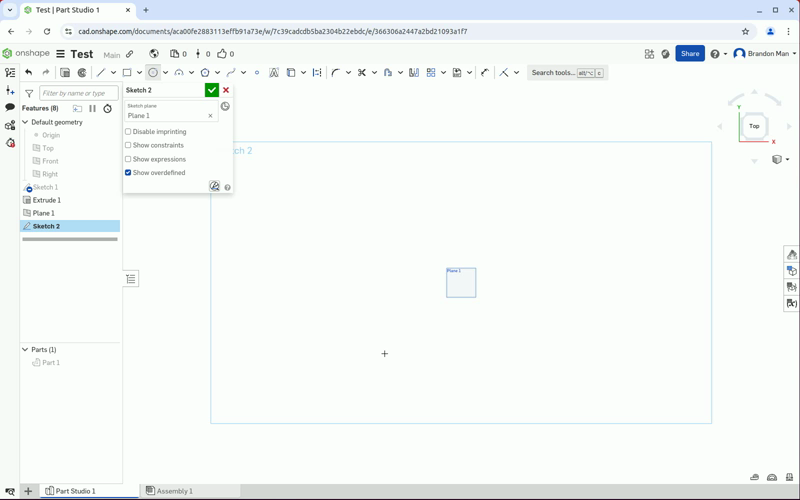
click(384, 353)
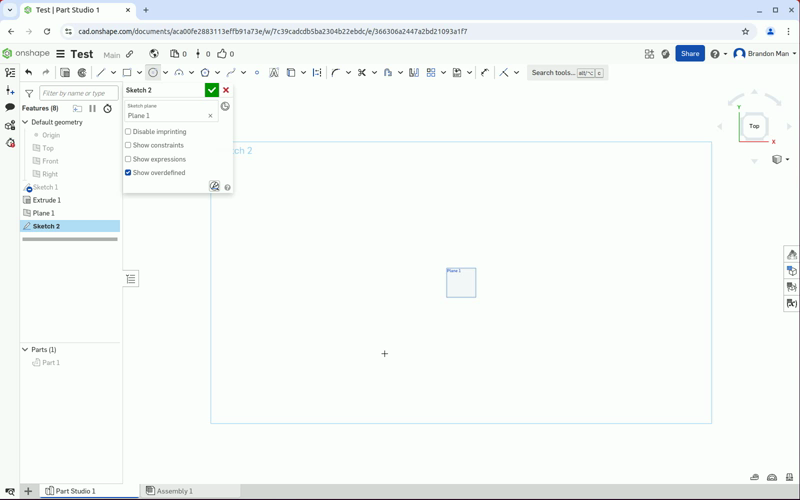
key_up(shift)
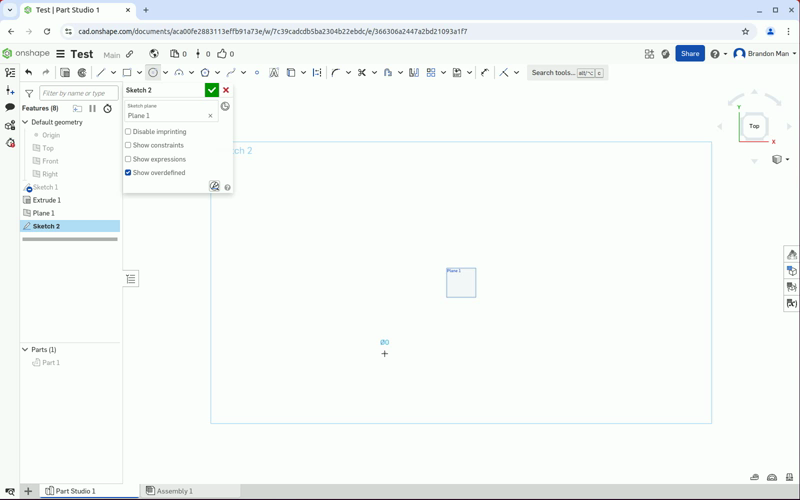
mouse_move(389, 353)
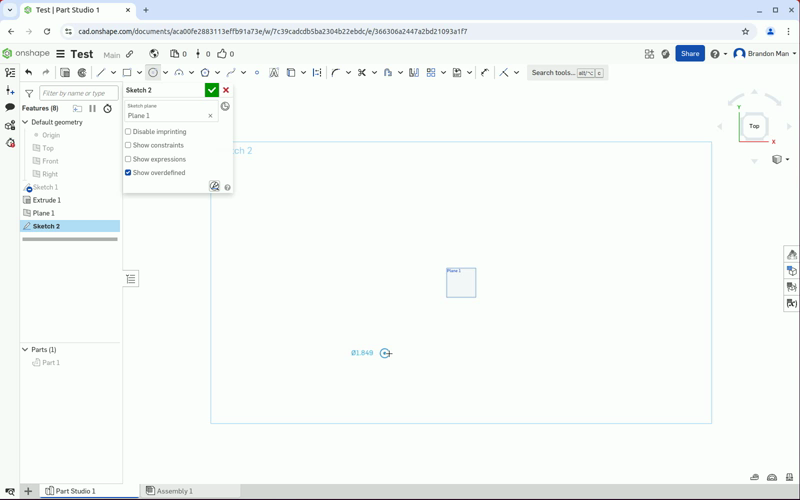
click(389, 353)
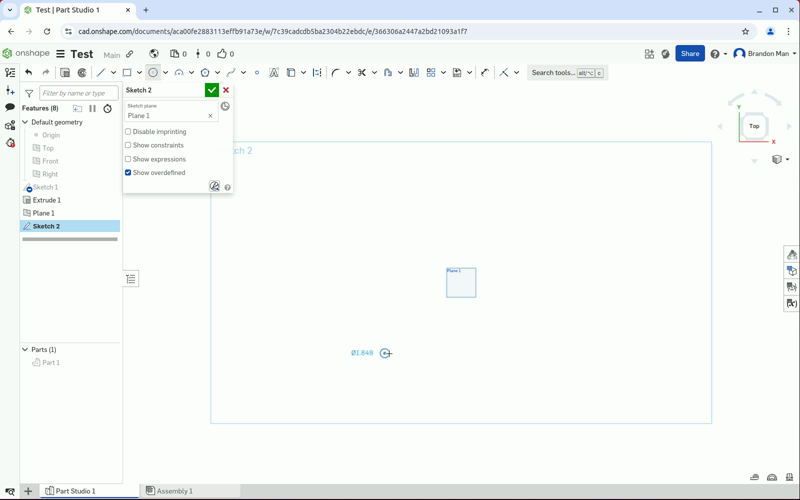
key(esc)
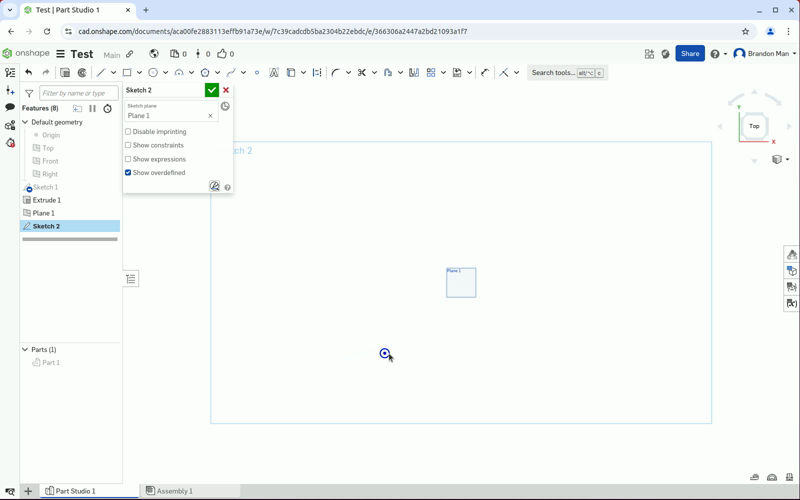
mouse_move(387, 349)
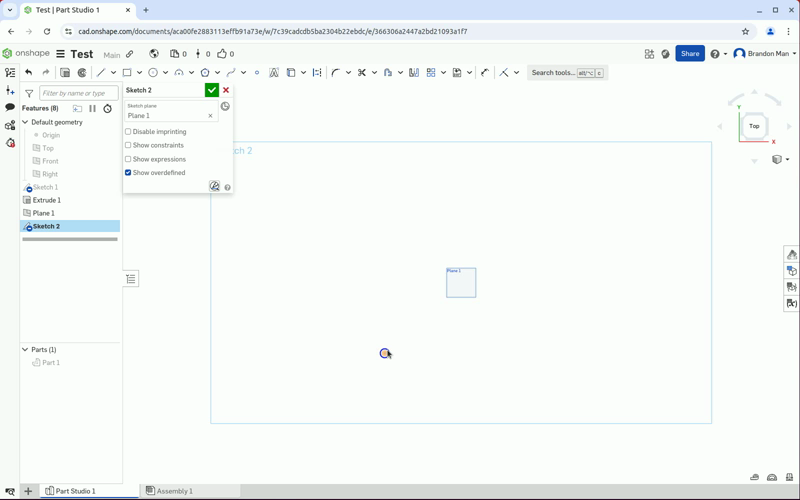
scroll(6)
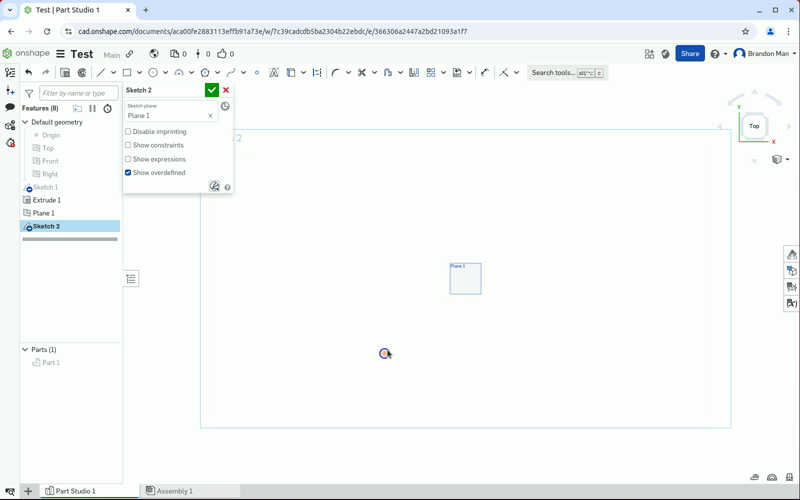
scroll(6)
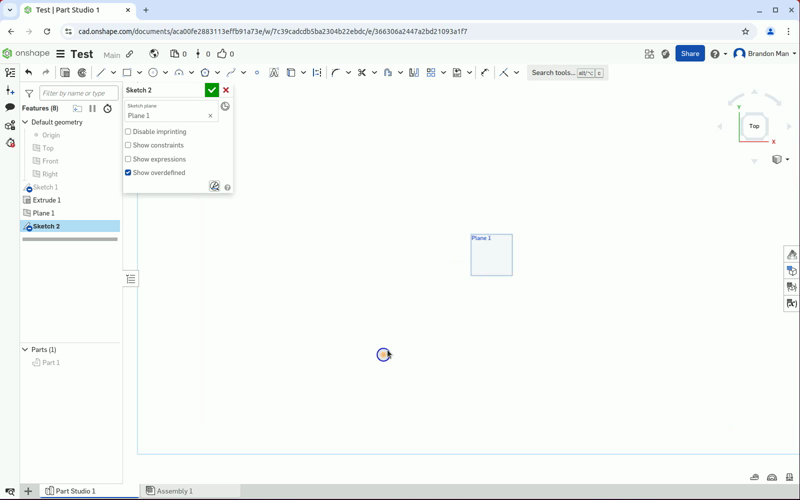
scroll(6)
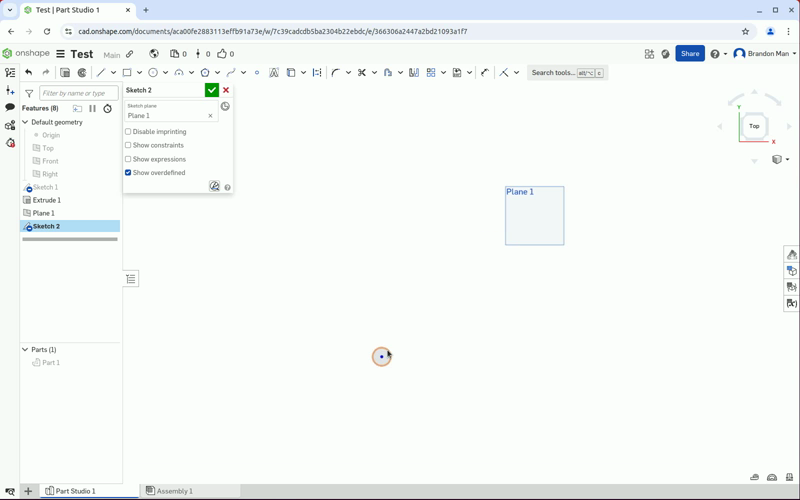
scroll(6)
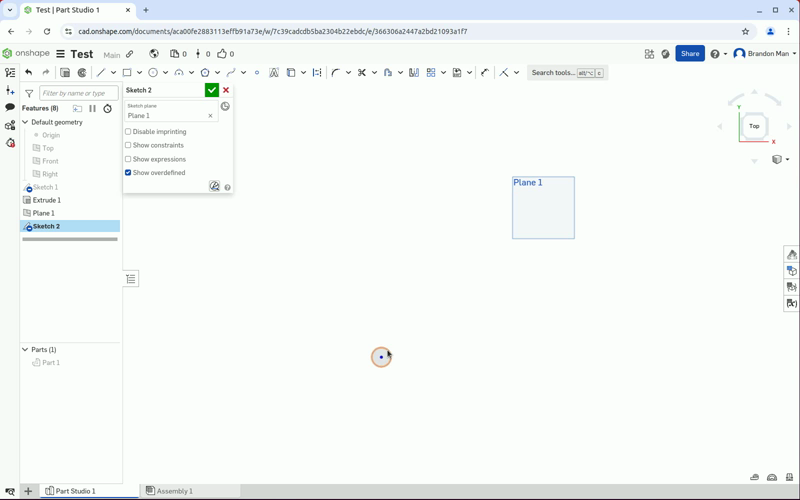
scroll(6)
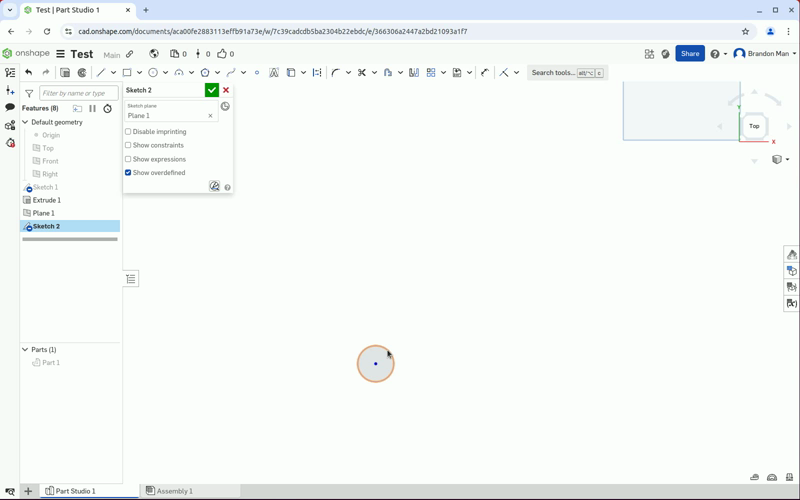
scroll(6)
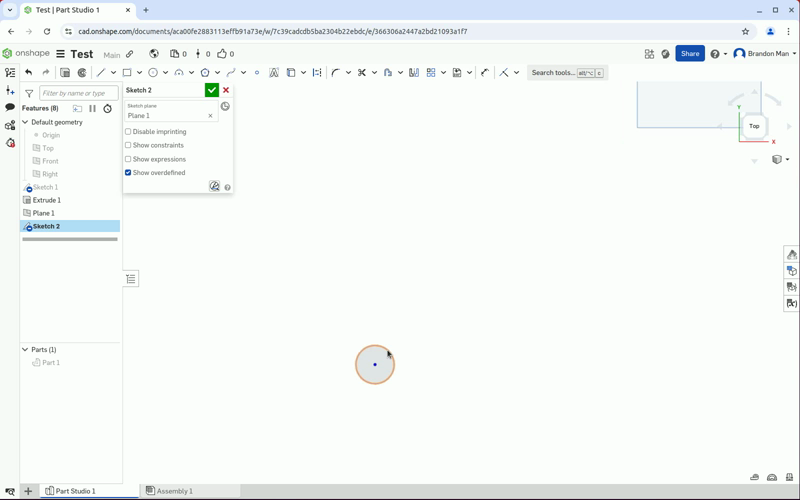
scroll(6)
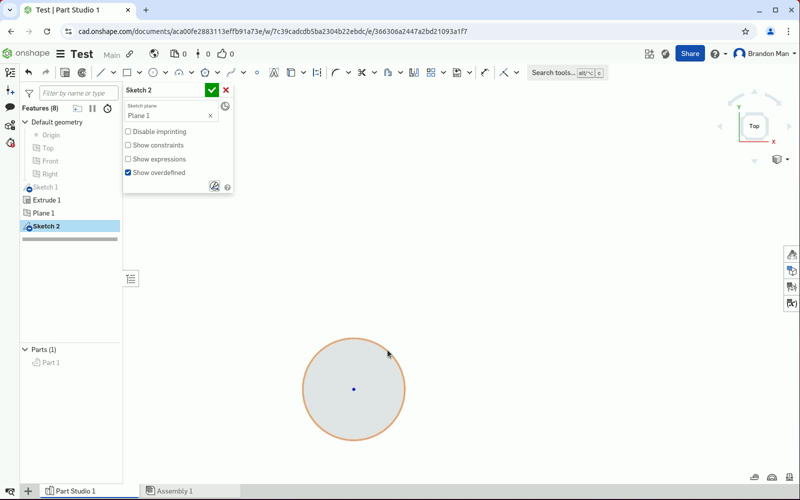
click(387, 349)
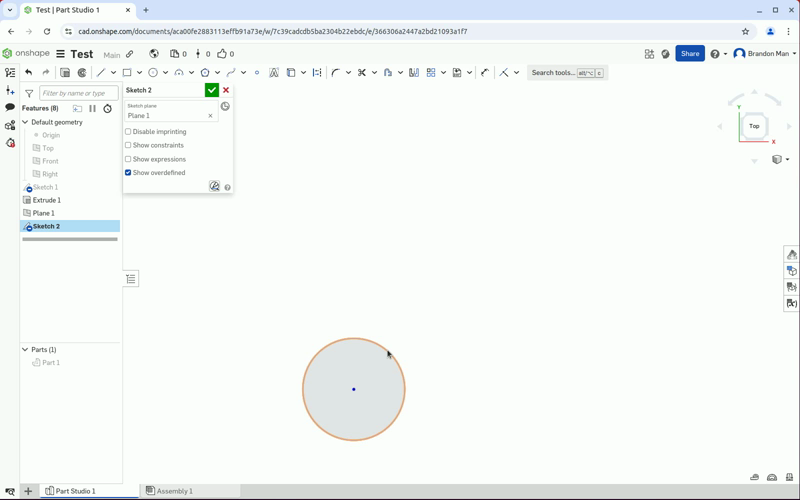
scroll(-6)
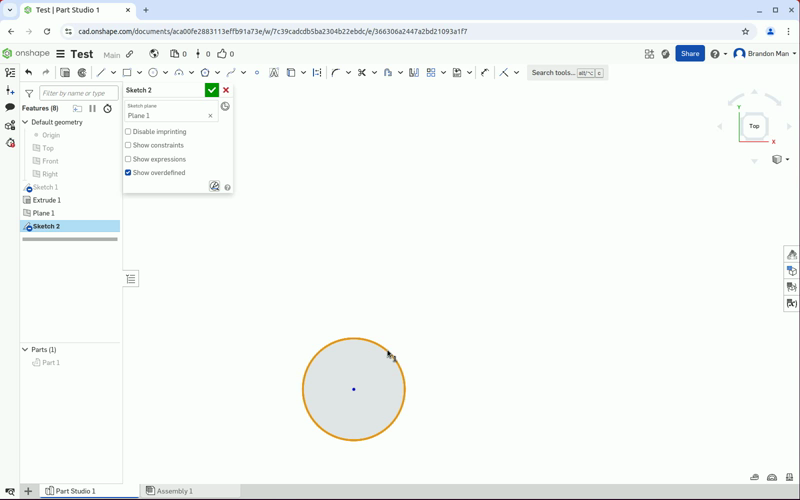
scroll(-6)
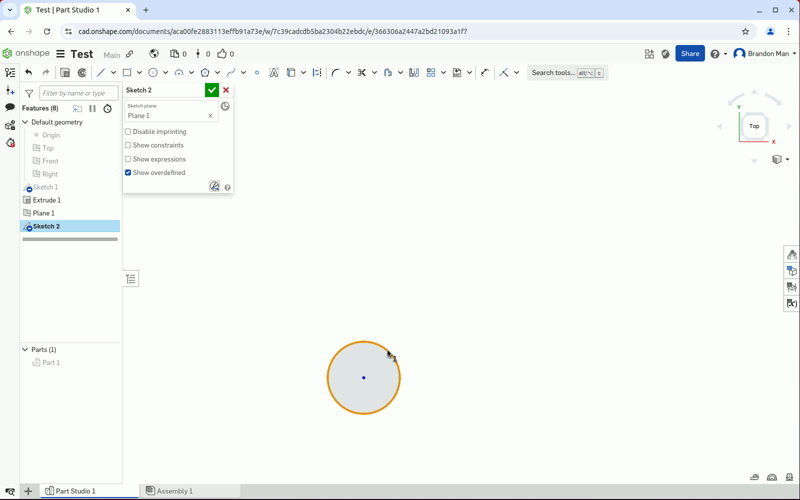
scroll(-6)
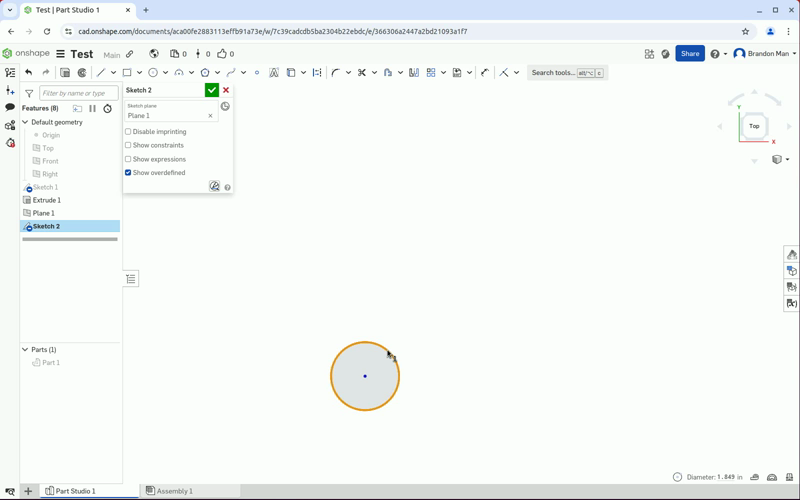
scroll(-6)
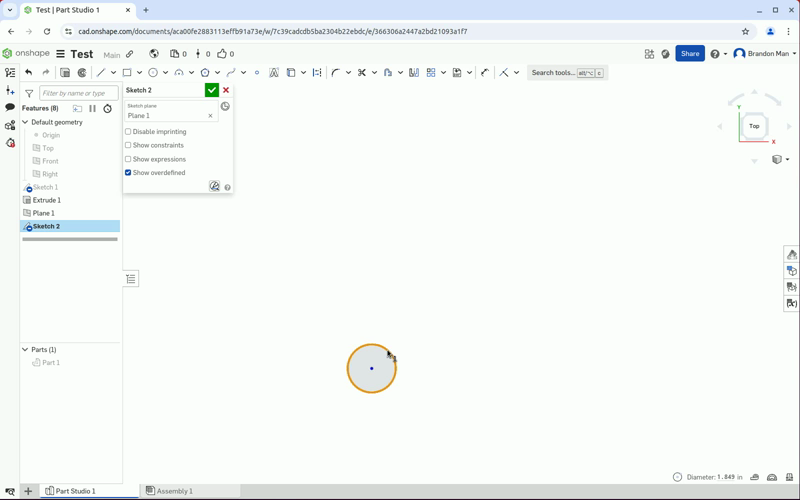
scroll(-6)
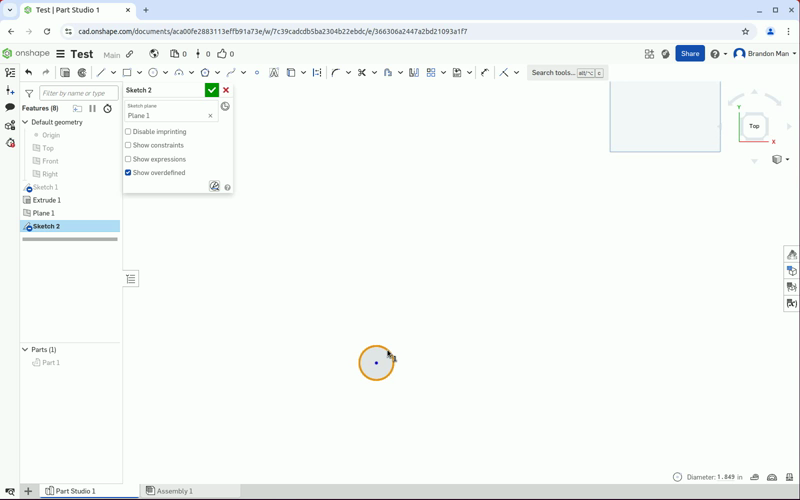
scroll(-6)
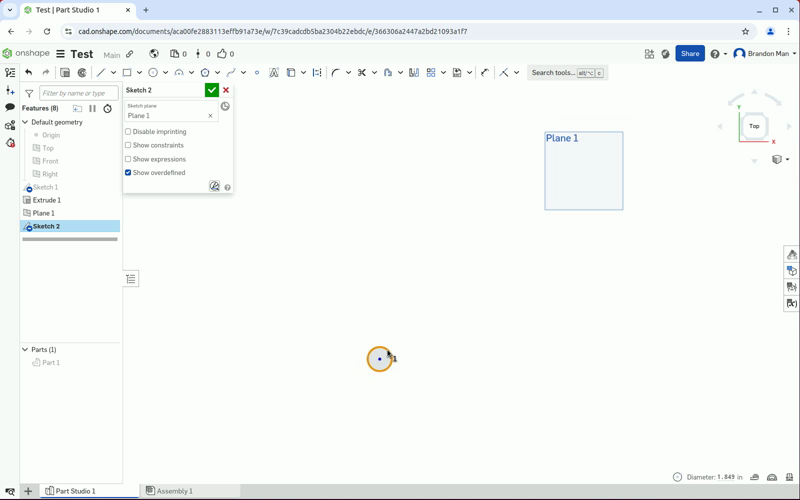
scroll(-6)
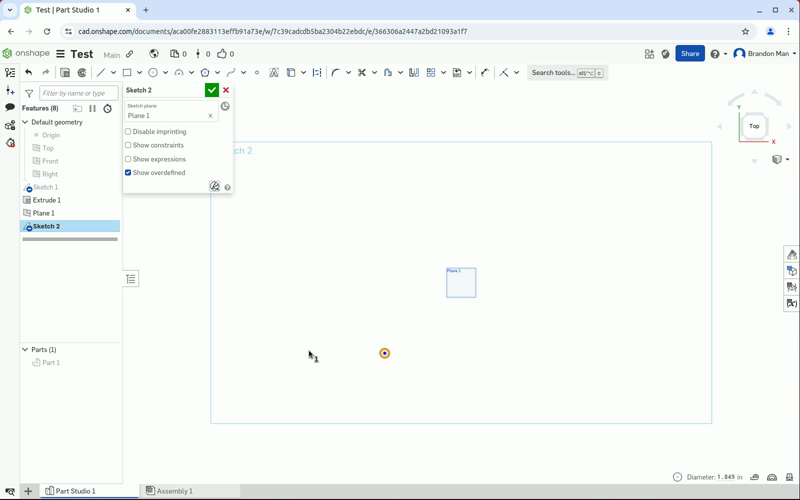
mouse_move(73, 352)
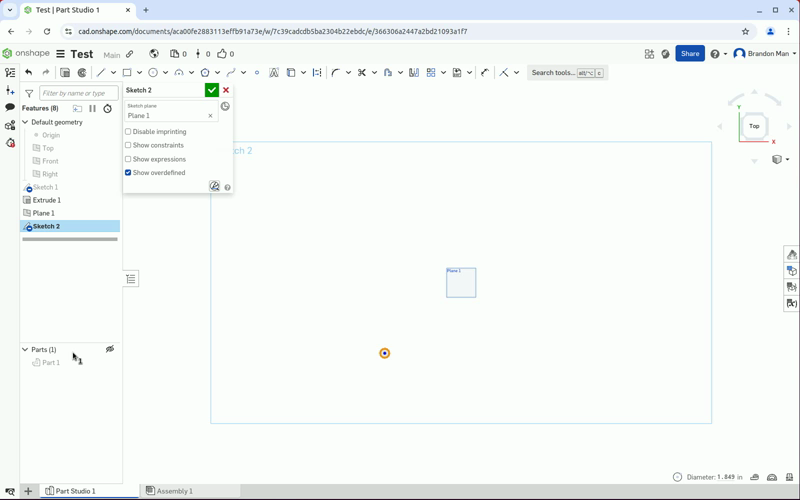
key(shift+y)
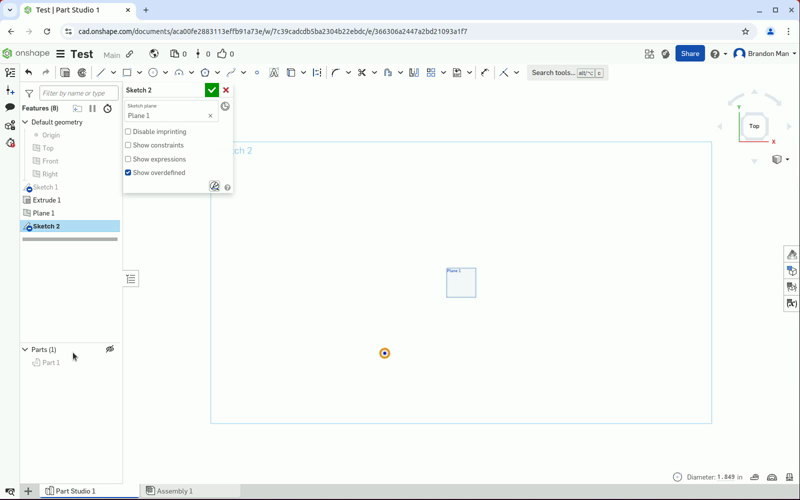
key(shift+e)
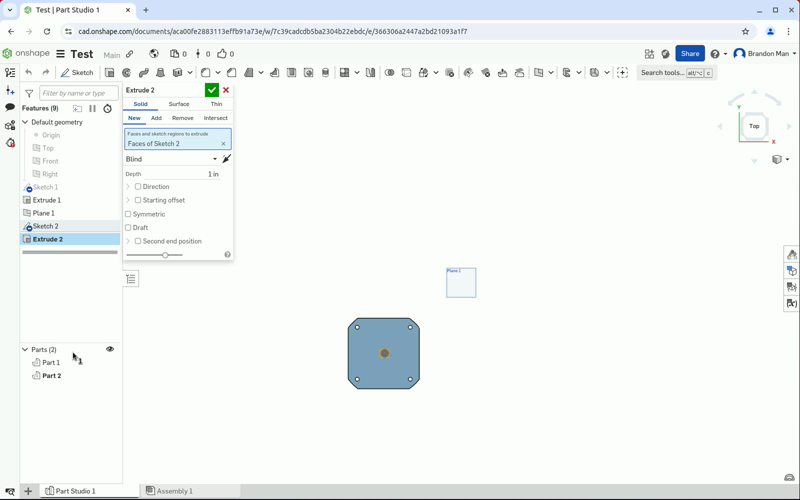
mouse_move(143, 106)
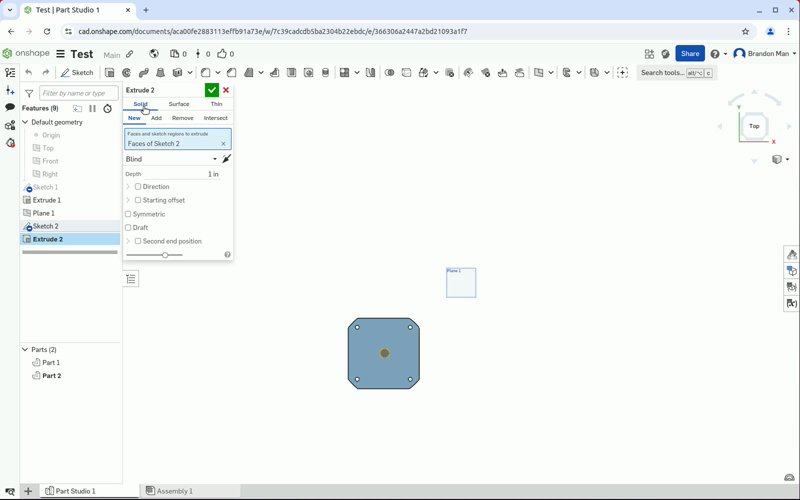
click(143, 106)
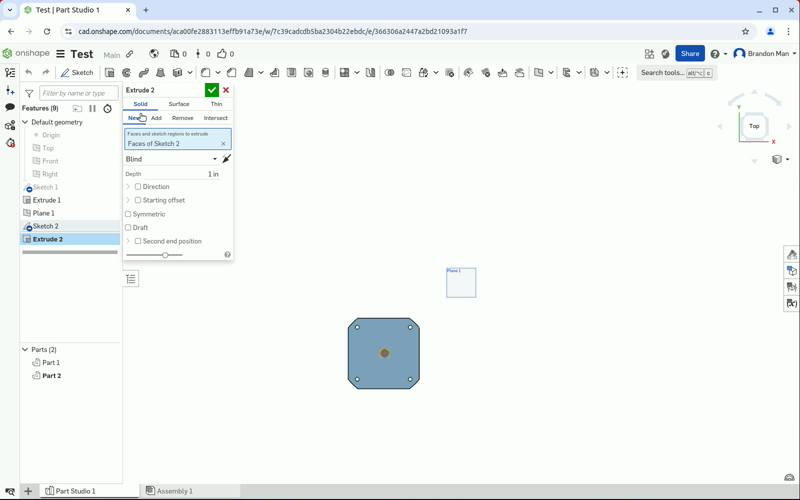
mouse_move(137, 120)
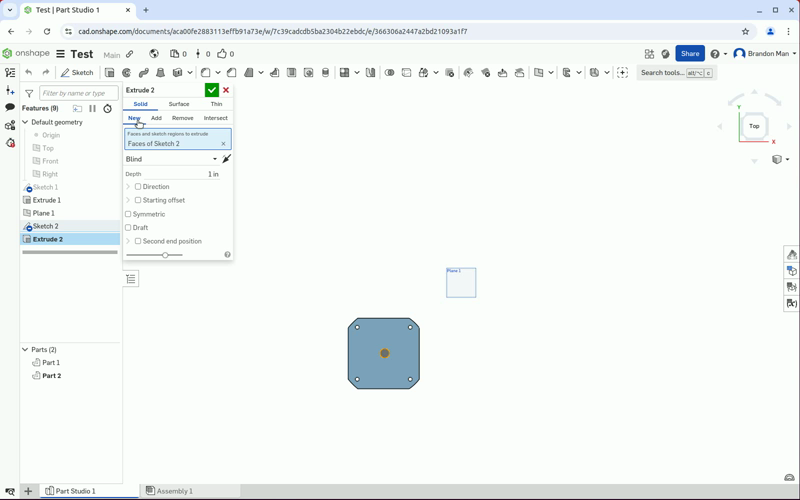
click(137, 120)
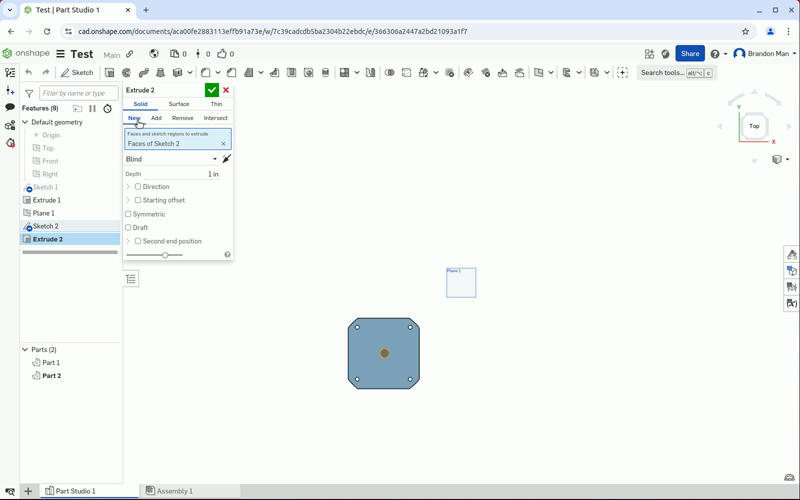
key(tab, 4)
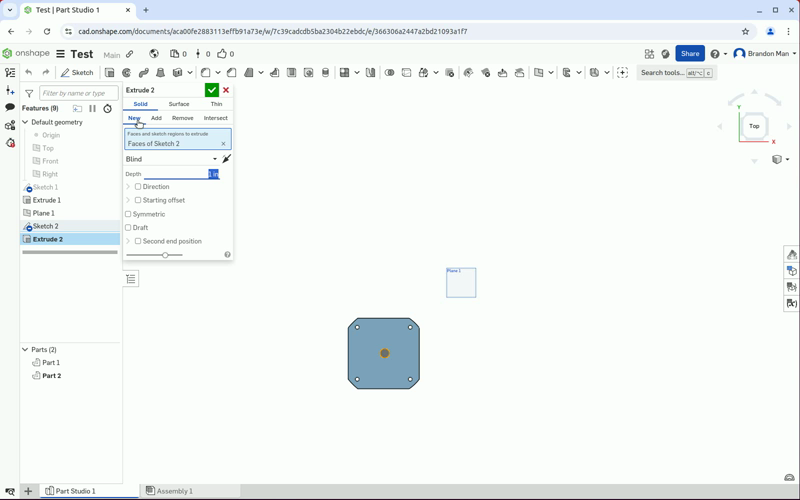
text(7.943)
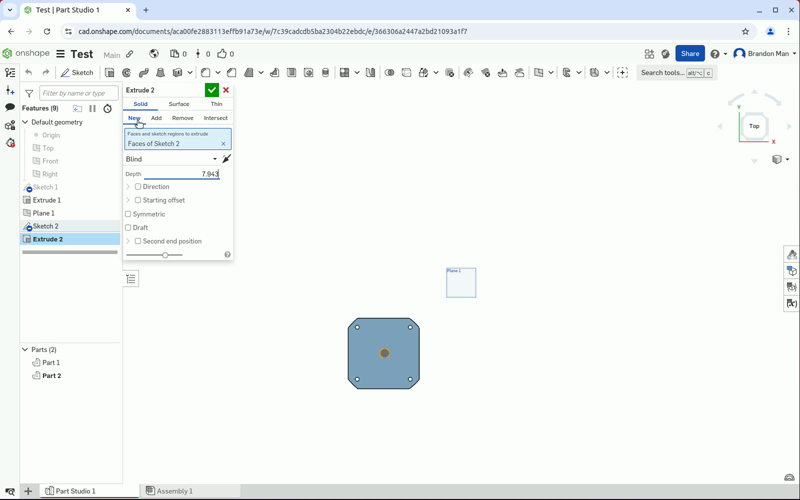
key(enter)
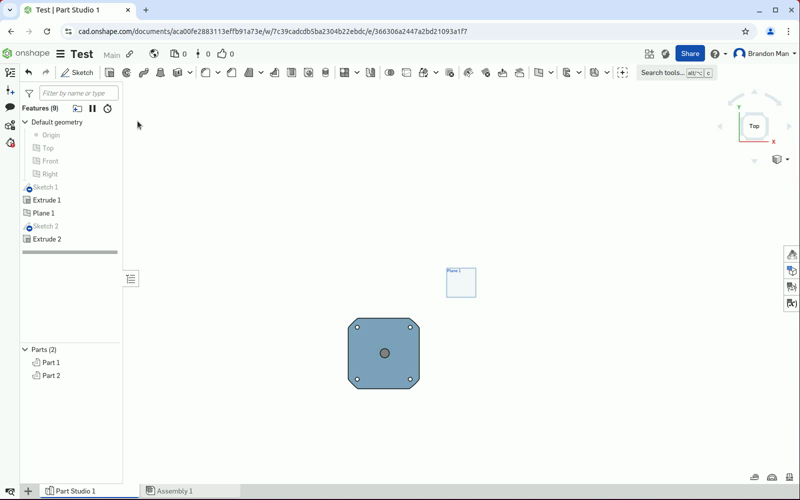
key(shift+h)
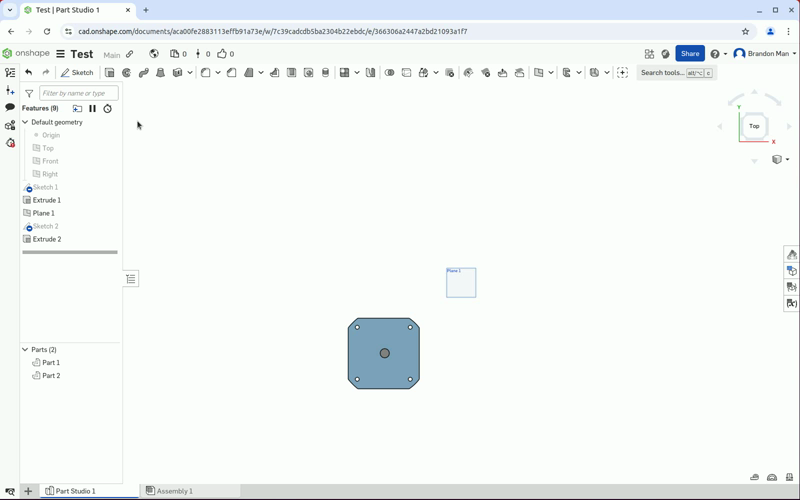
key(shift+h)
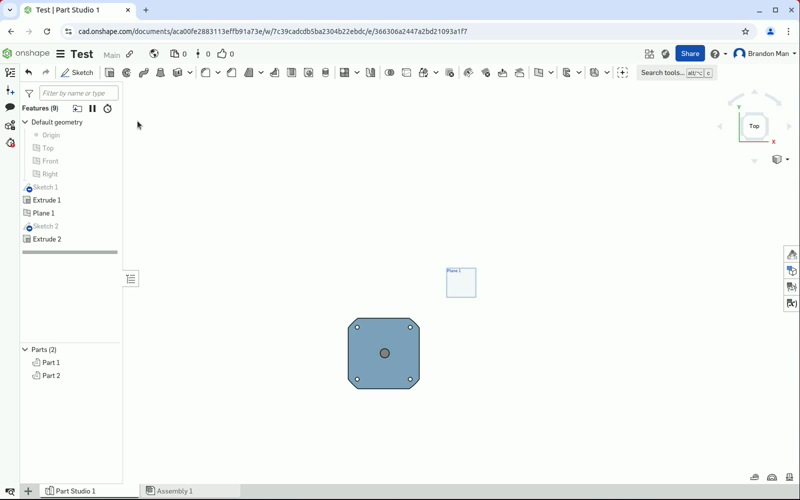
mouse_move(73, 189)
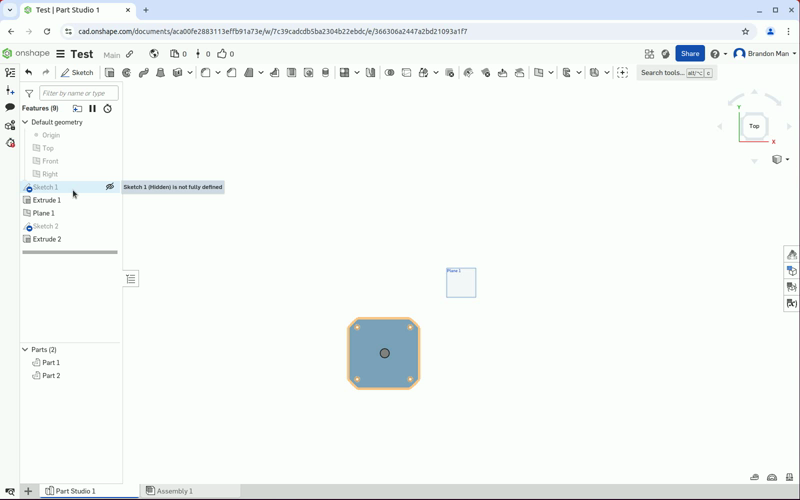
click(73, 189)
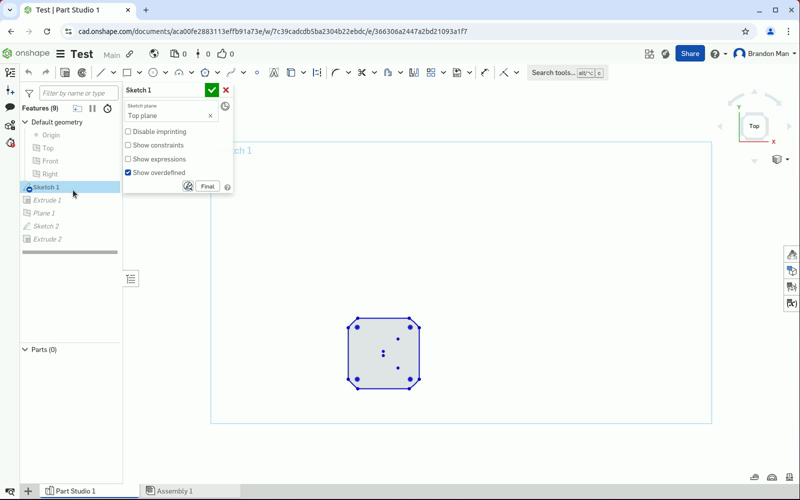
mouse_move(229, 92)
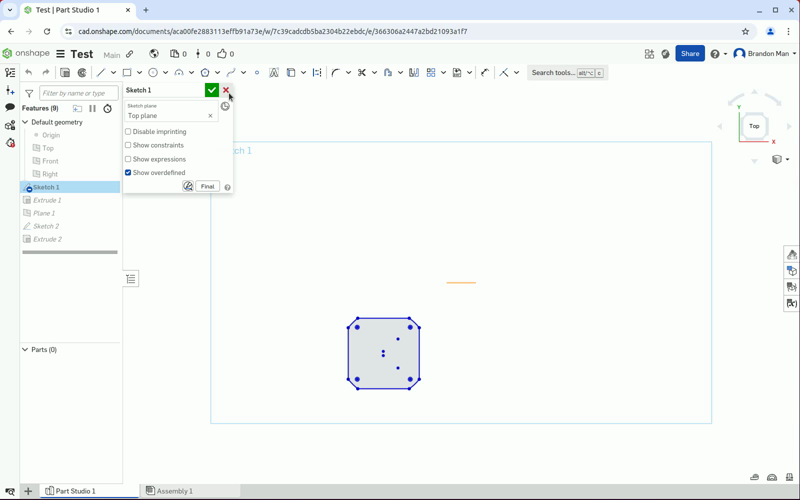
click(229, 92)
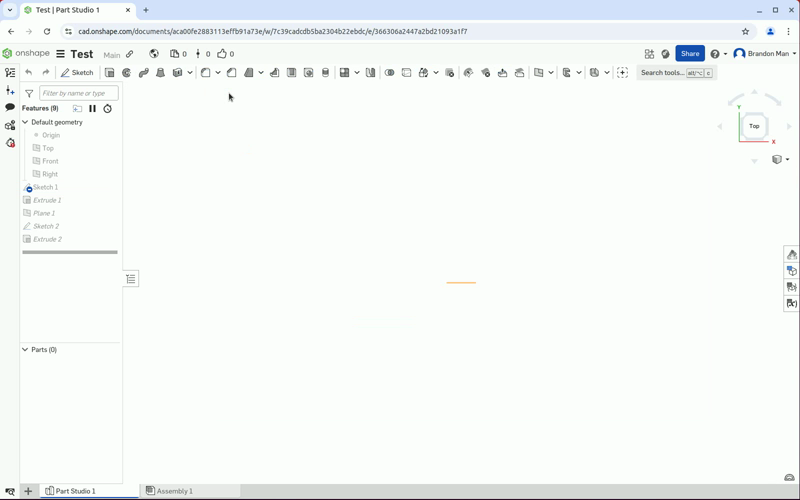
key(shift+s)
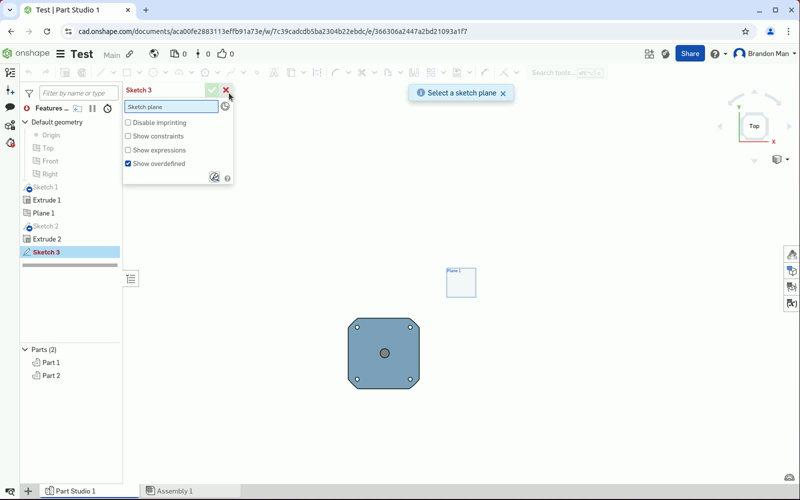
mouse_move(73, 215)
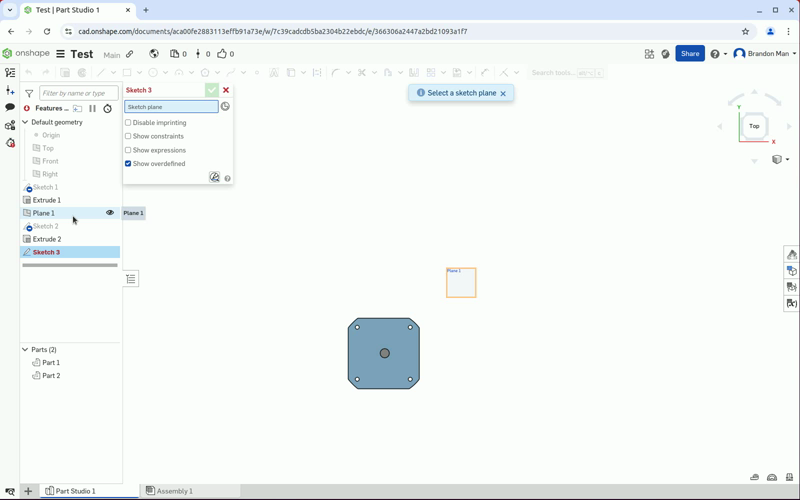
click(73, 215)
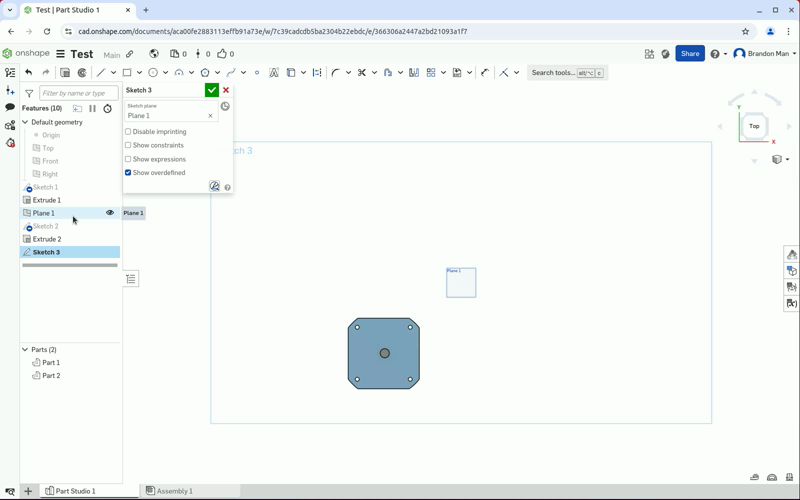
mouse_move(73, 352)
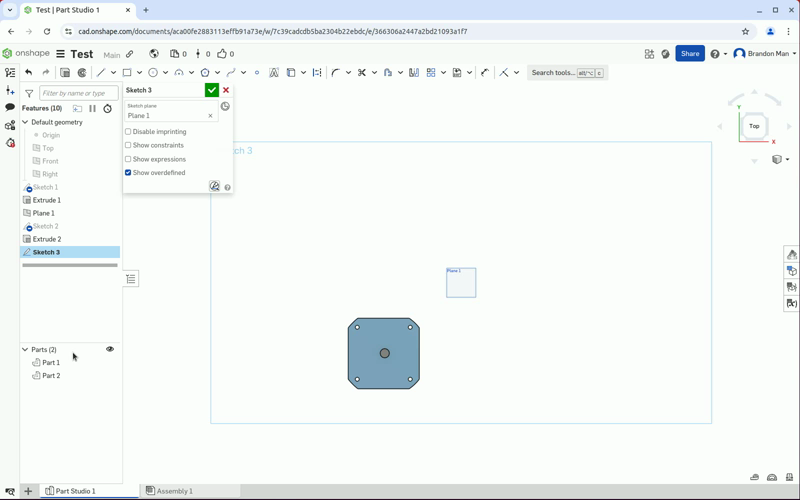
key(y)
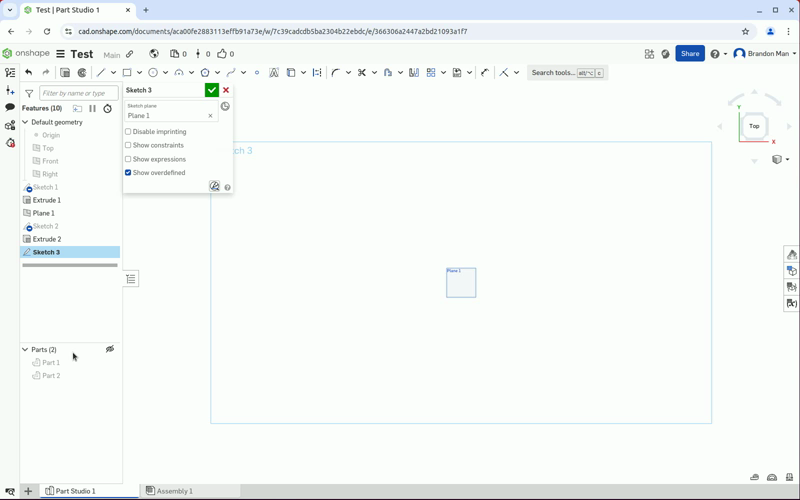
key(c)
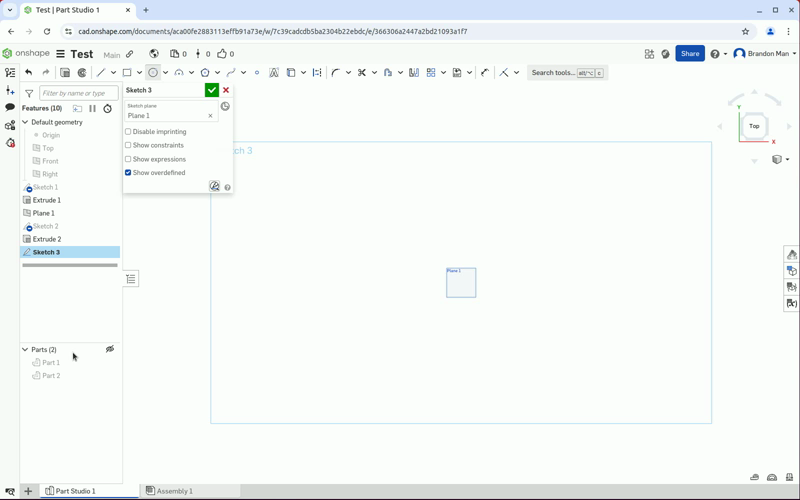
key_down(shift)
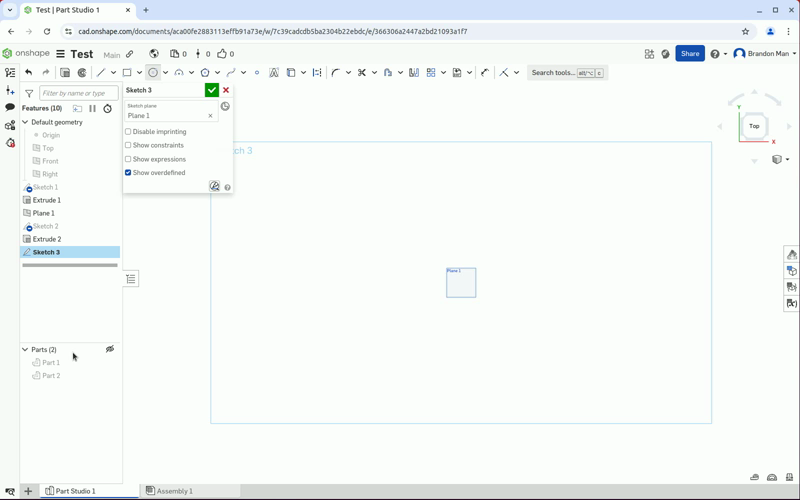
mouse_move(383, 353)
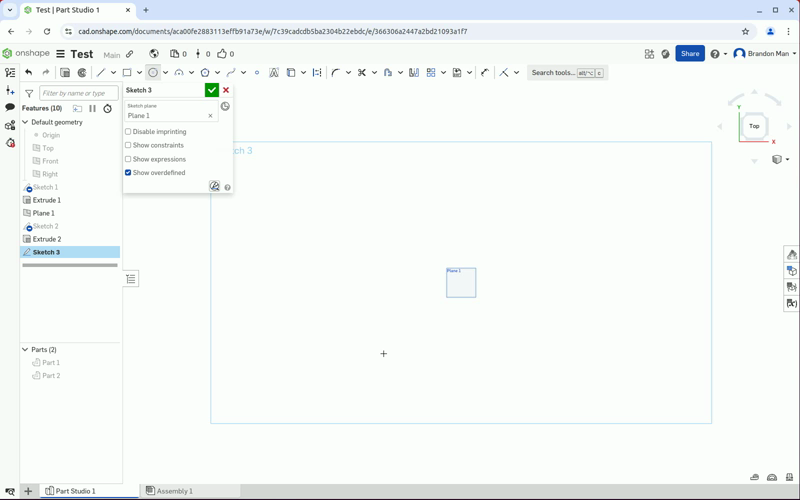
click(383, 353)
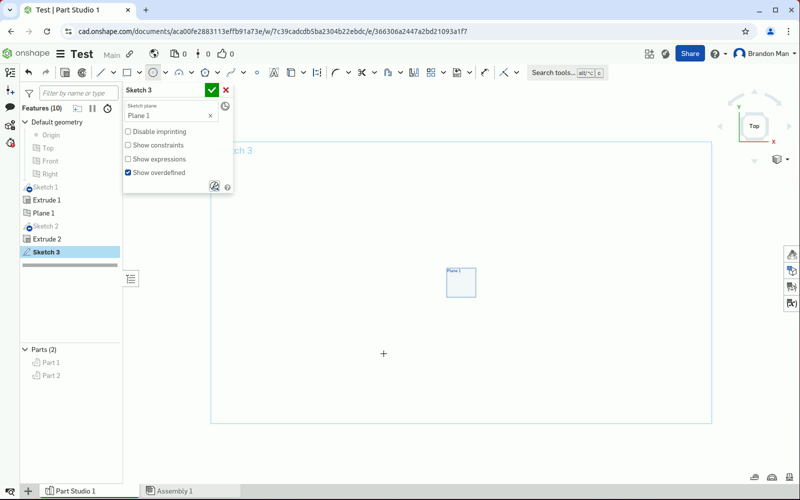
key_up(shift)
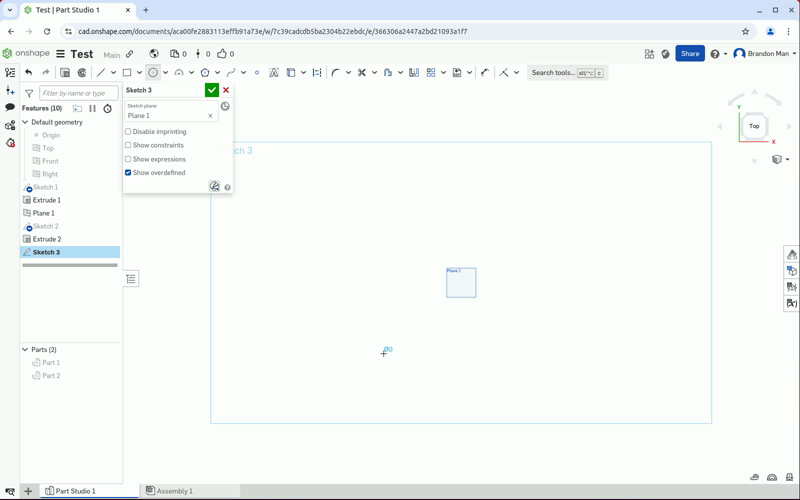
mouse_move(402, 353)
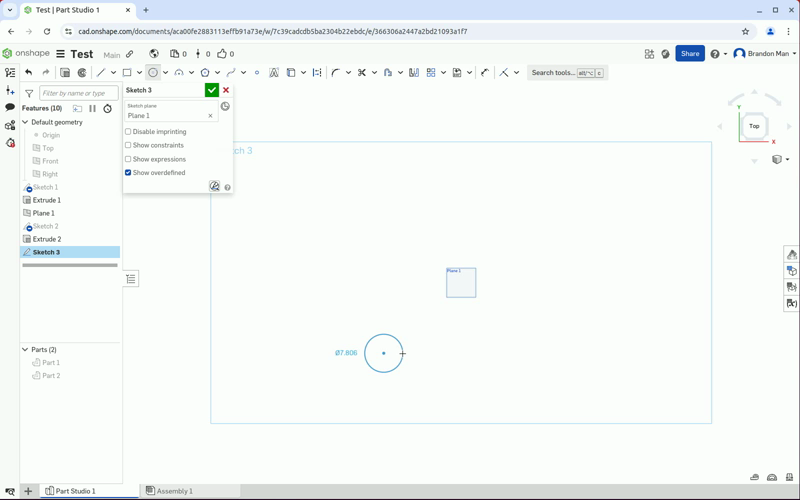
click(402, 353)
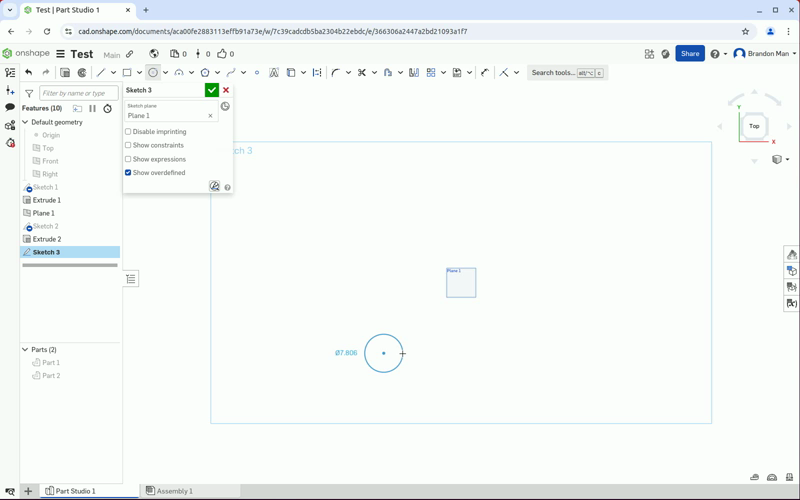
key(esc)
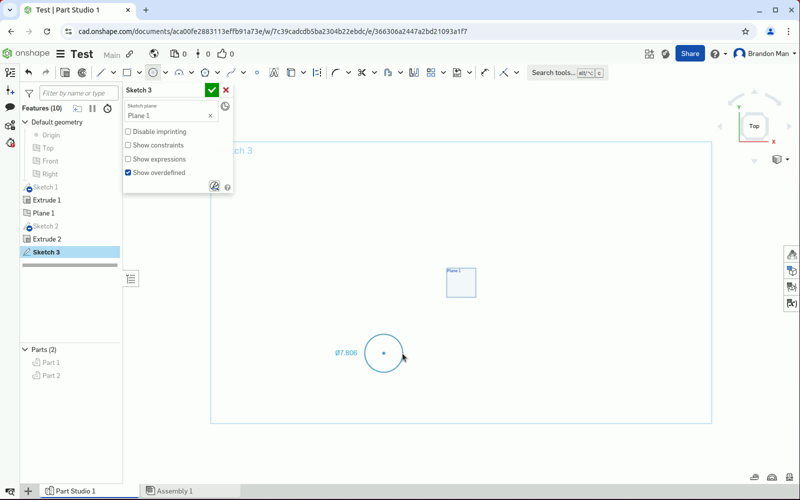
key(c)
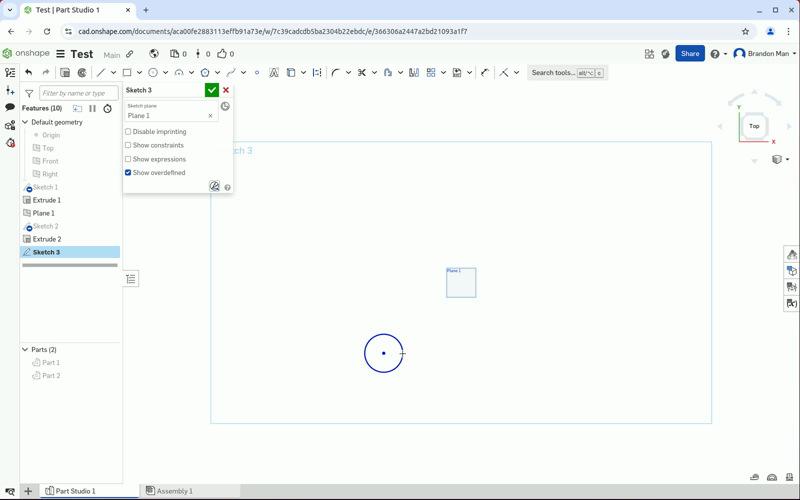
key_down(shift)
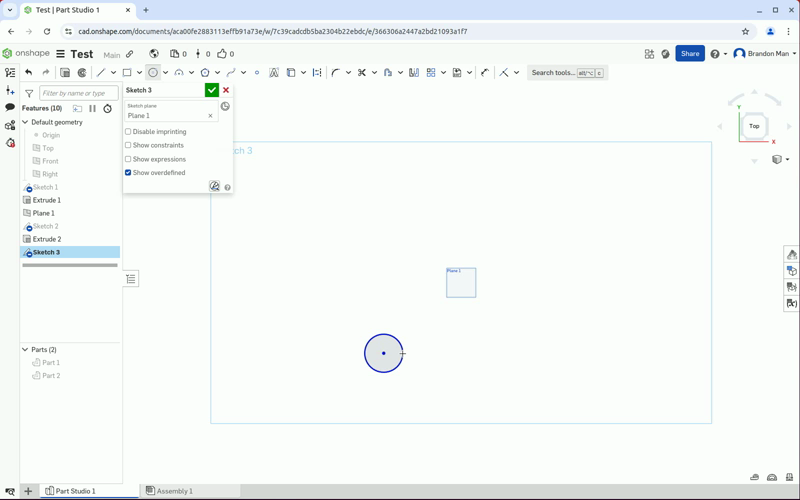
mouse_move(383, 353)
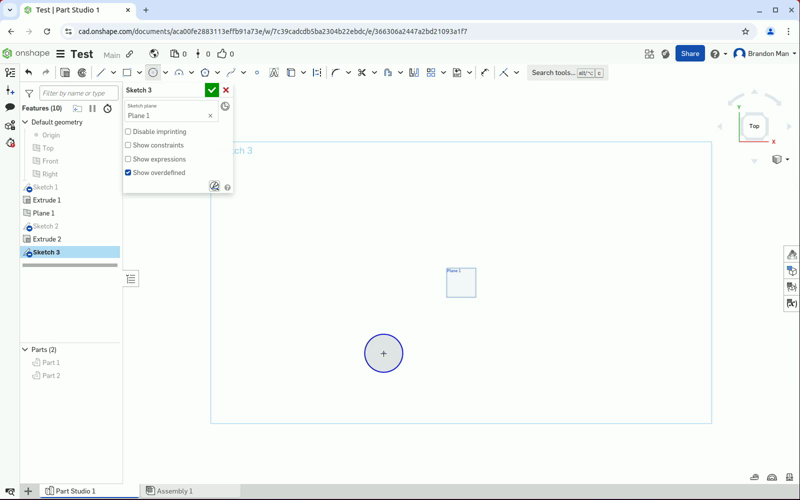
click(383, 353)
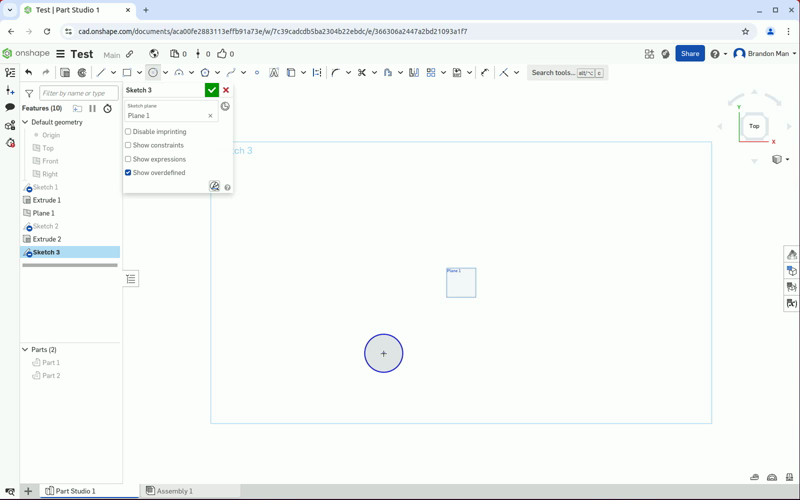
key_up(shift)
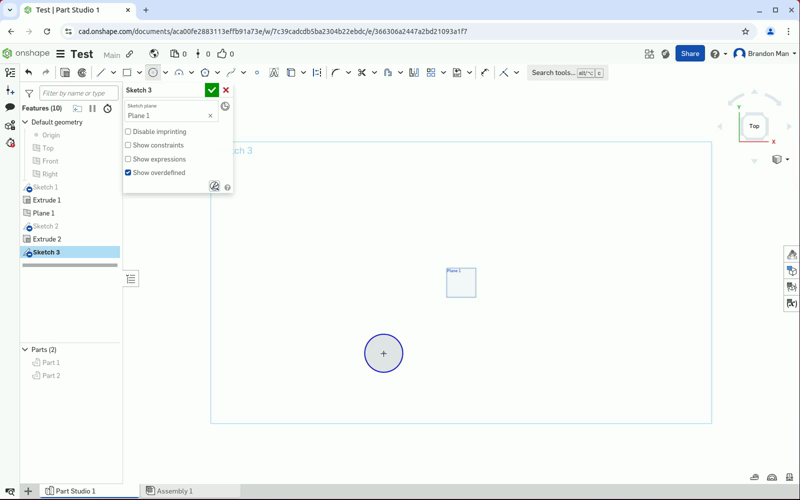
mouse_move(388, 353)
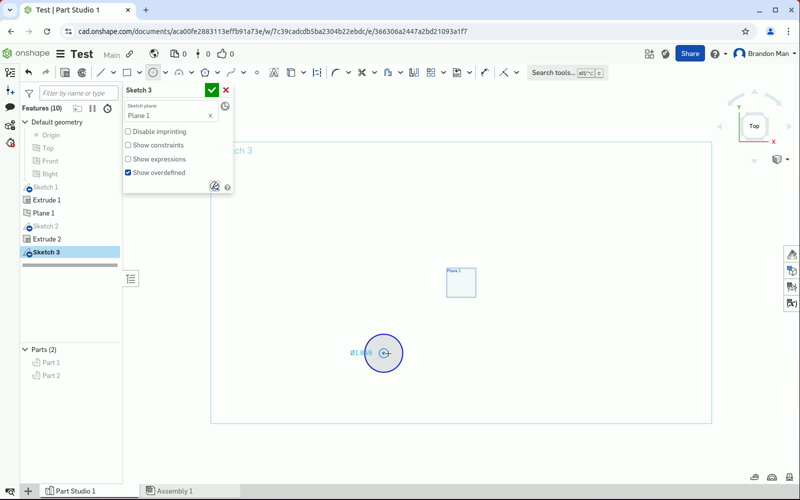
click(388, 353)
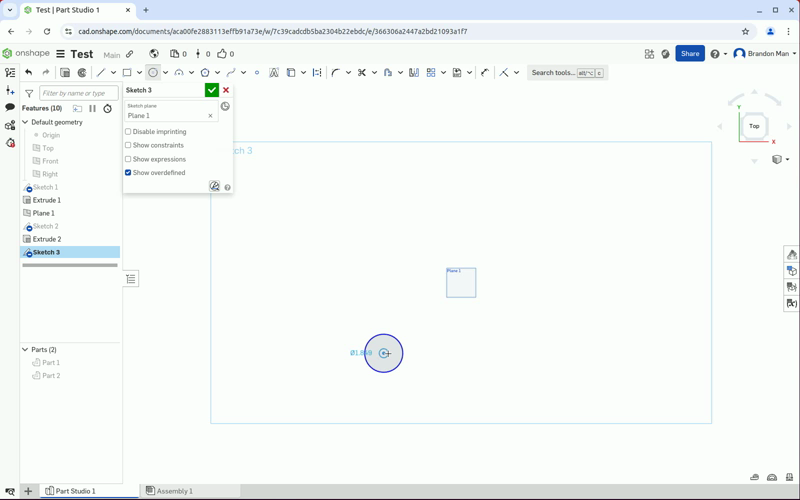
key(esc)
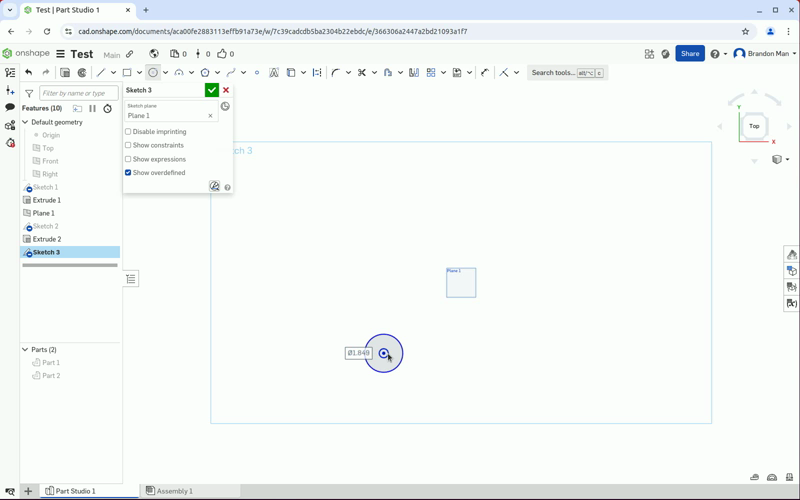
mouse_move(375, 342)
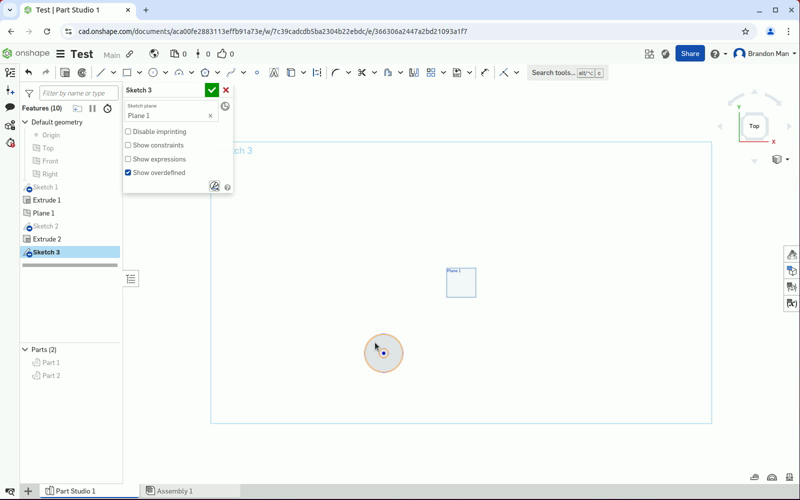
scroll(6)
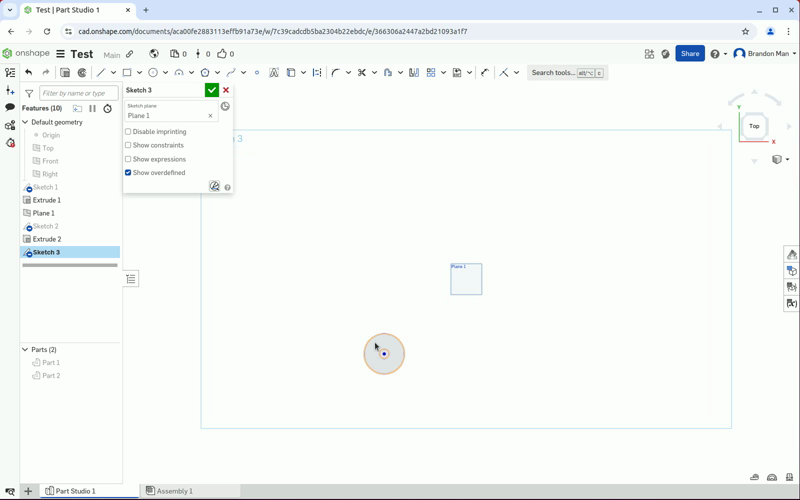
scroll(6)
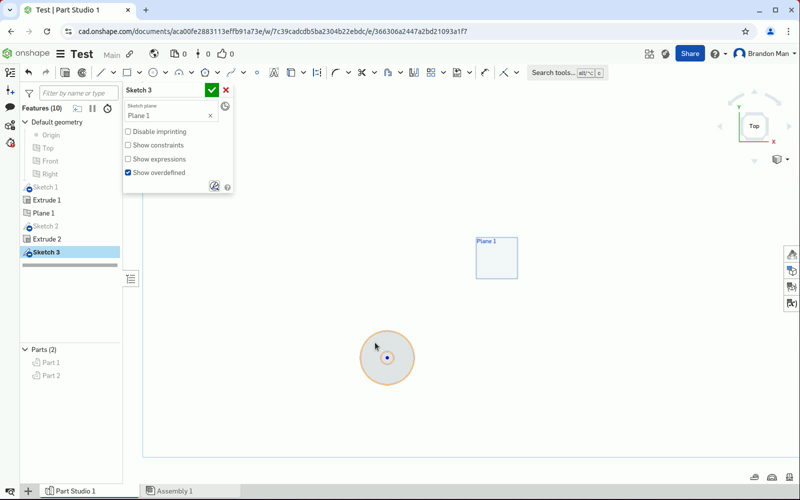
scroll(6)
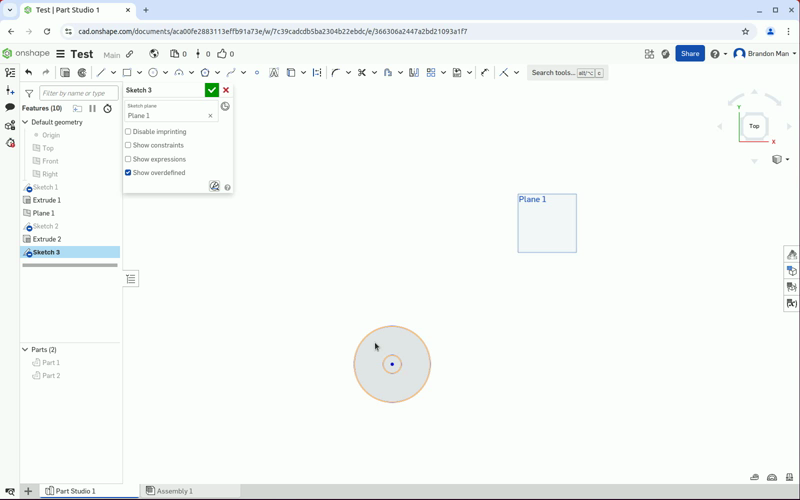
scroll(6)
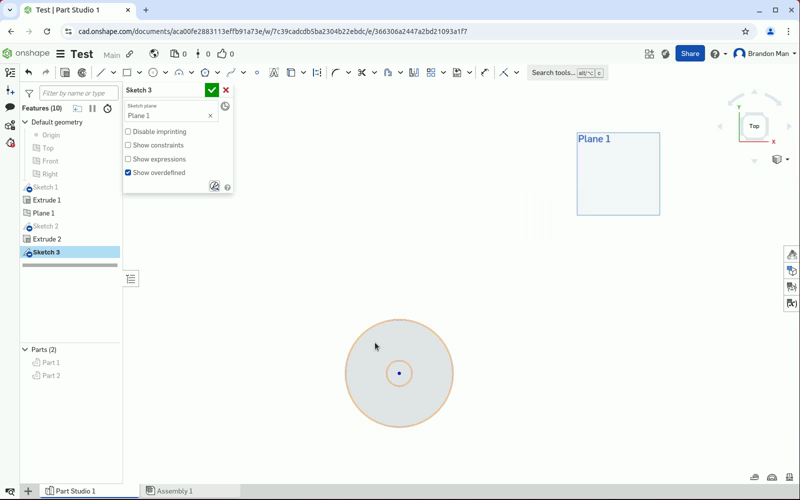
scroll(6)
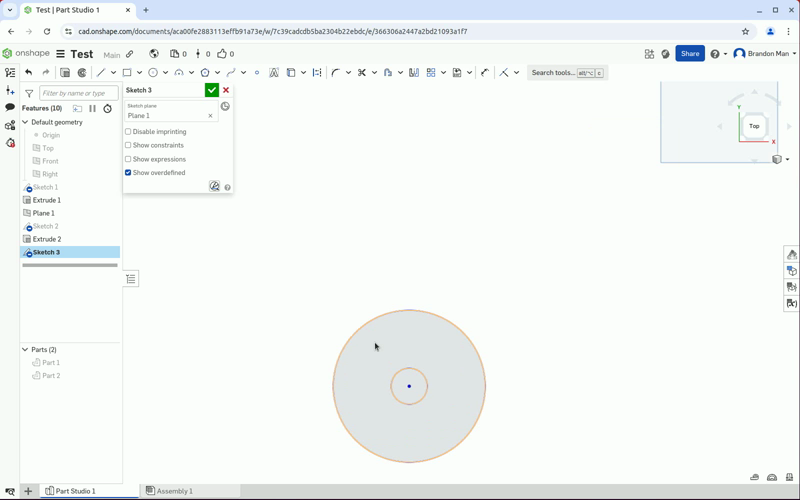
scroll(6)
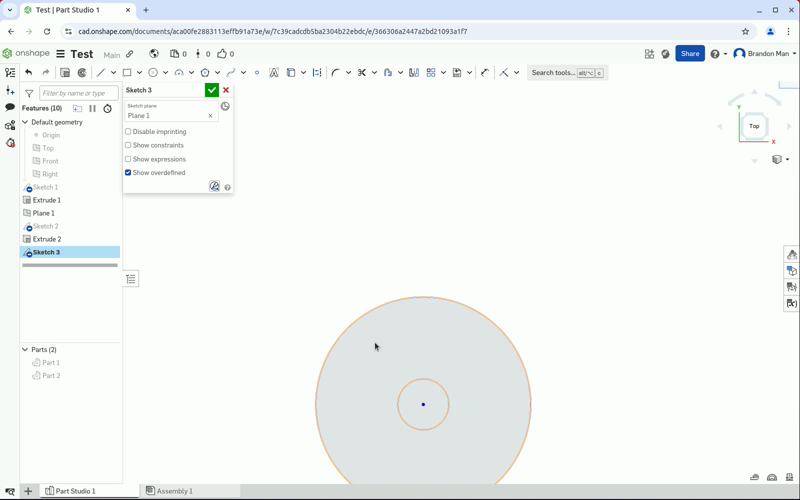
scroll(6)
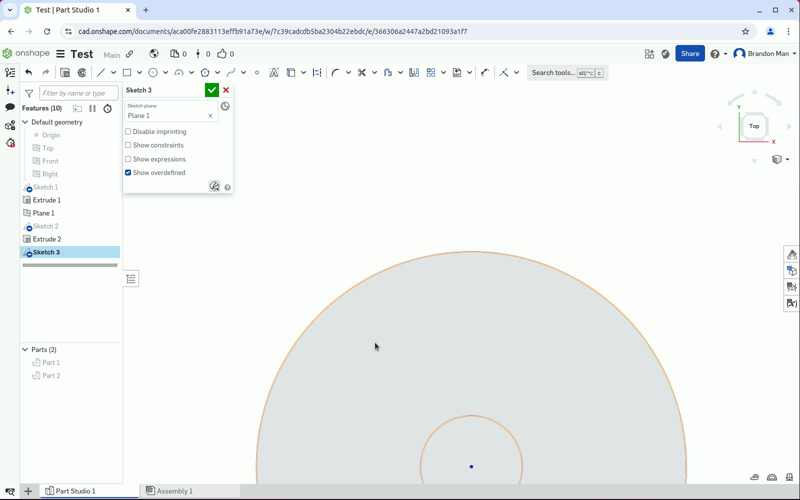
click(375, 342)
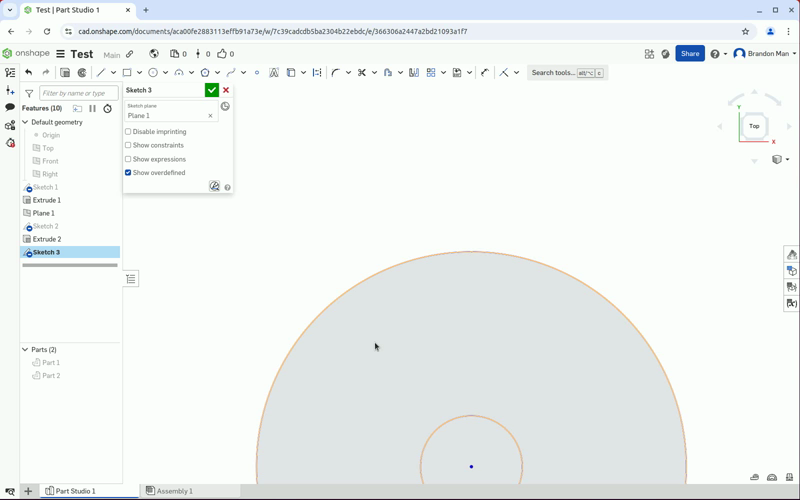
scroll(-6)
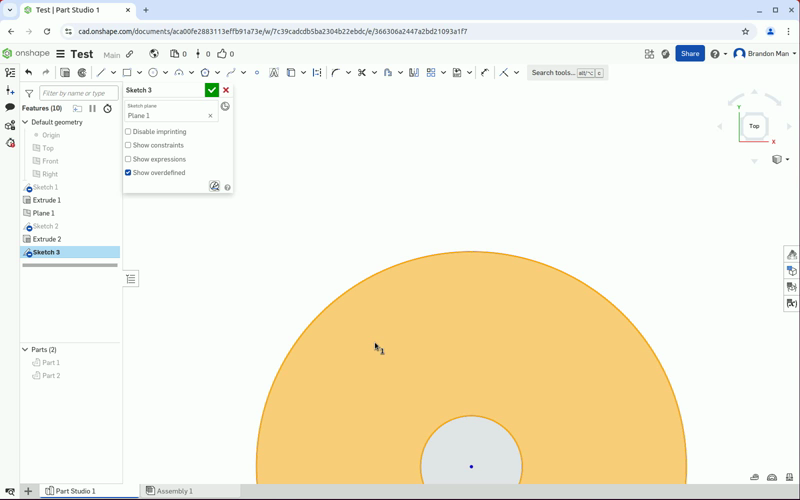
scroll(-6)
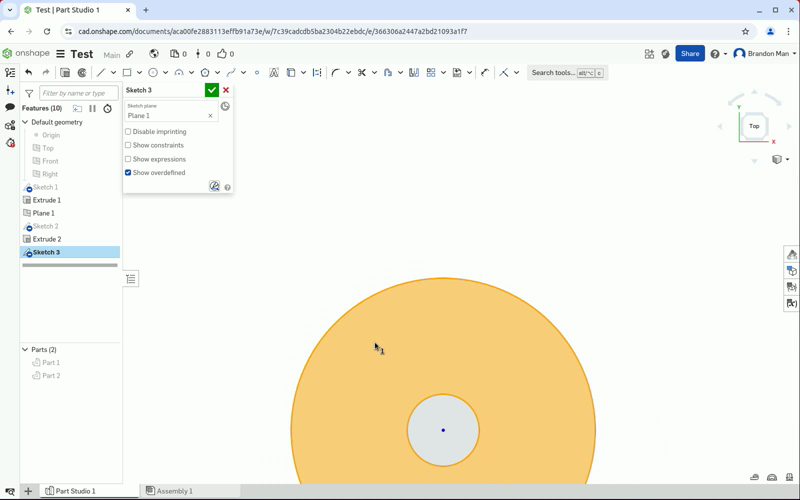
scroll(-6)
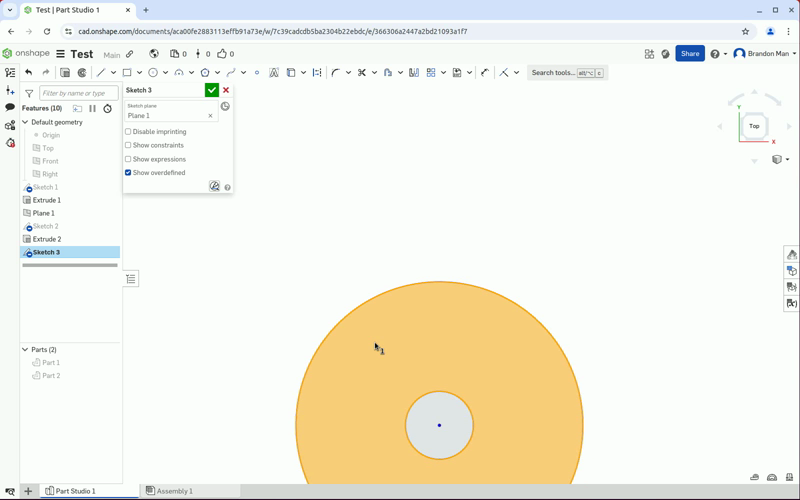
scroll(-6)
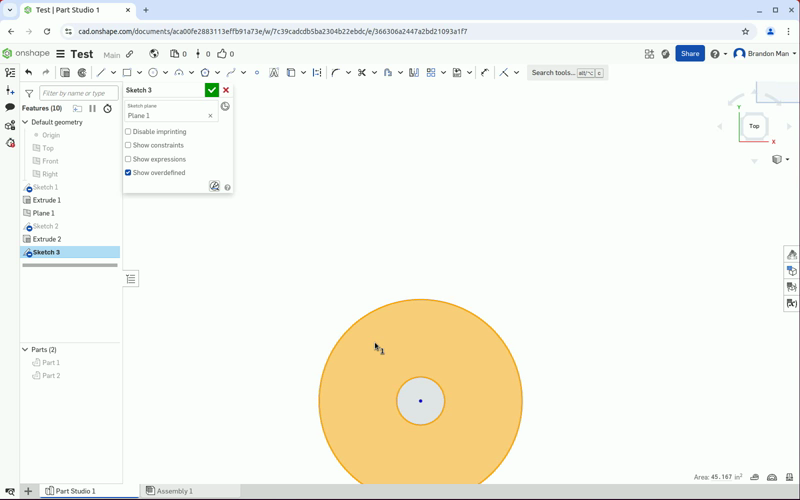
scroll(-6)
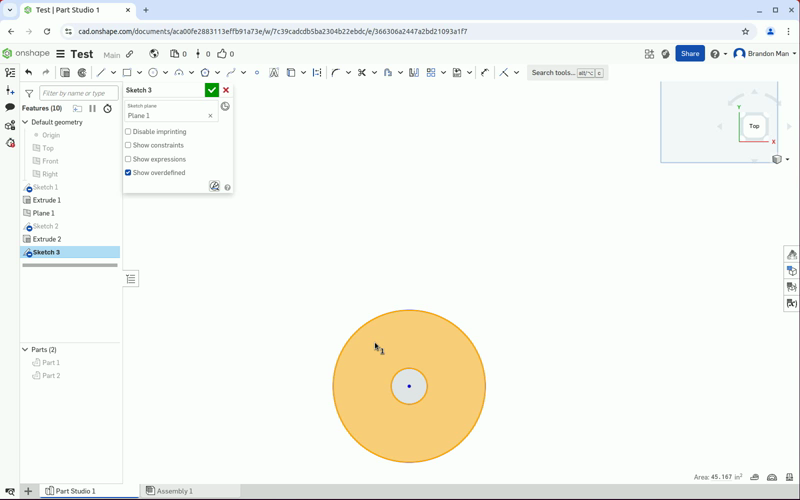
scroll(-6)
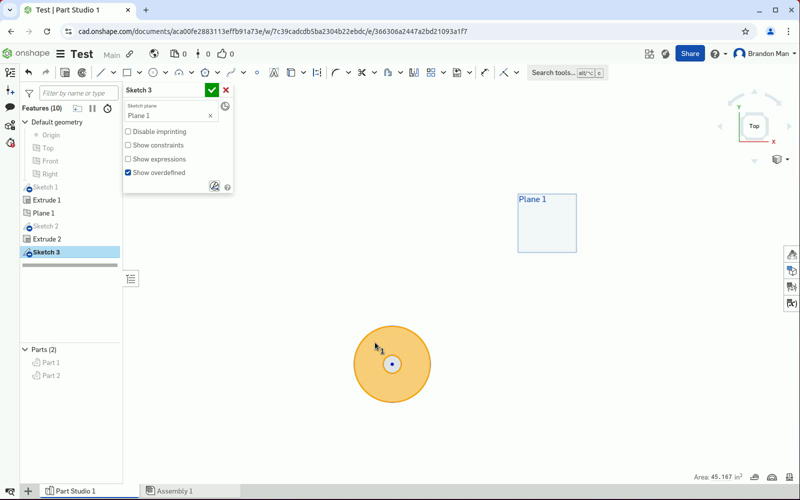
scroll(-6)
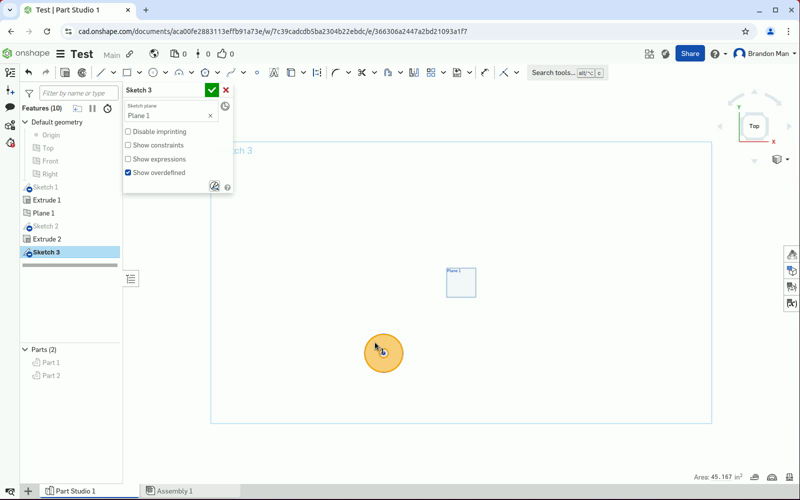
mouse_move(73, 352)
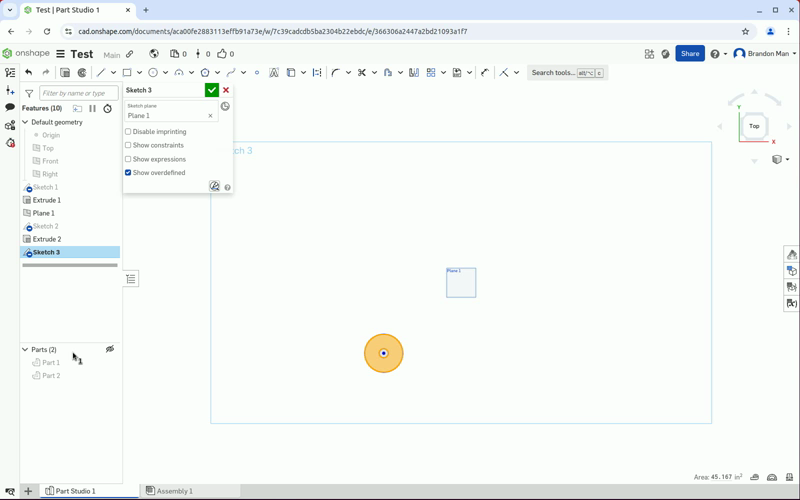
key(shift+y)
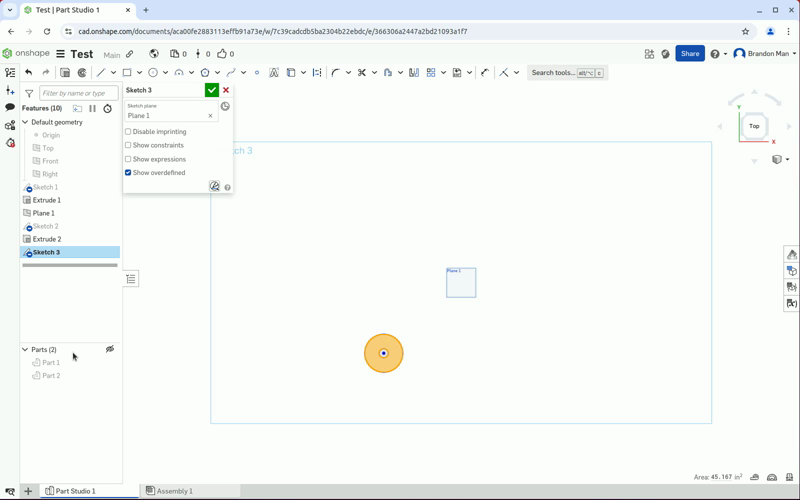
key(shift+e)
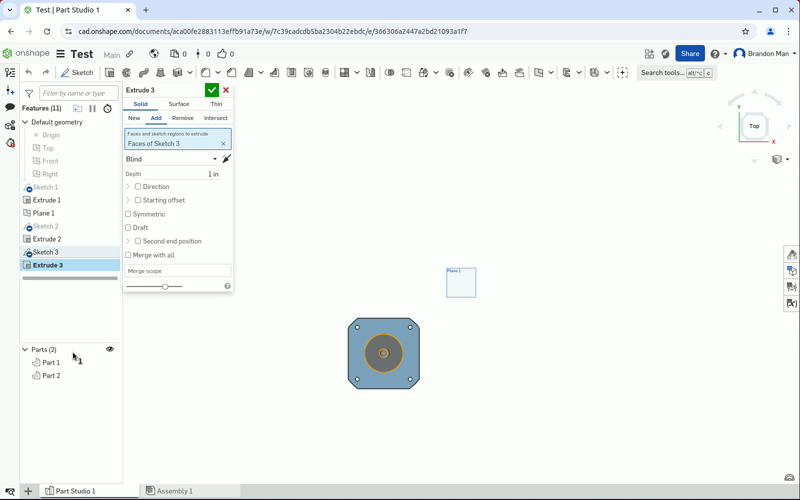
mouse_move(143, 106)
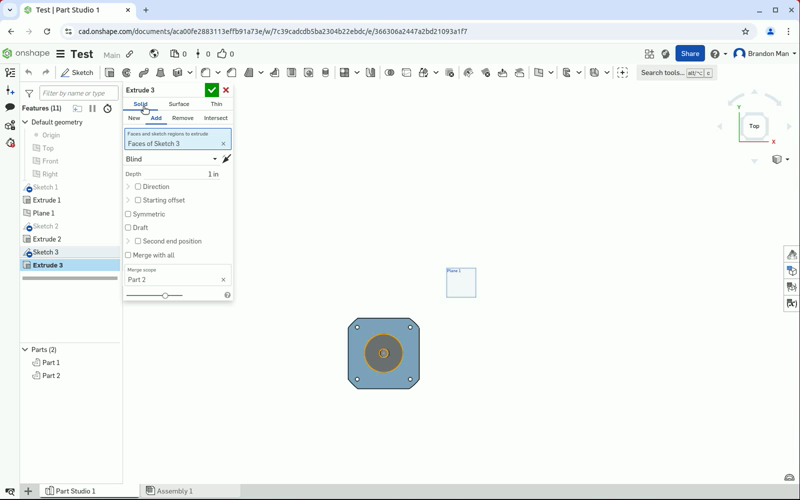
click(143, 106)
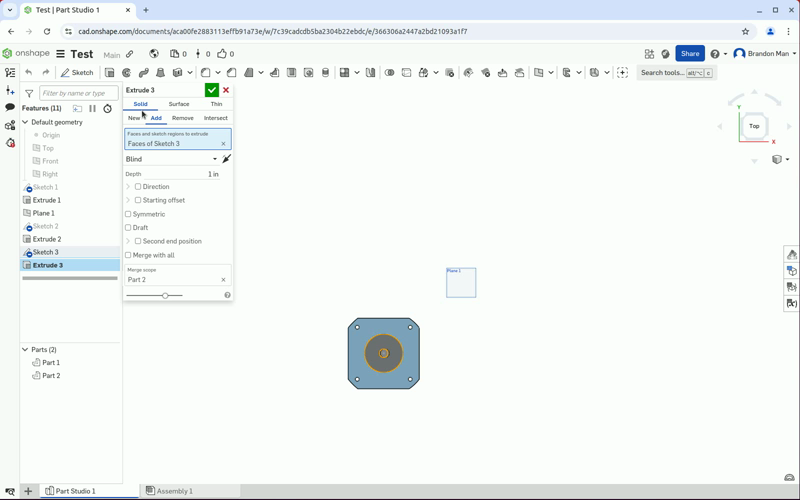
mouse_move(137, 120)
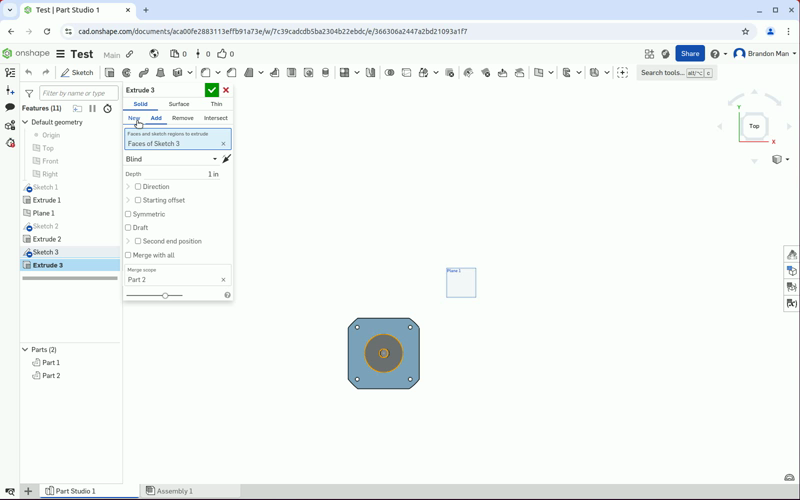
click(137, 120)
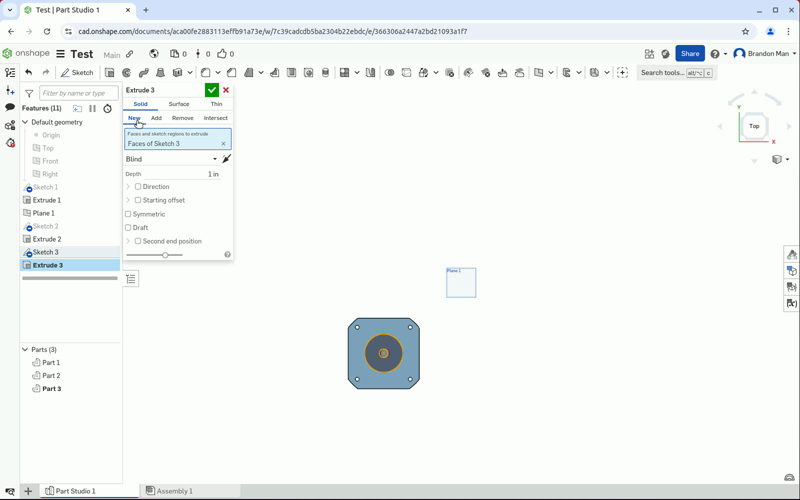
key(tab, 4)
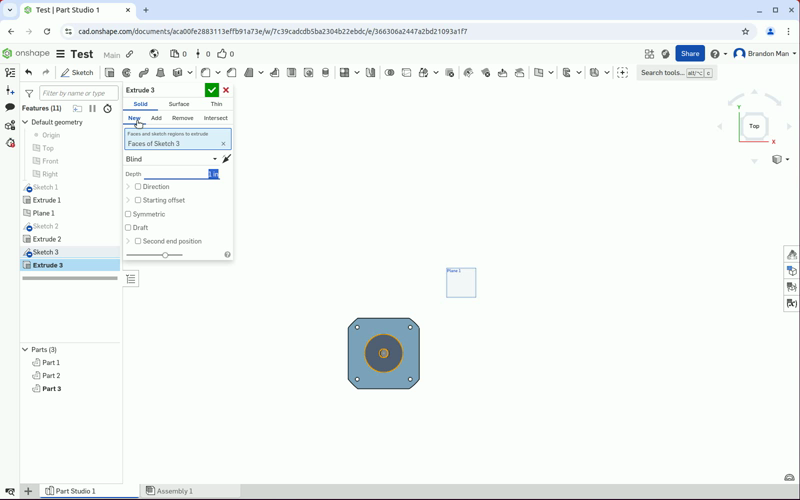
text(0.241)
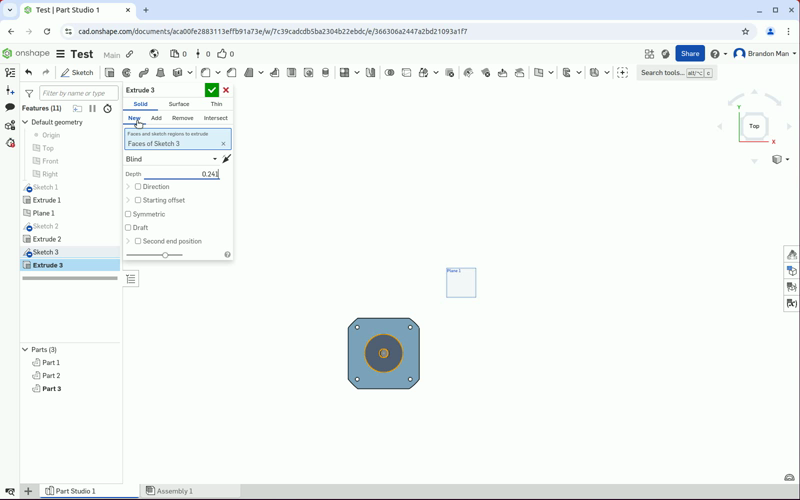
key(enter)
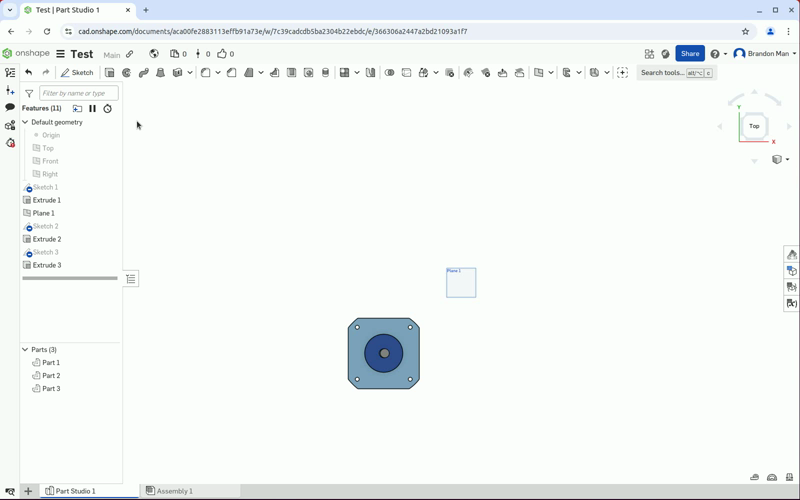
key(shift+h)
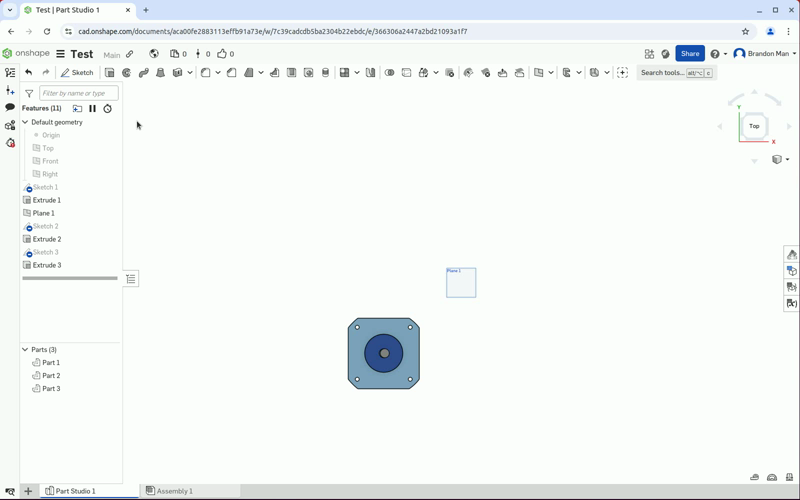
key(shift+h)
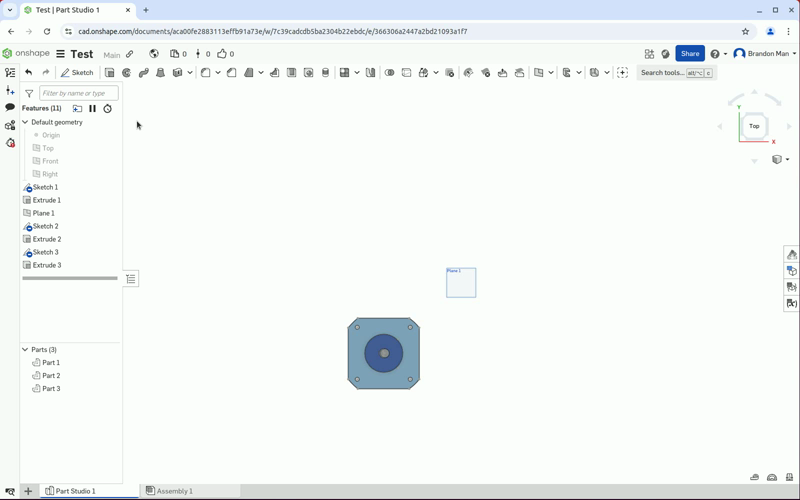
key(shift+7)
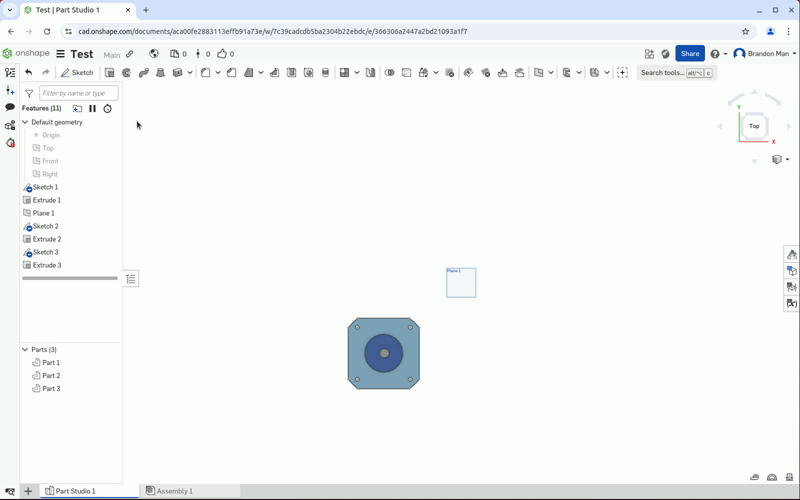
key(up, 3)
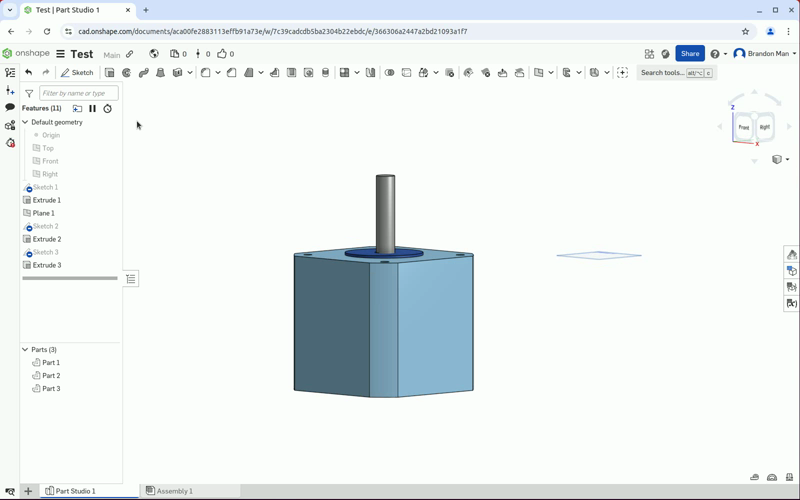
key(left, 3)
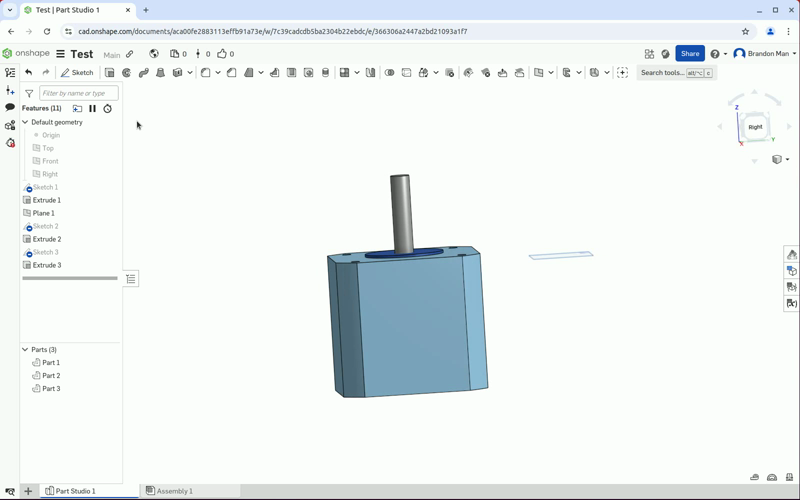
key(right, 3)
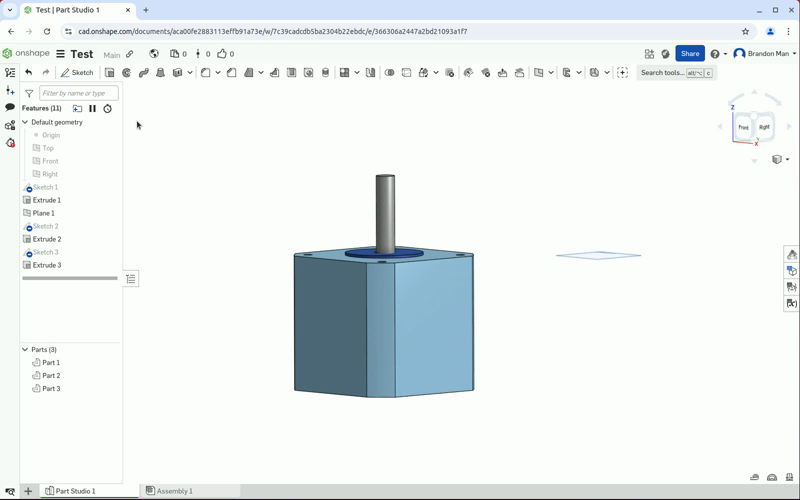
key(down, 3)
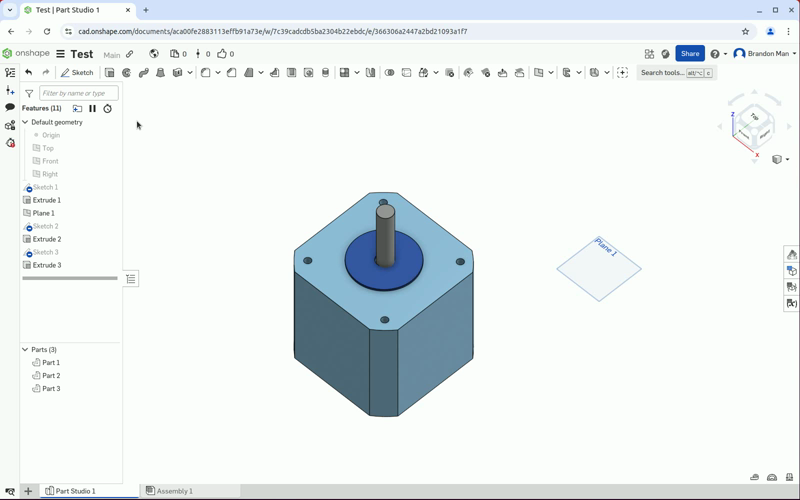
mouse_move(73, 189)
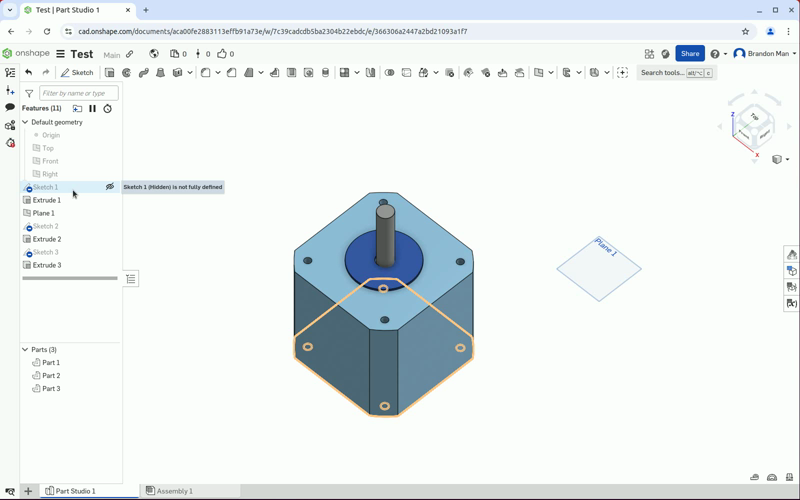
click(73, 189)